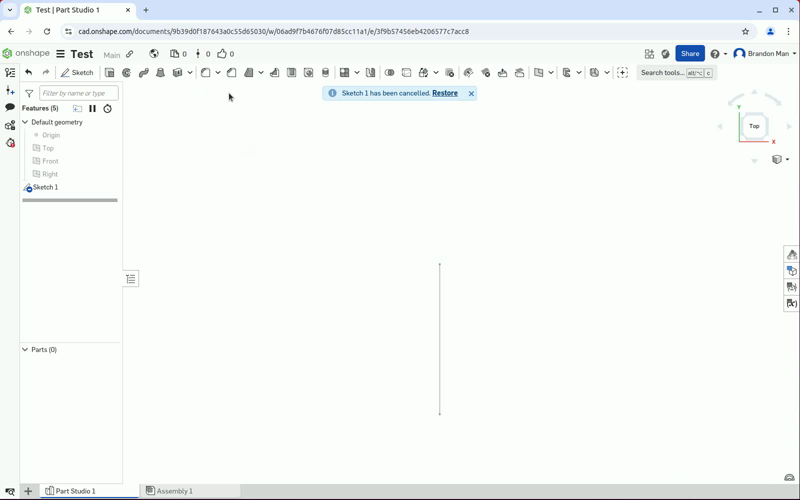
key(shift+h)
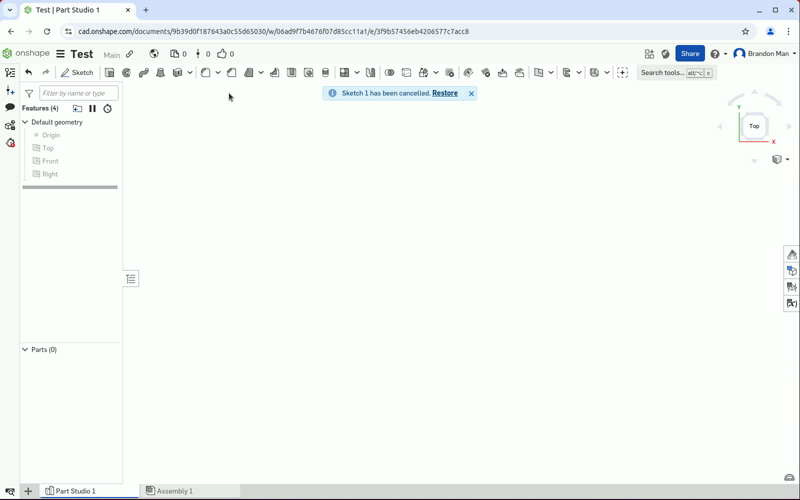
mouse_move(73, 352)
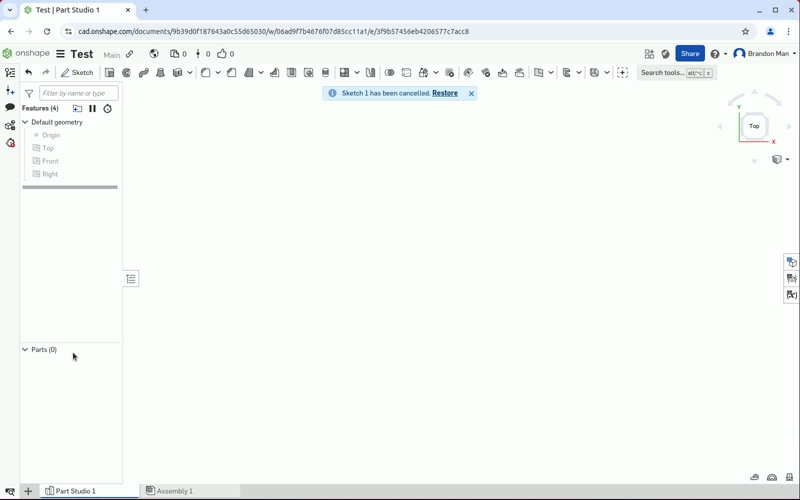
key(y)
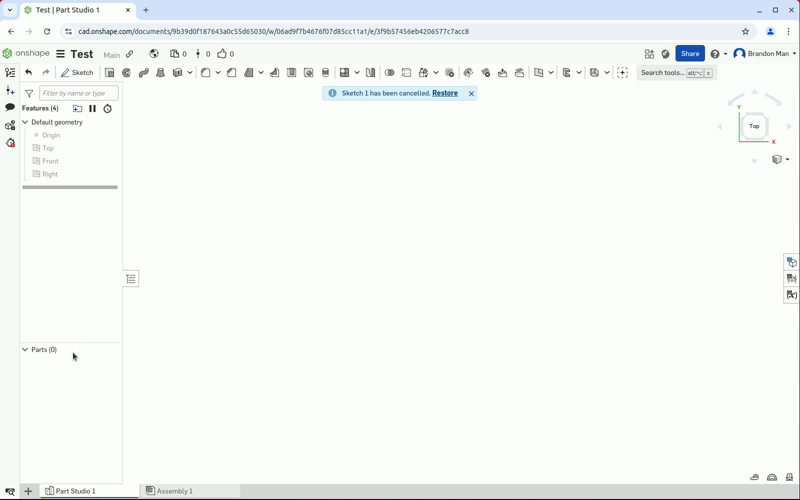
key(shift+p)
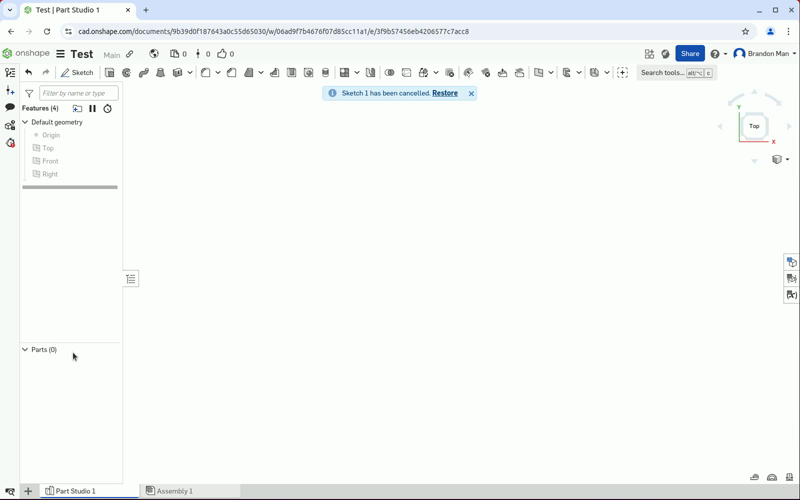
key(space)
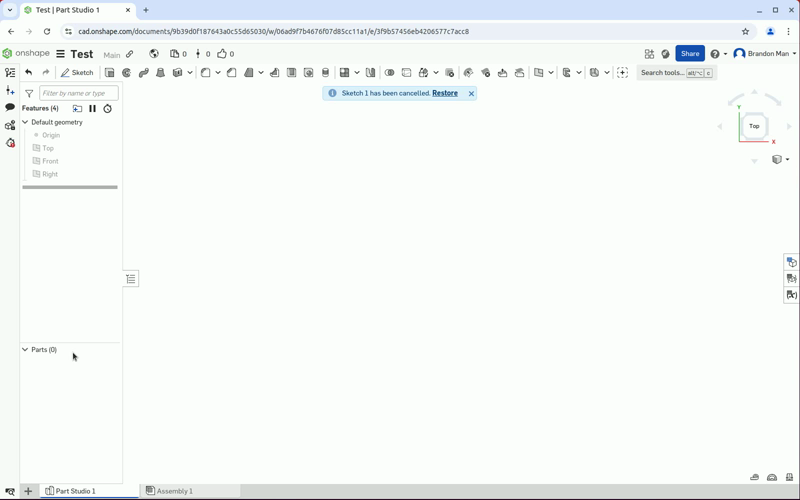
key_down(shift)
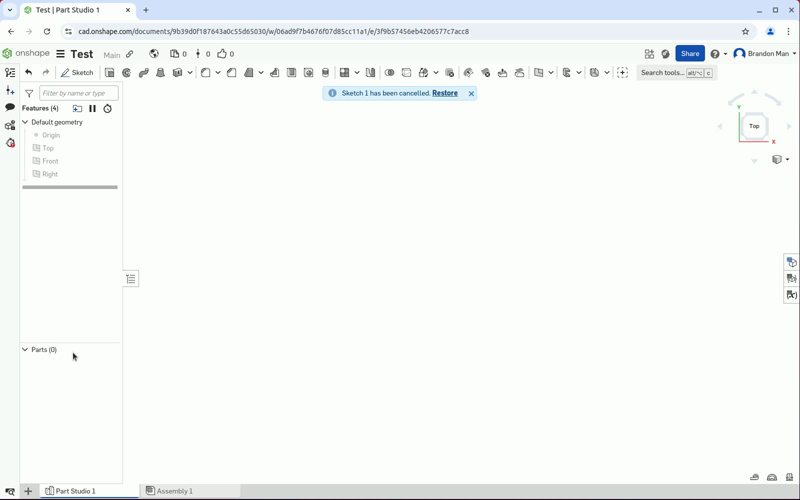
key(up)
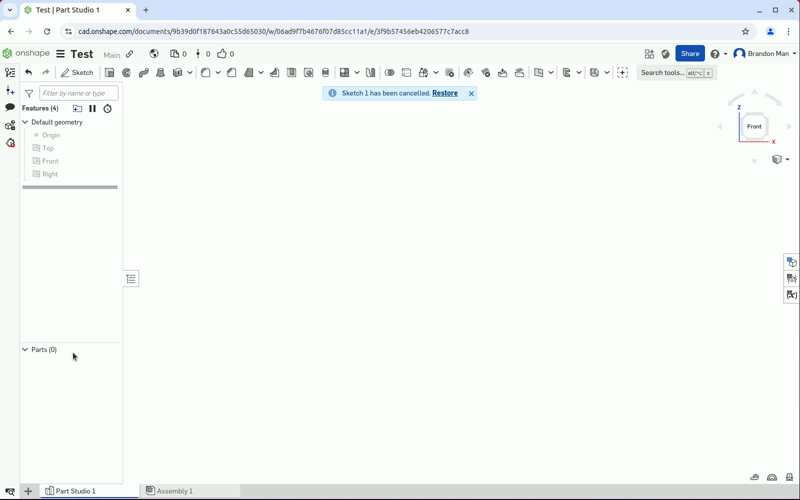
key_up(shift)
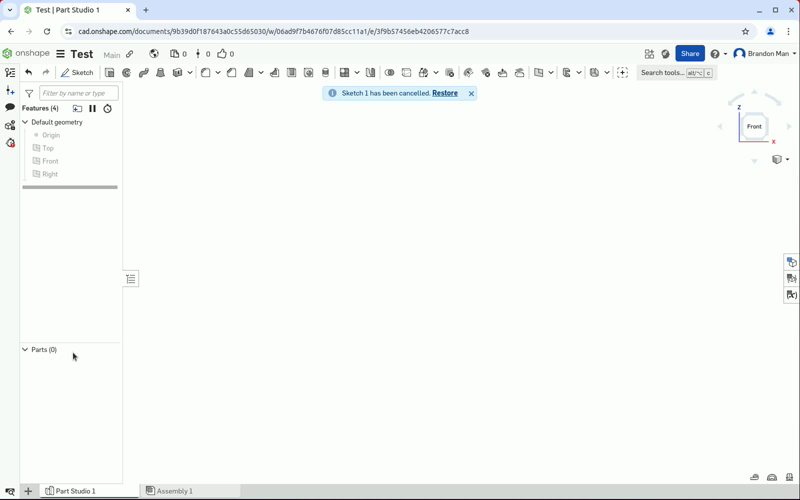
mouse_move(73, 352)
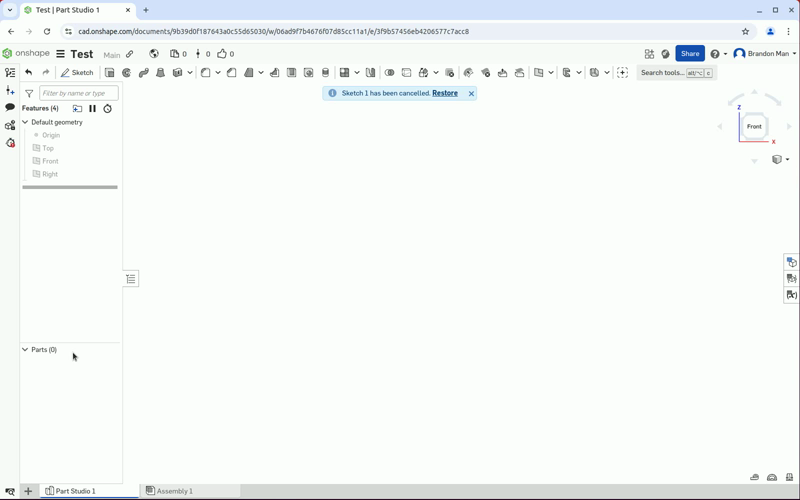
key(shift+y)
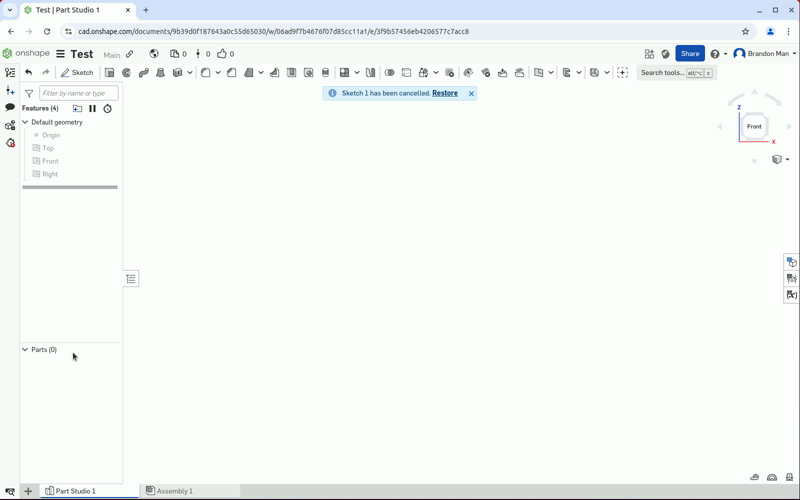
key(shift+s)
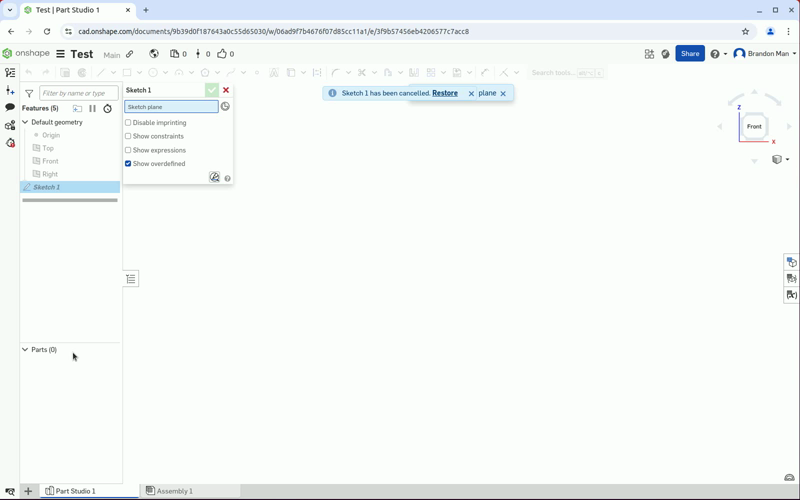
mouse_move(73, 163)
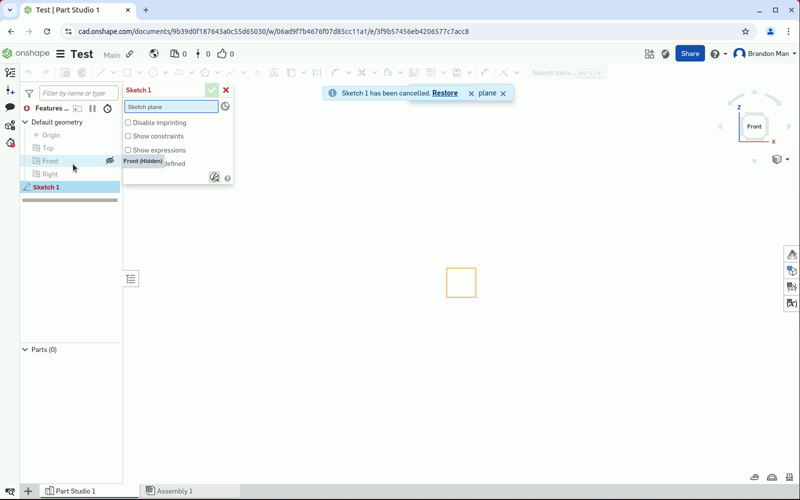
click(73, 163)
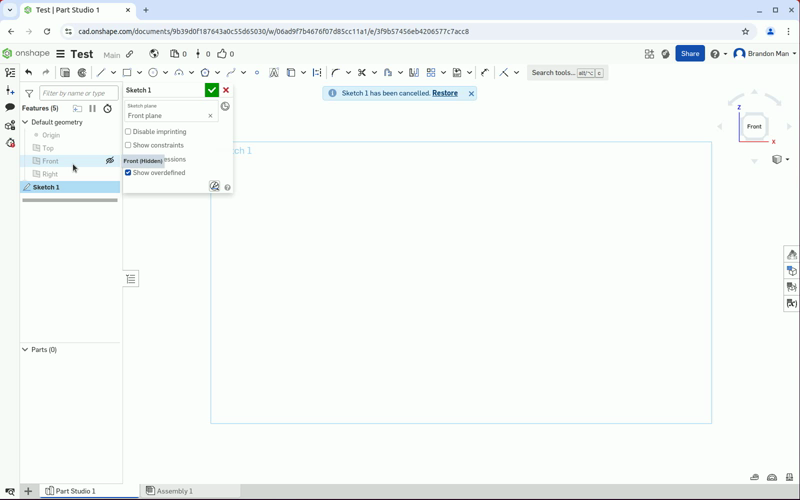
mouse_move(73, 352)
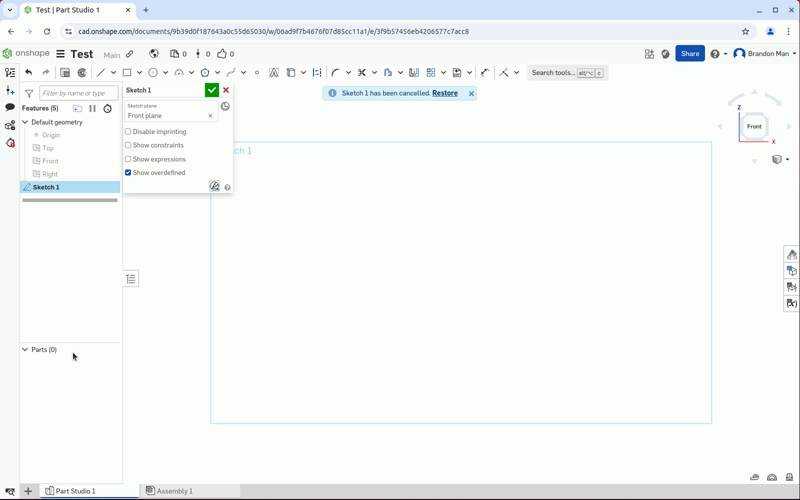
key(y)
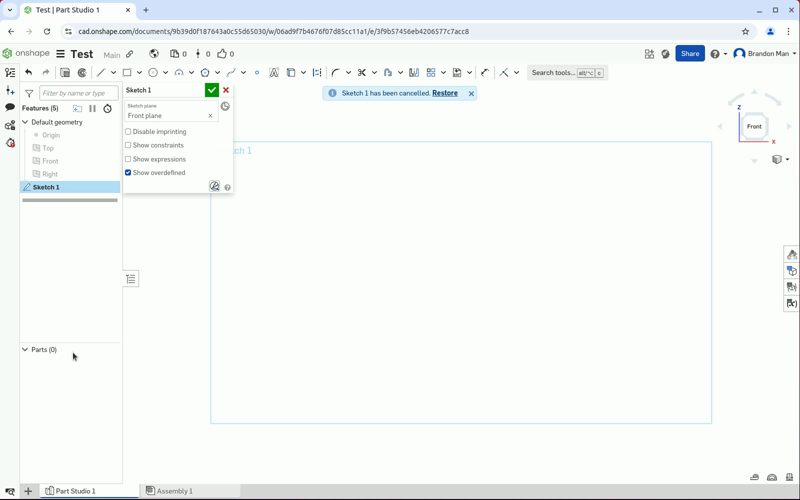
key(c)
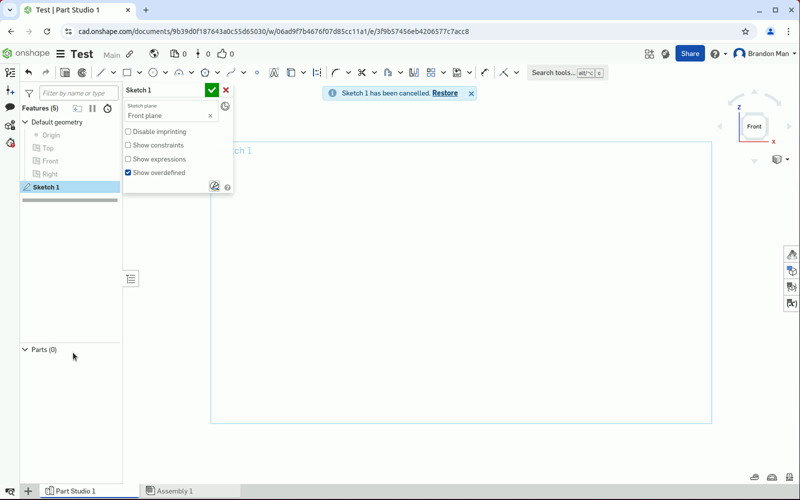
key_down(shift)
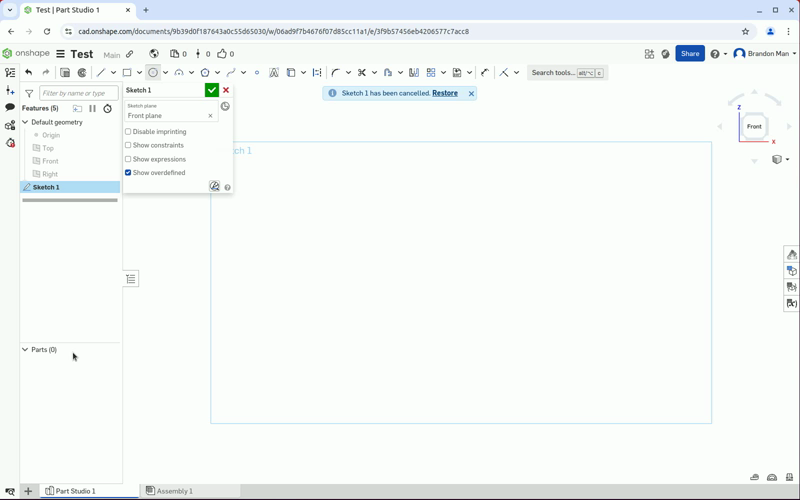
mouse_move(461, 282)
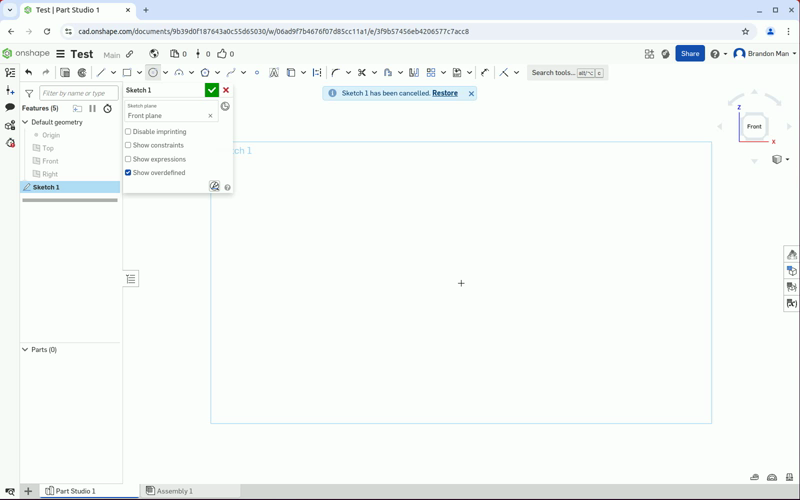
click(461, 282)
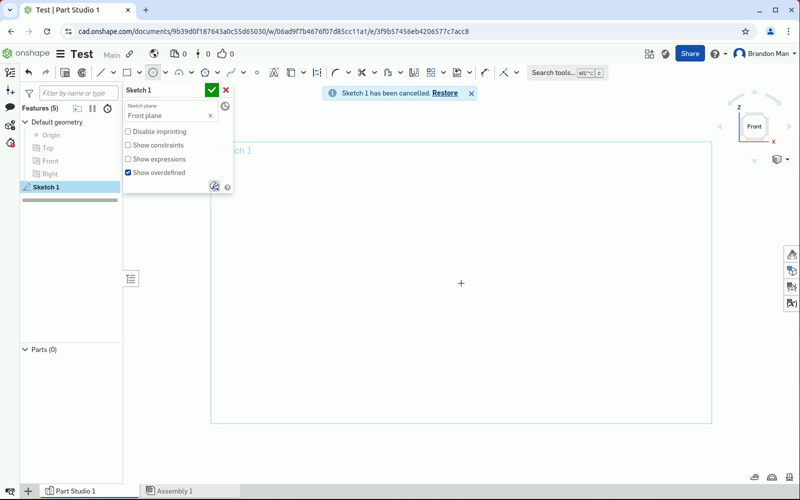
key_up(shift)
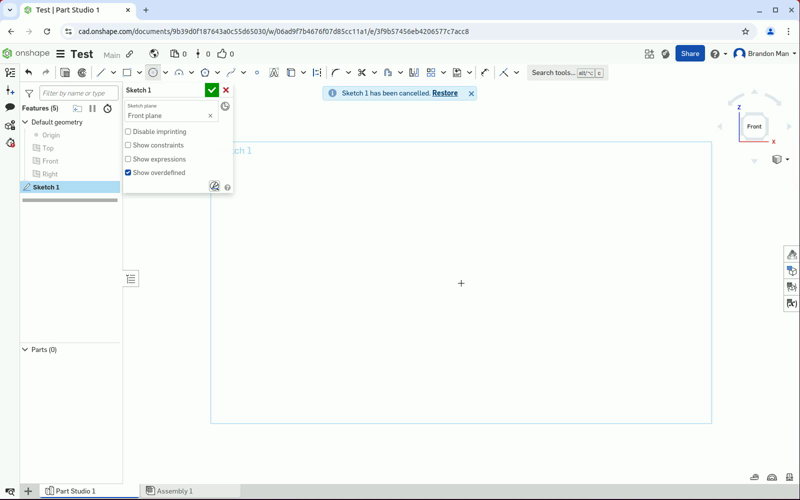
mouse_move(464, 282)
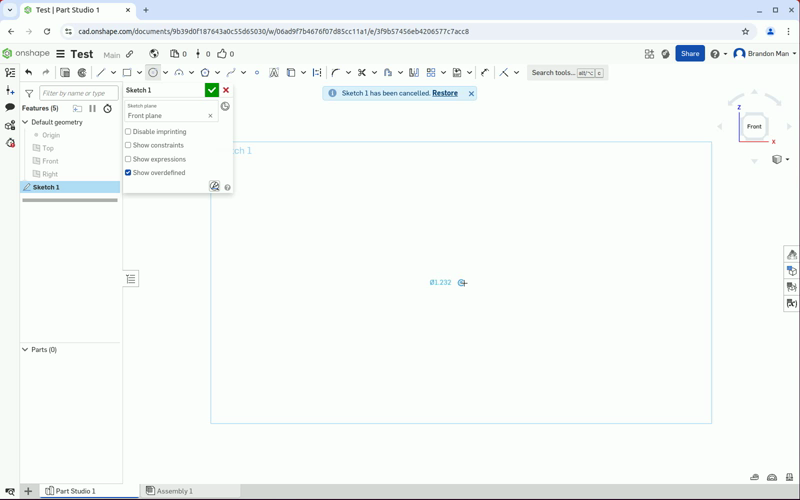
click(464, 282)
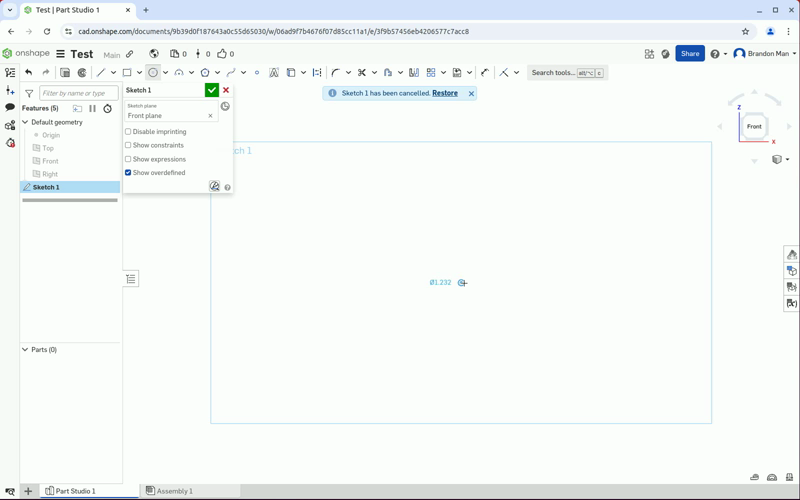
key(esc)
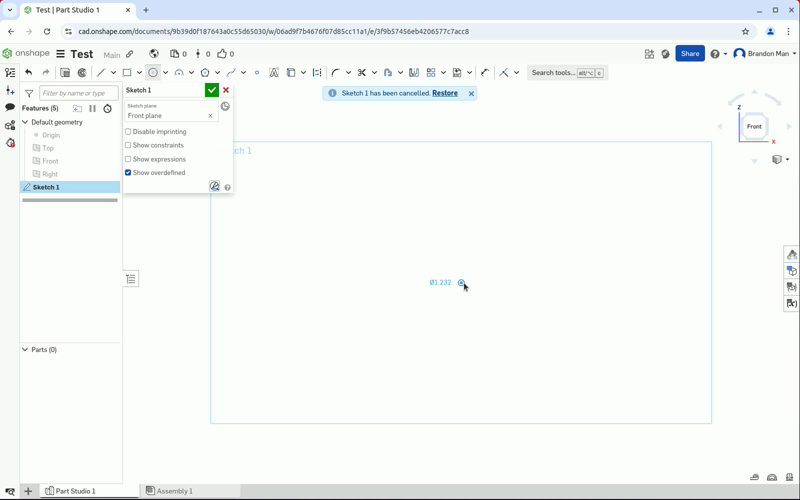
mouse_move(462, 282)
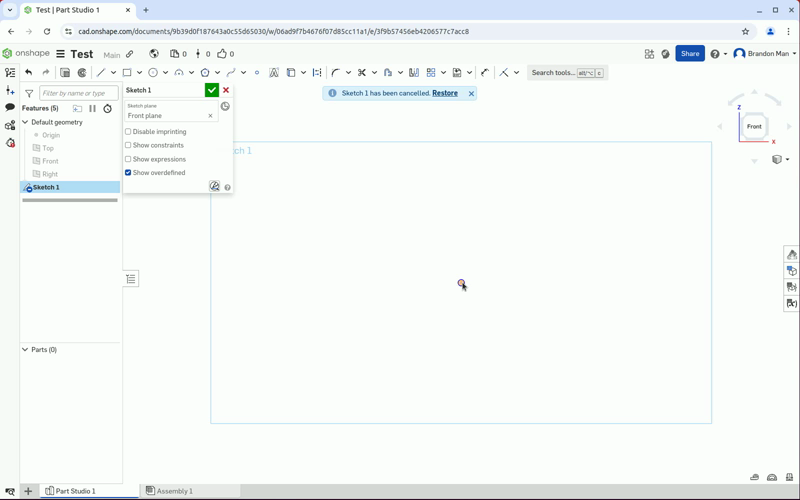
scroll(6)
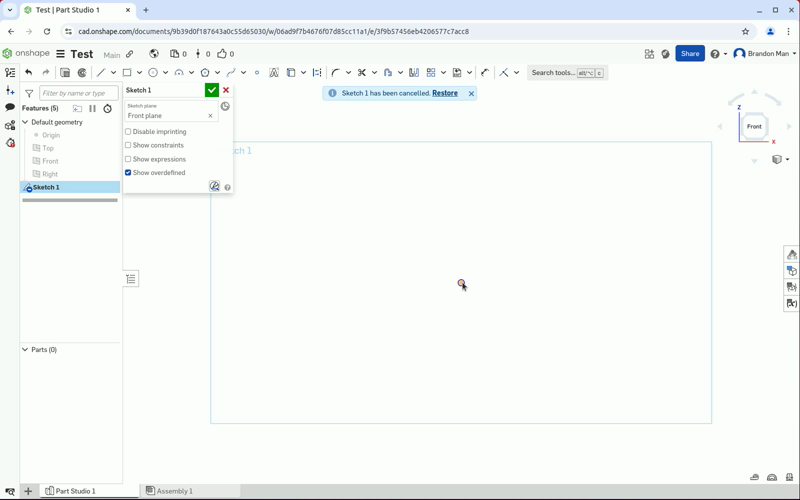
scroll(6)
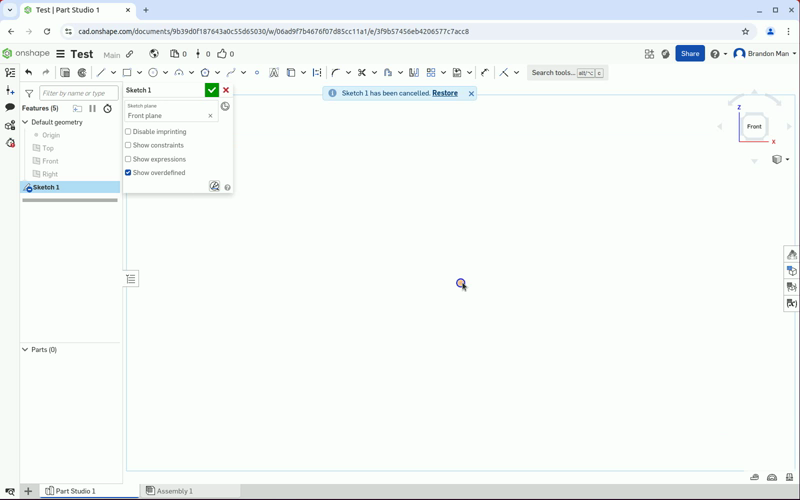
scroll(6)
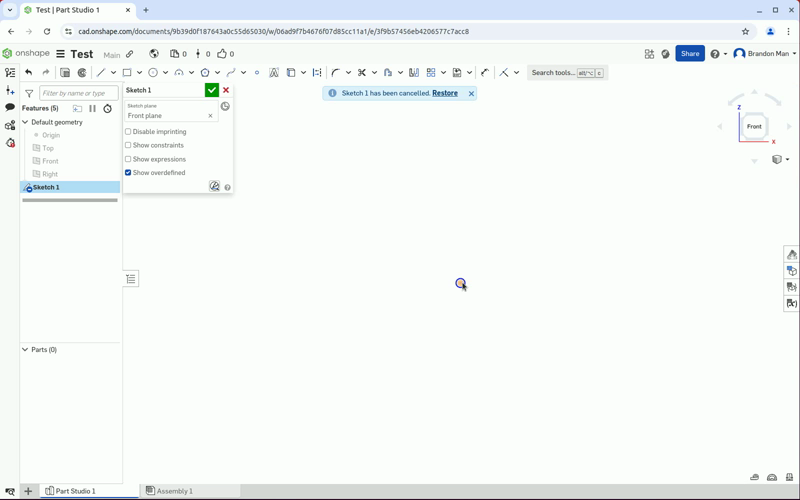
scroll(6)
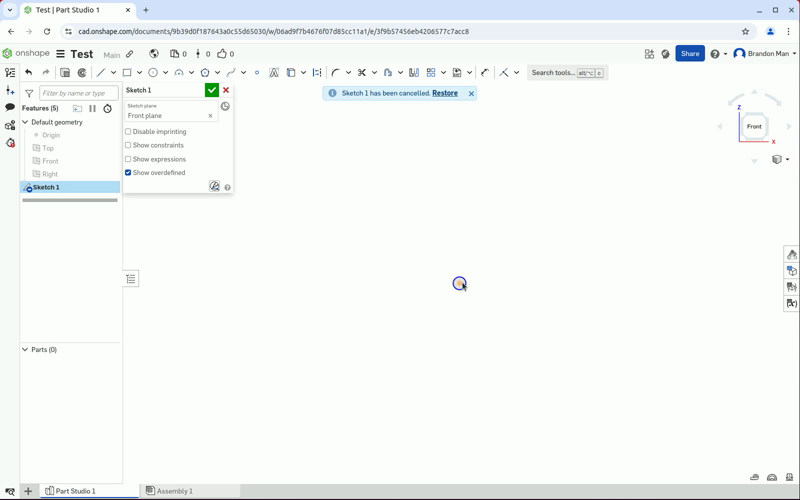
scroll(6)
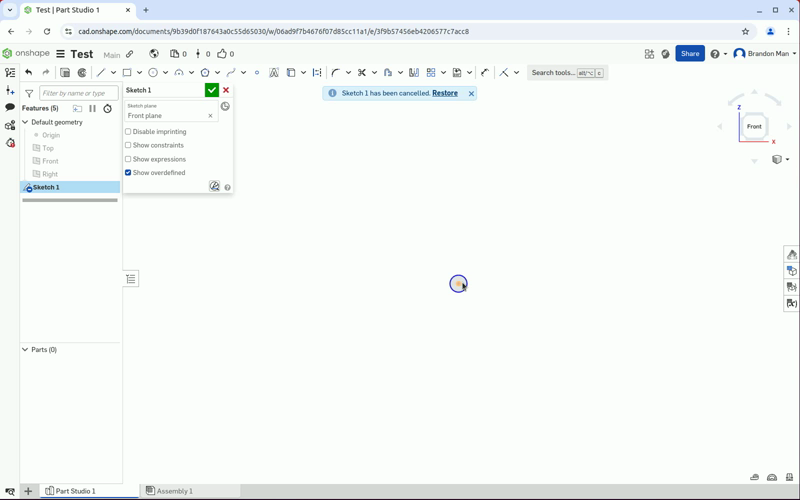
scroll(6)
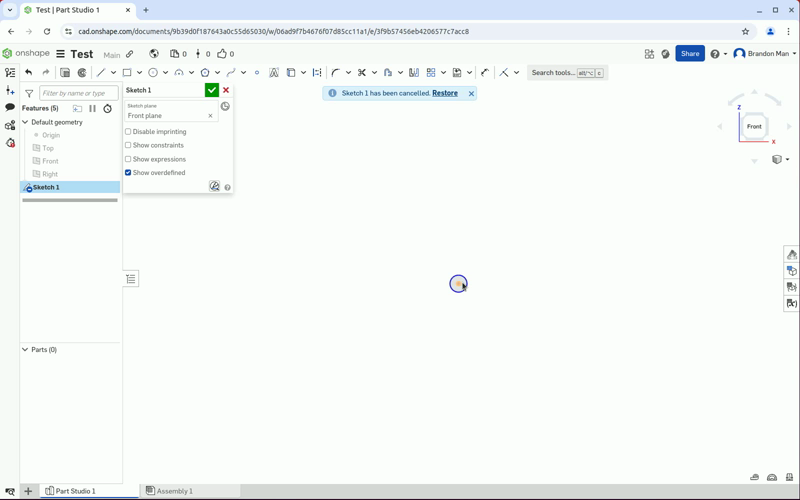
scroll(6)
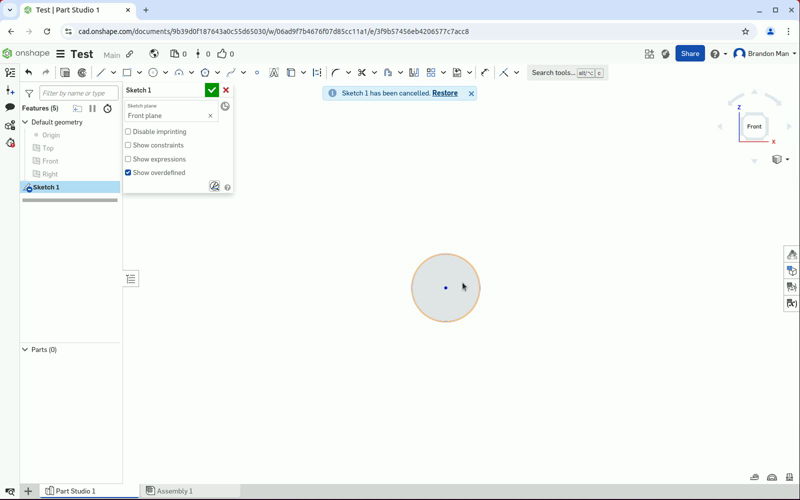
click(462, 282)
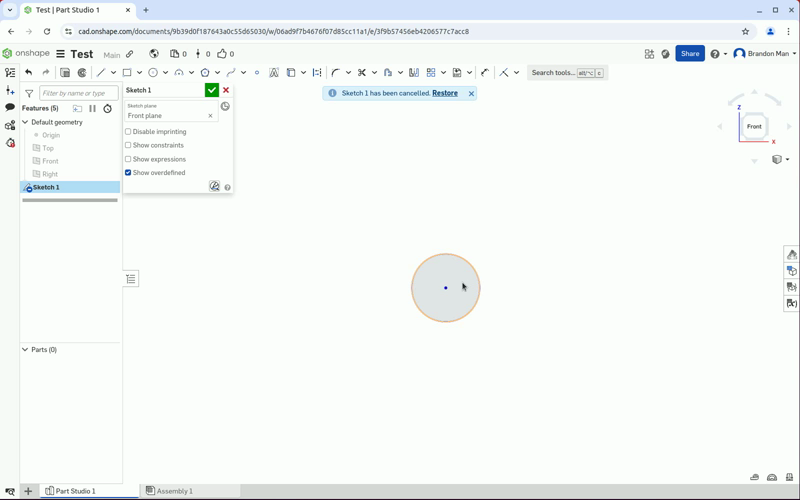
scroll(-6)
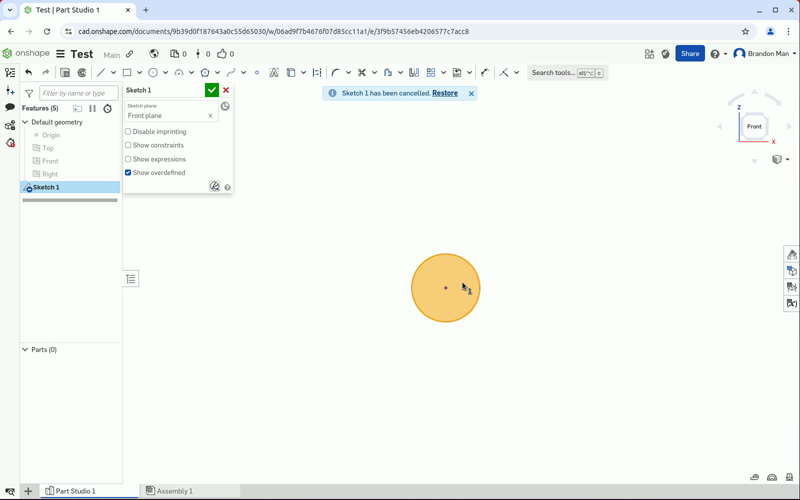
scroll(-6)
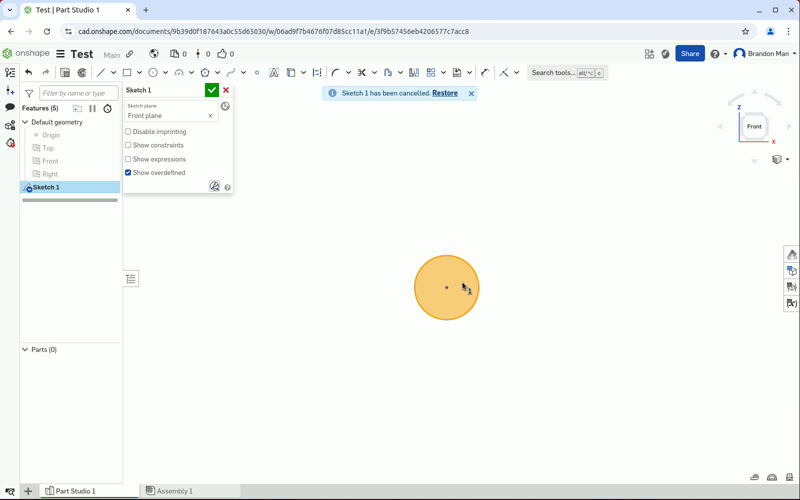
scroll(-6)
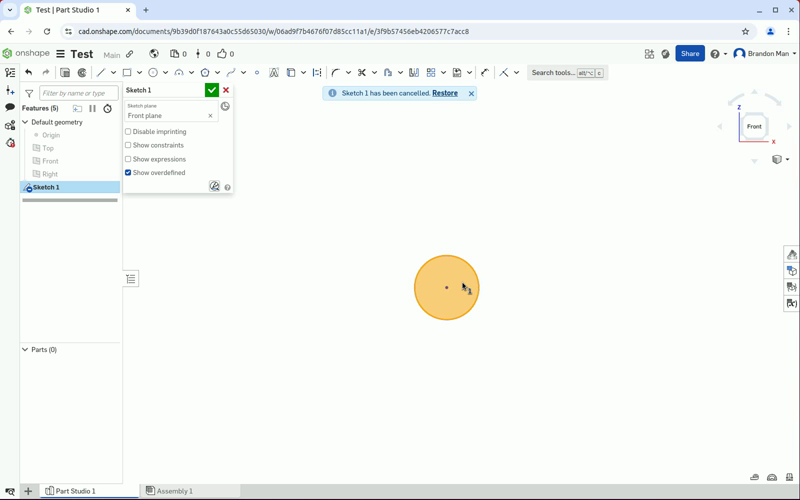
scroll(-6)
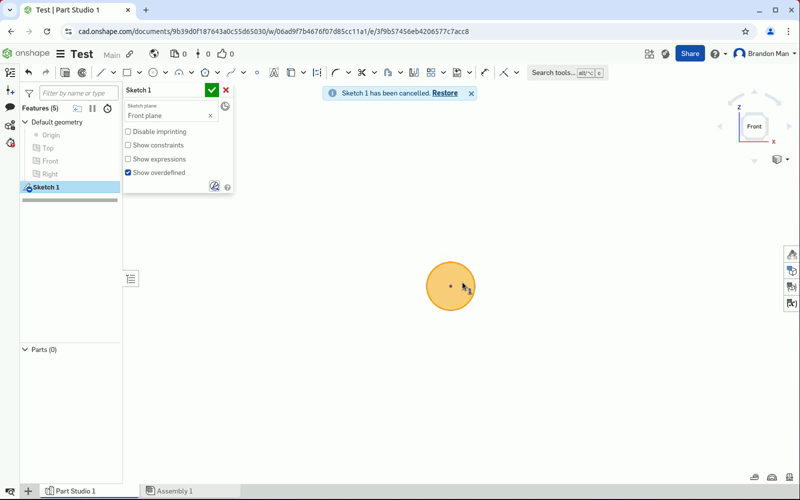
scroll(-6)
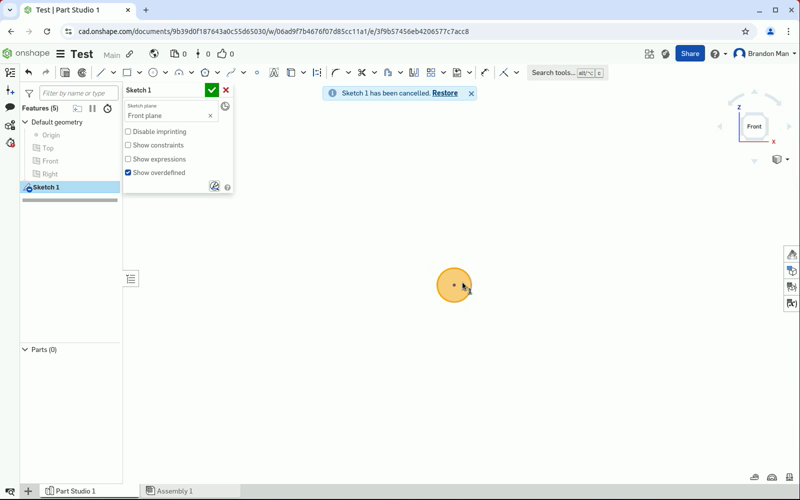
scroll(-6)
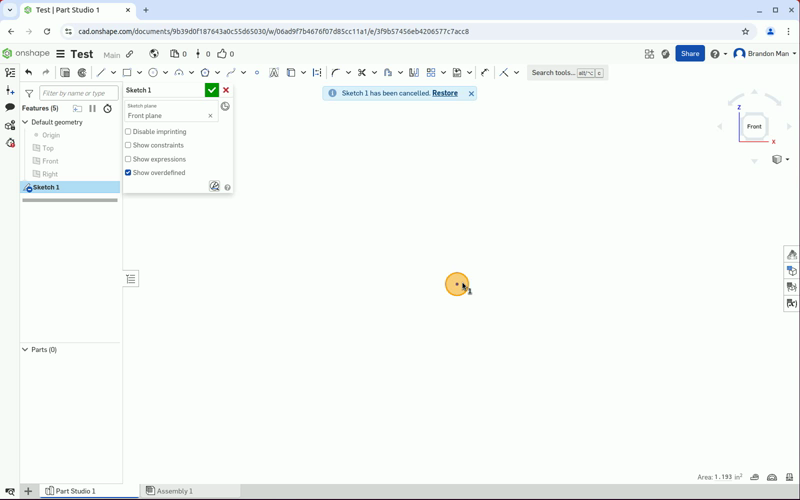
scroll(-6)
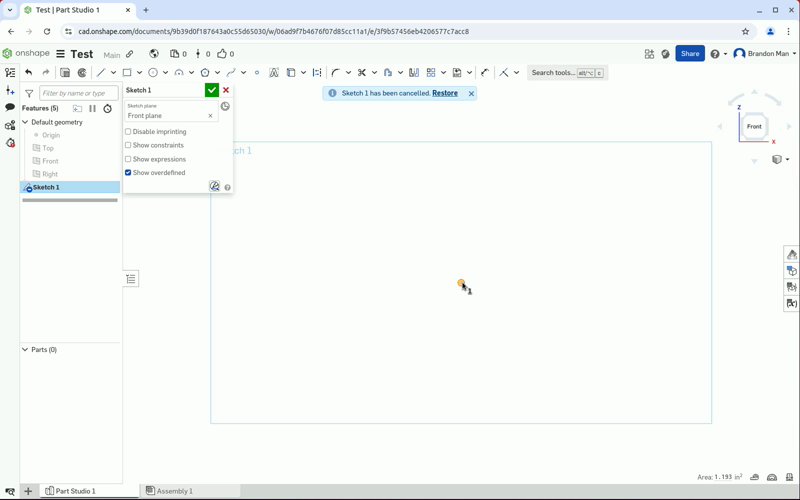
mouse_move(73, 352)
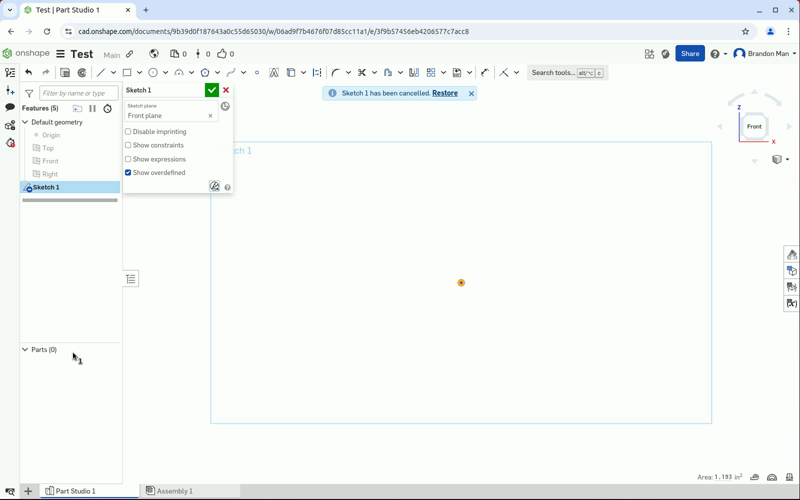
key(shift+y)
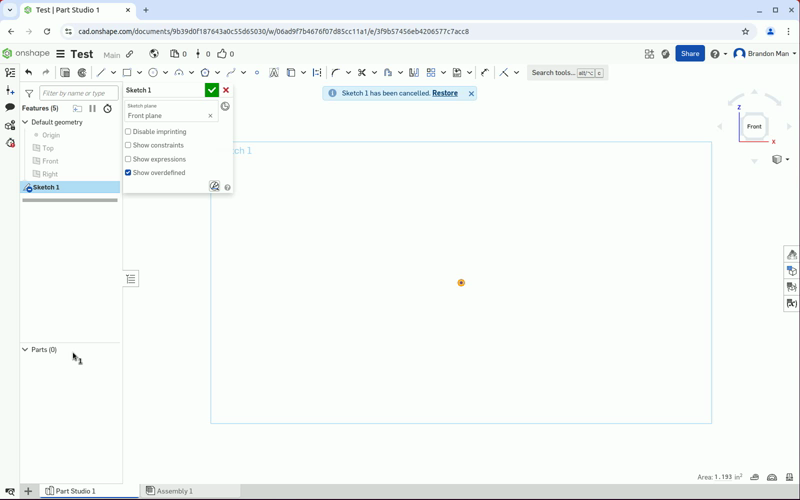
key(shift+e)
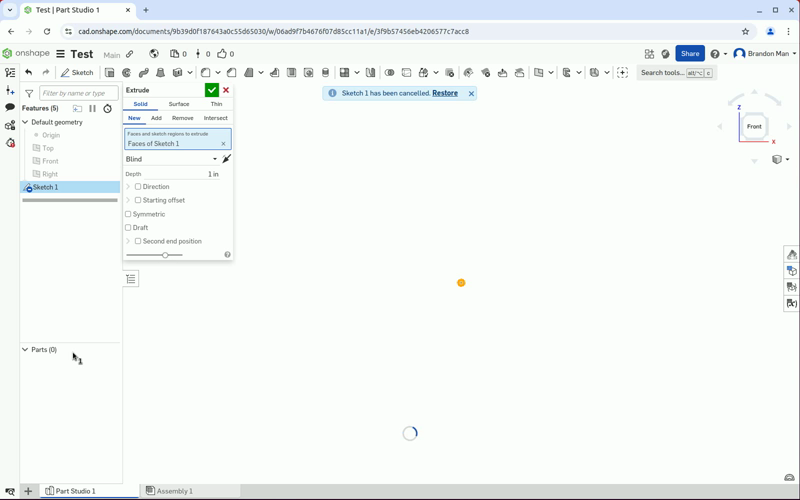
mouse_move(143, 106)
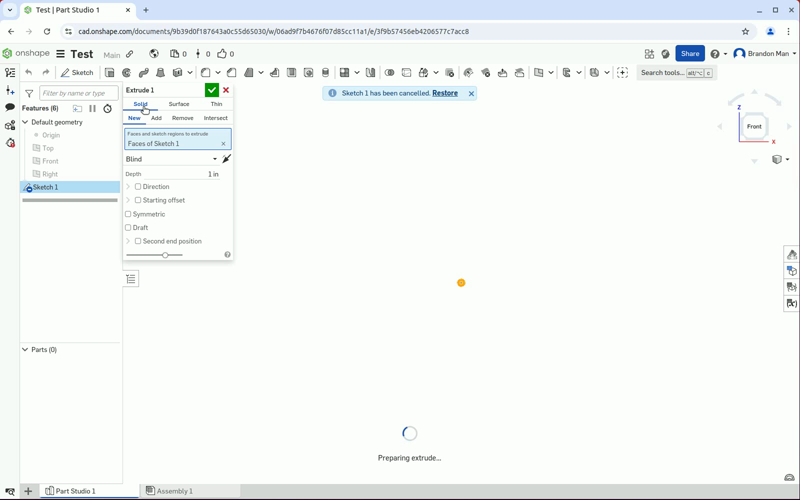
click(143, 106)
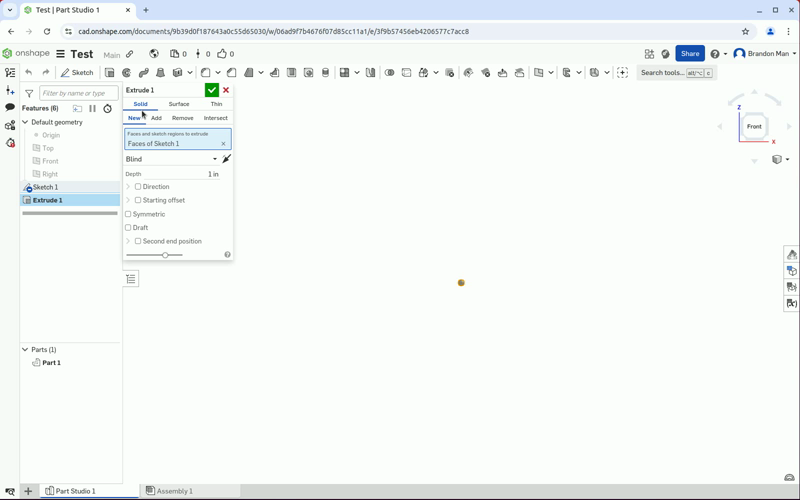
mouse_move(137, 120)
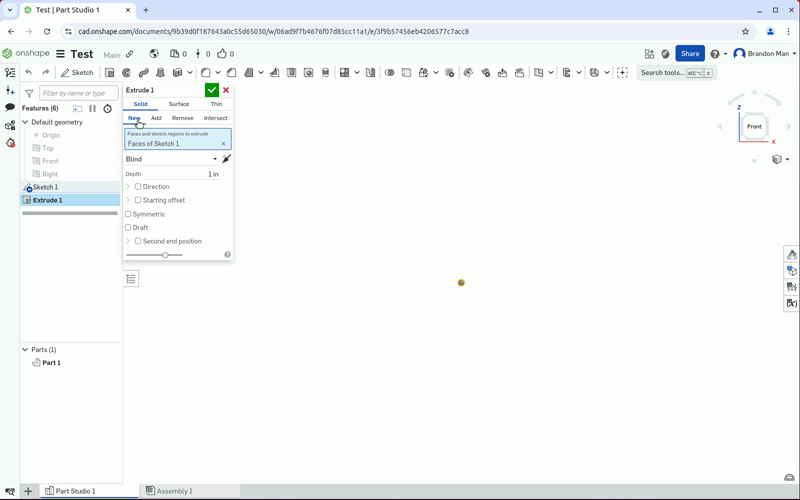
click(137, 120)
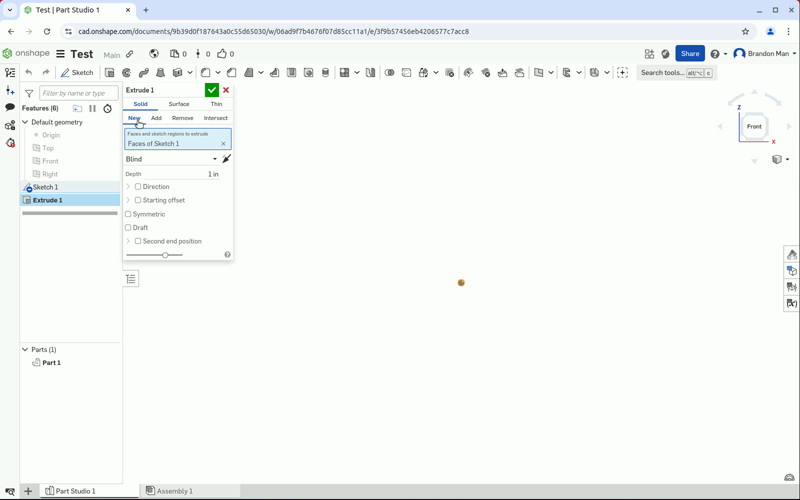
key(tab, 4)
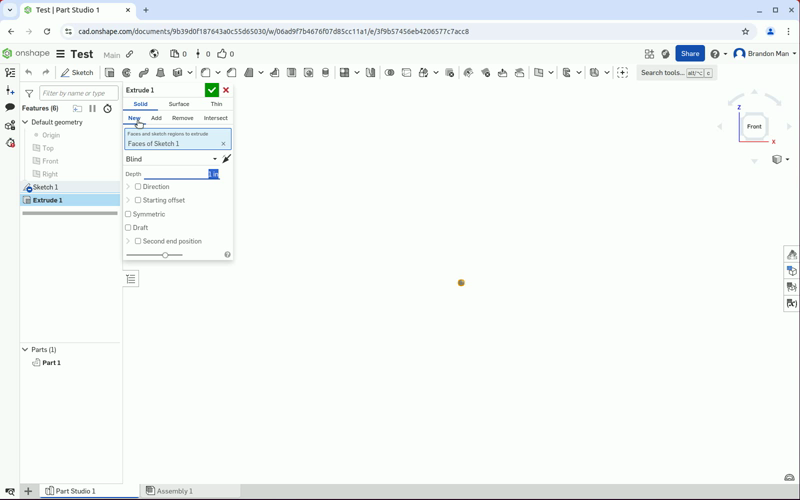
text(23.108)
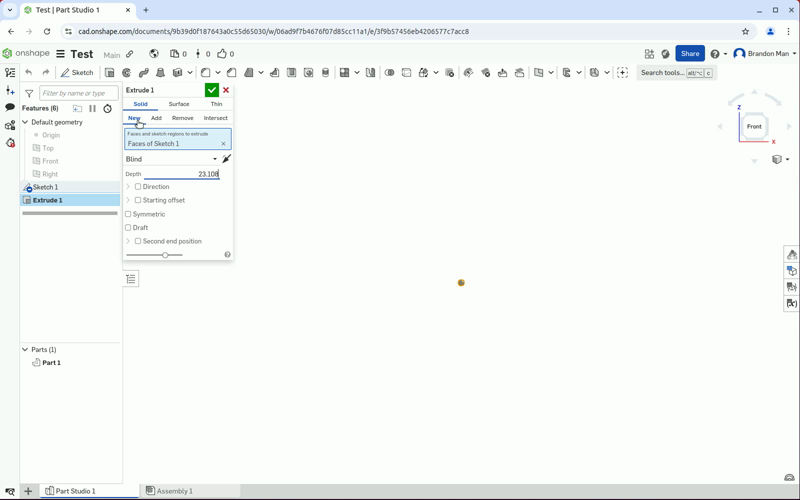
key(enter)
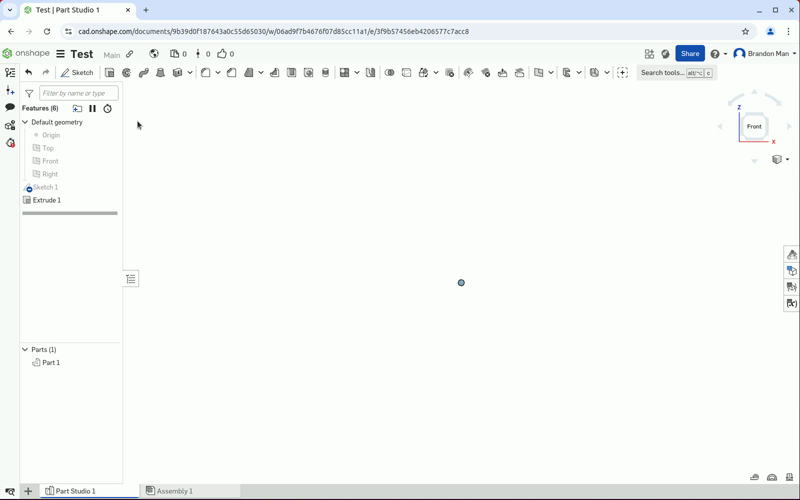
key(shift+h)
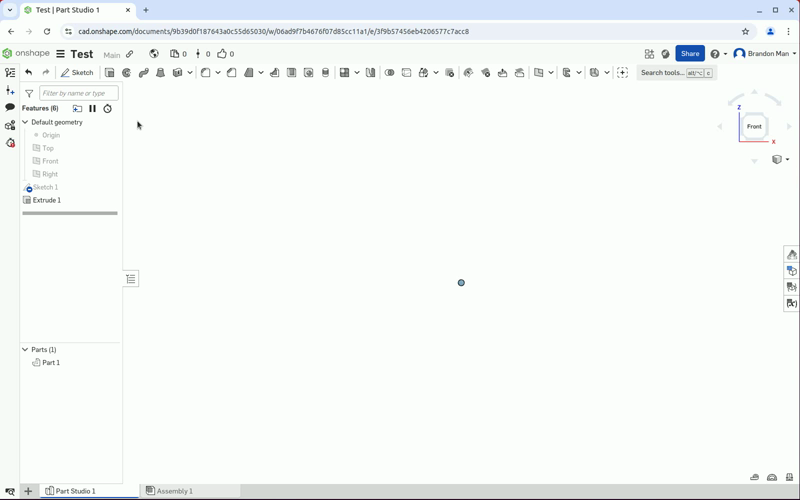
key(shift+h)
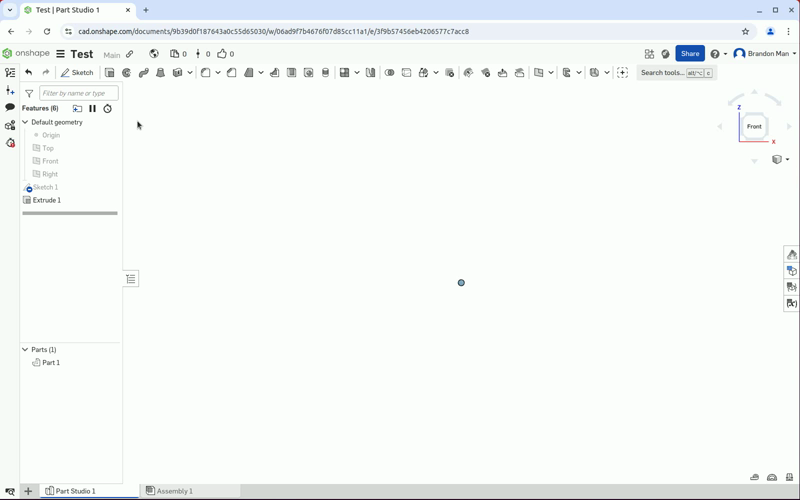
mouse_move(73, 189)
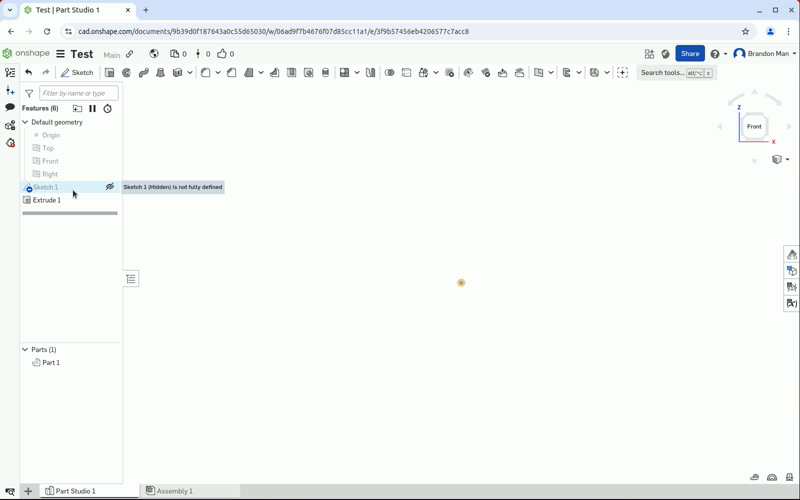
click(73, 189)
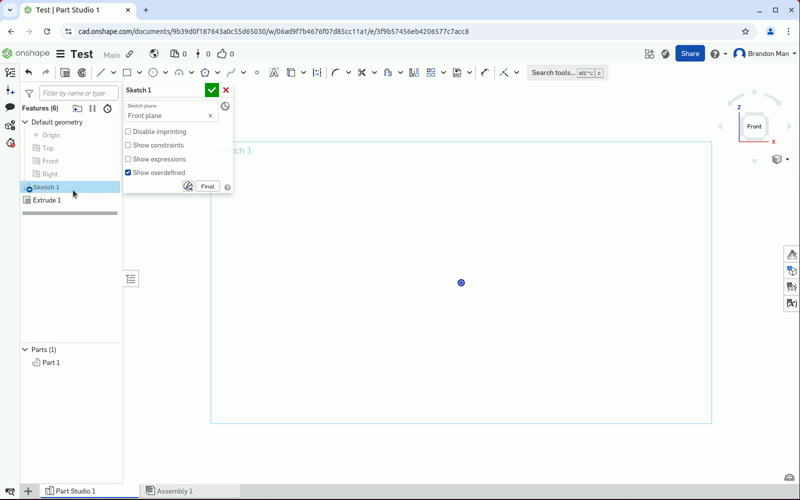
mouse_move(229, 92)
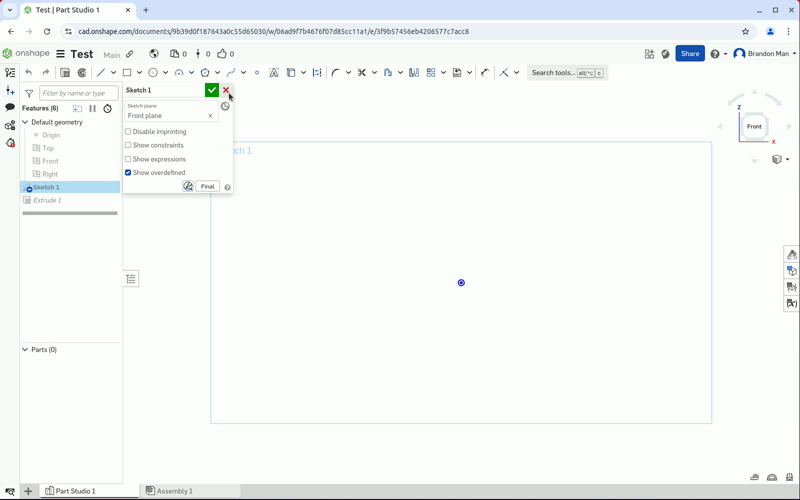
click(229, 92)
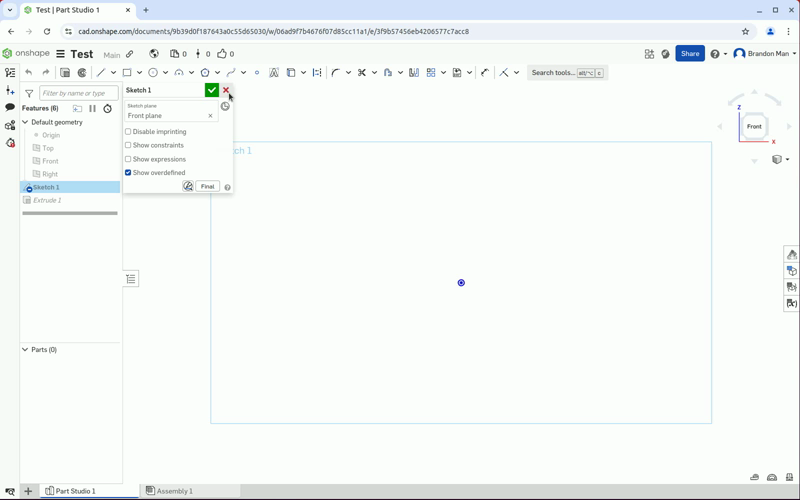
key(shift+s)
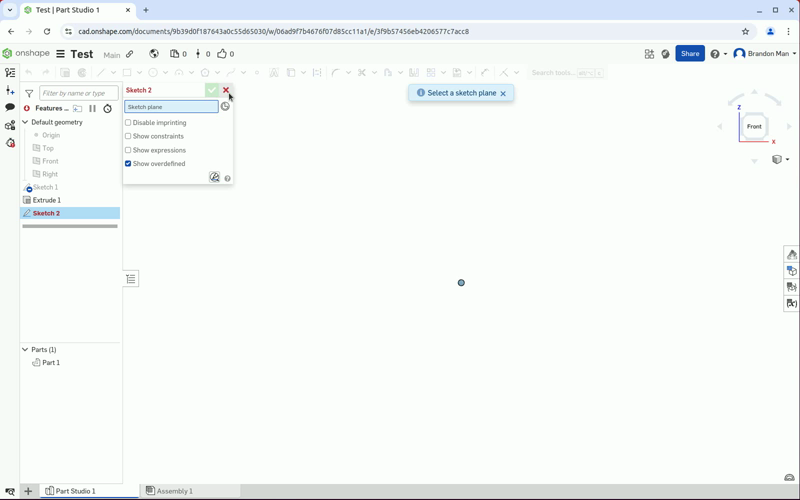
mouse_move(73, 163)
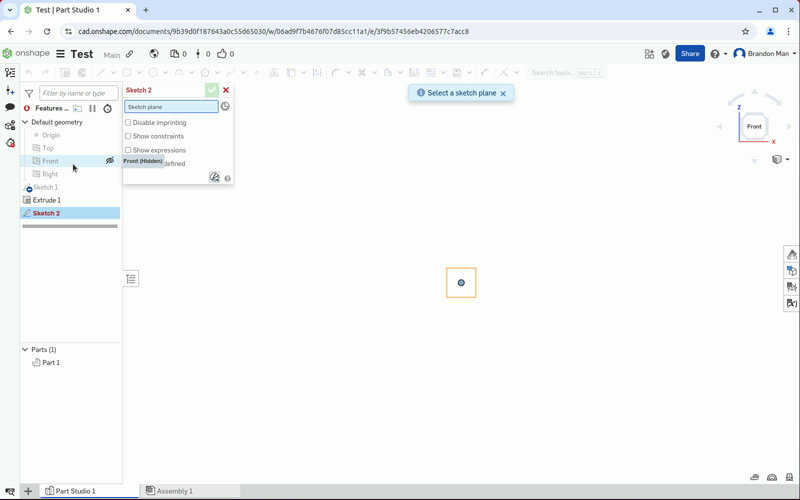
click(73, 163)
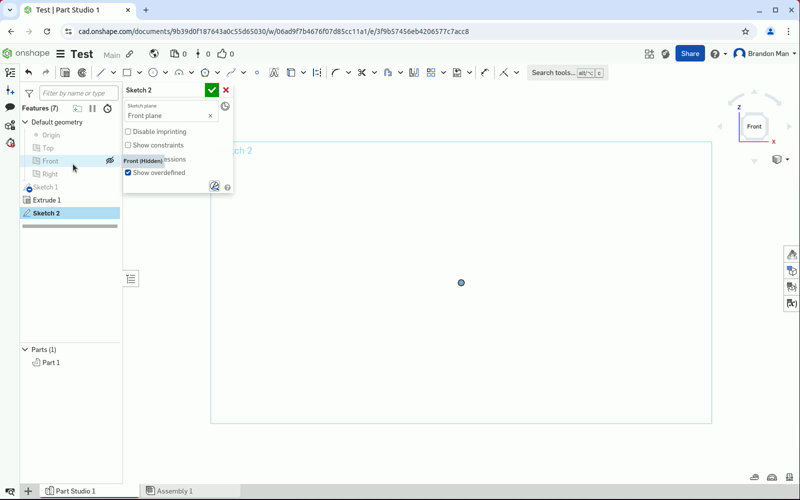
mouse_move(73, 352)
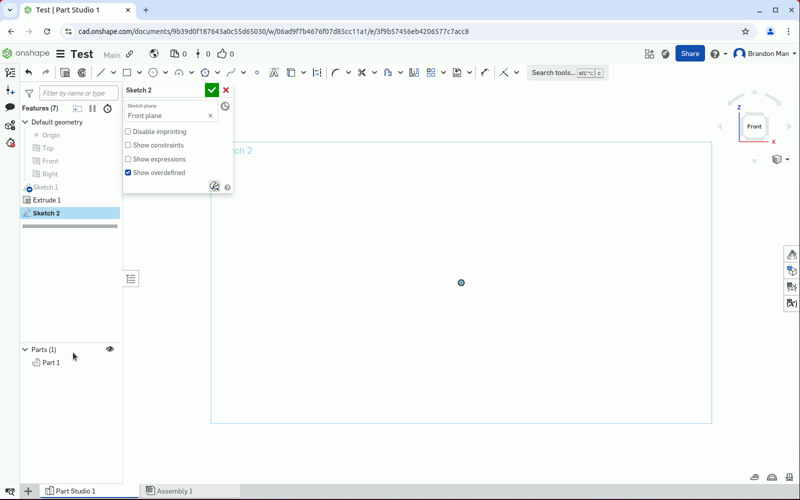
key(y)
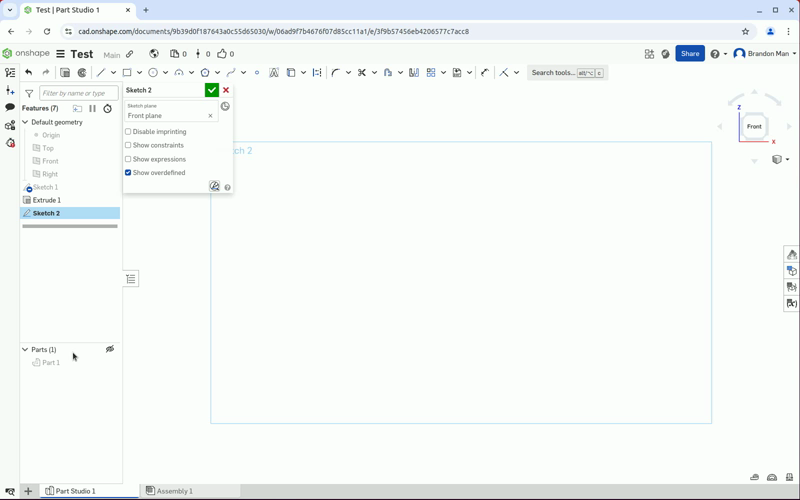
key(c)
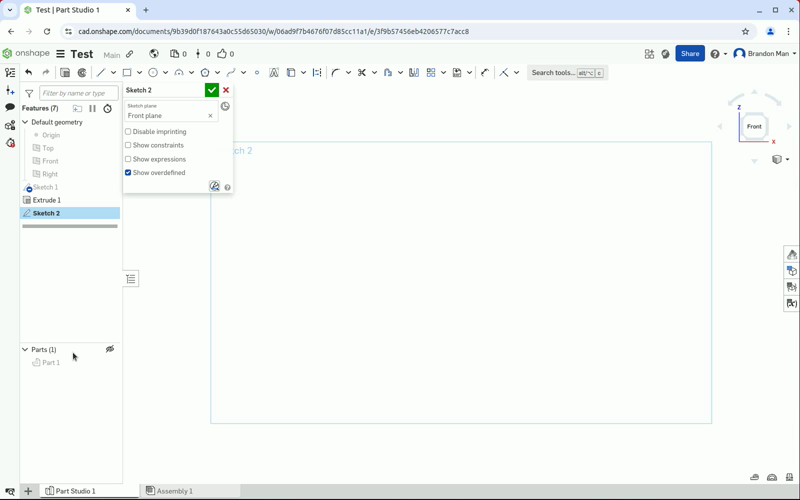
key_down(shift)
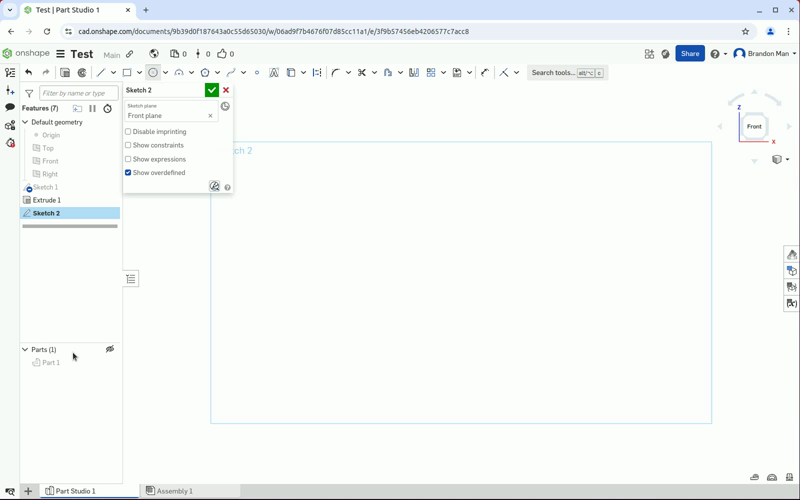
mouse_move(461, 278)
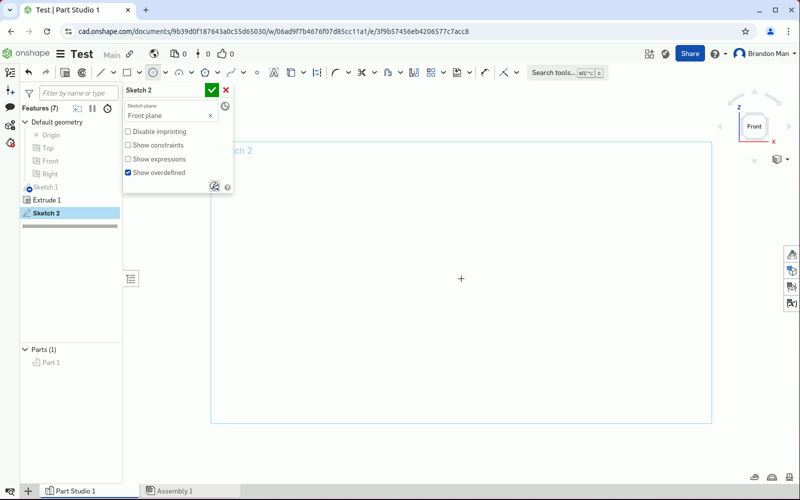
click(461, 278)
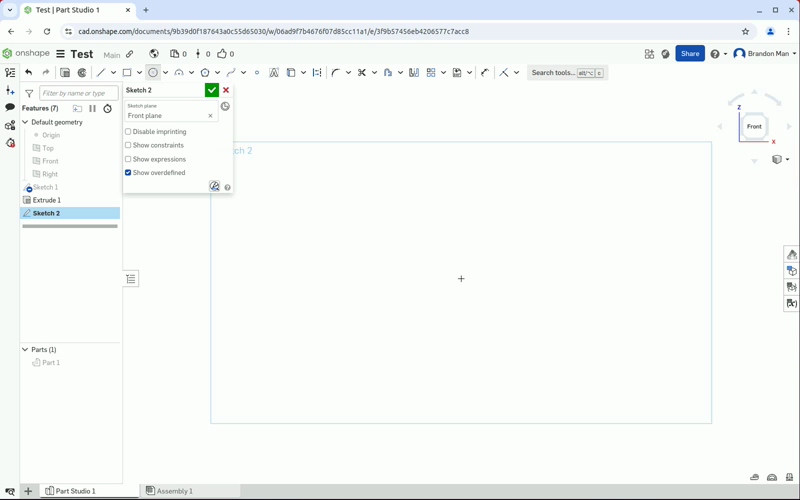
key_up(shift)
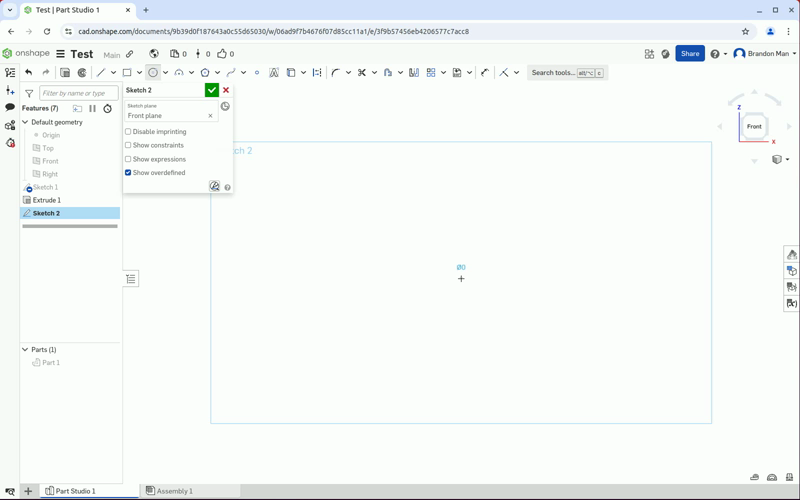
mouse_move(464, 278)
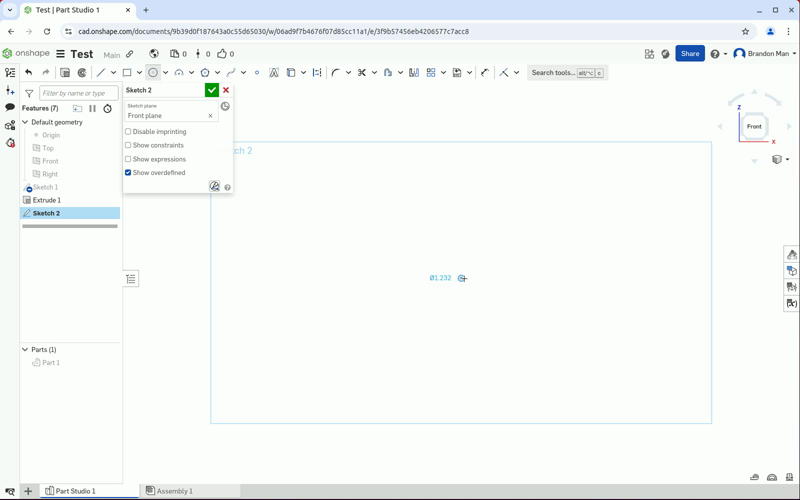
click(464, 278)
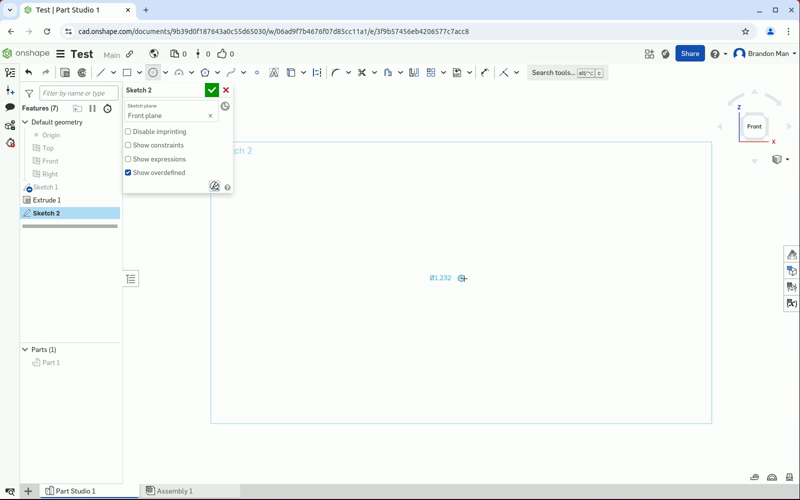
key(esc)
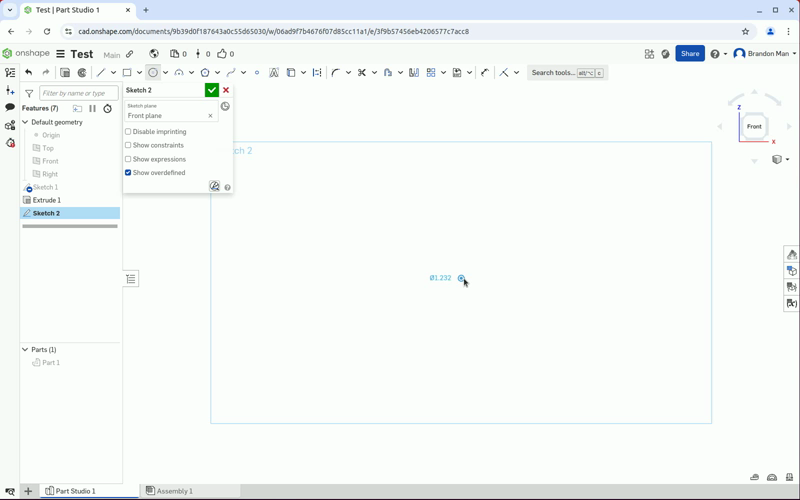
mouse_move(462, 280)
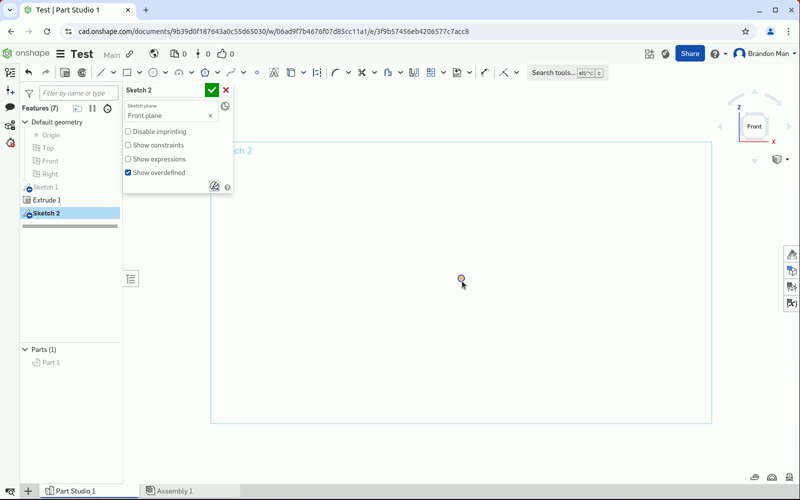
scroll(6)
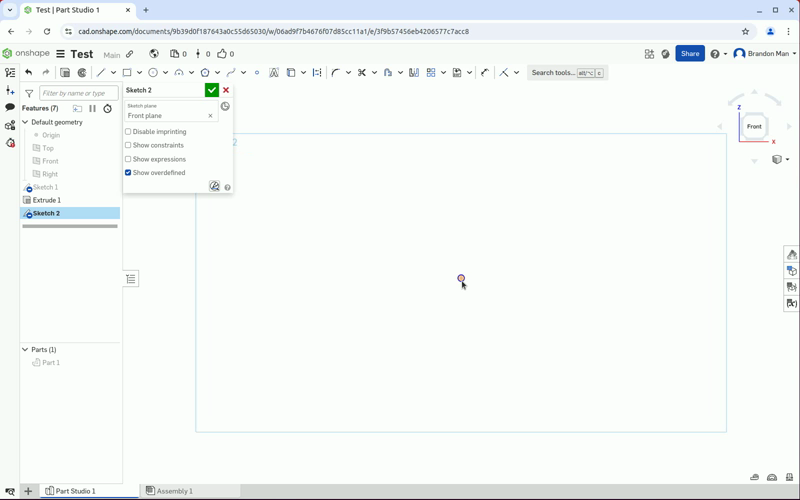
scroll(6)
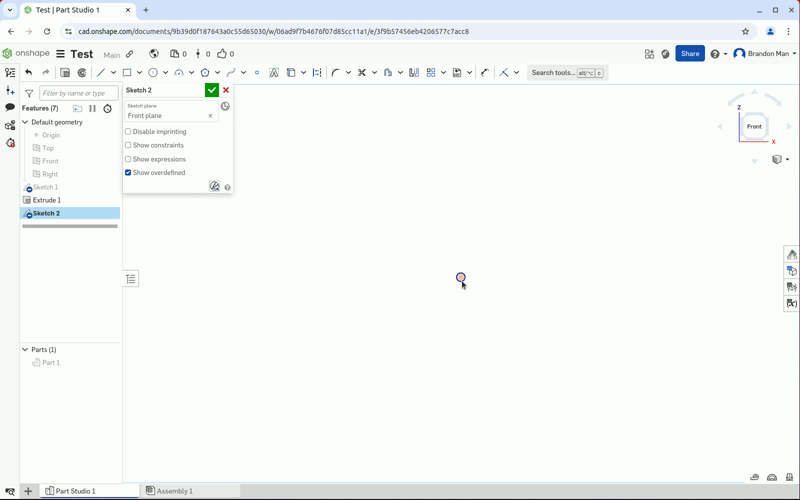
scroll(6)
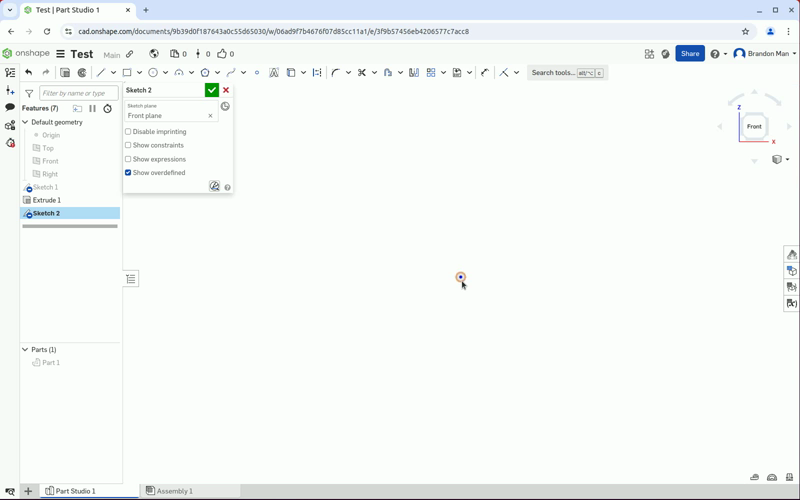
scroll(6)
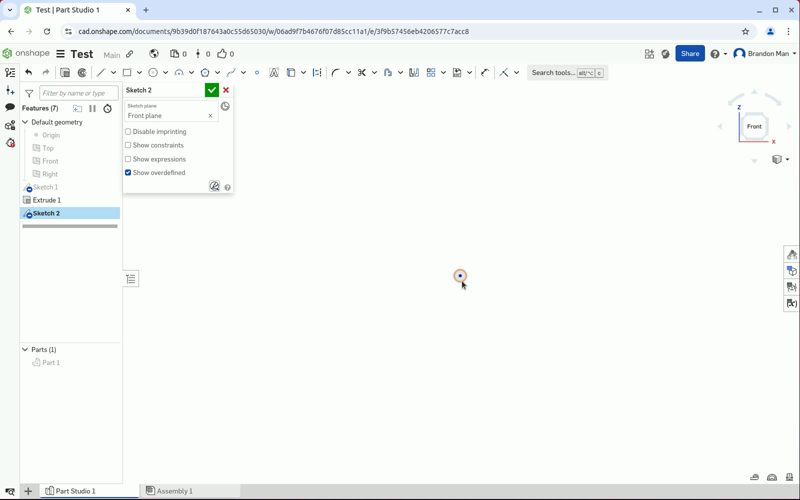
scroll(6)
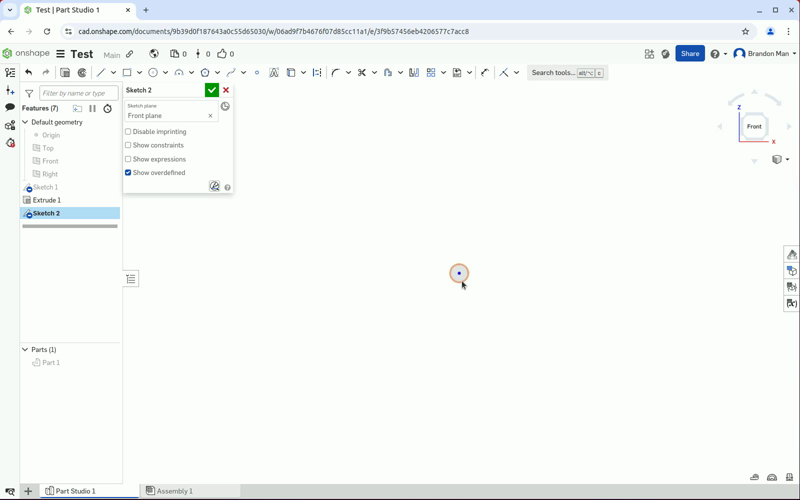
scroll(6)
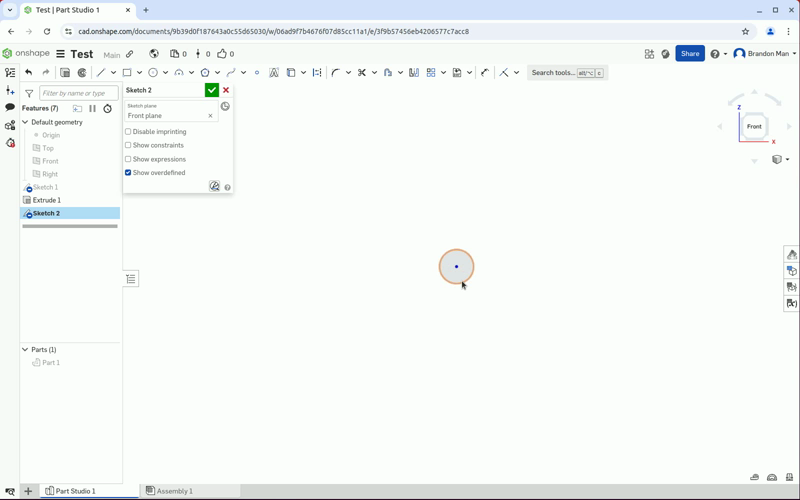
scroll(6)
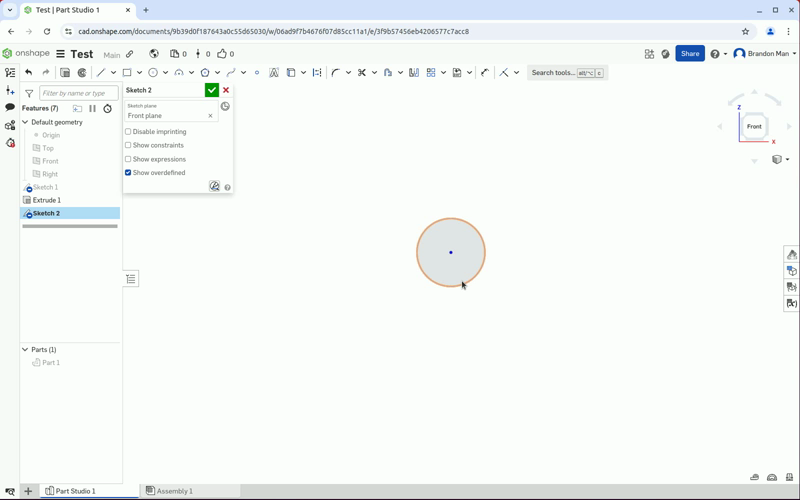
click(462, 280)
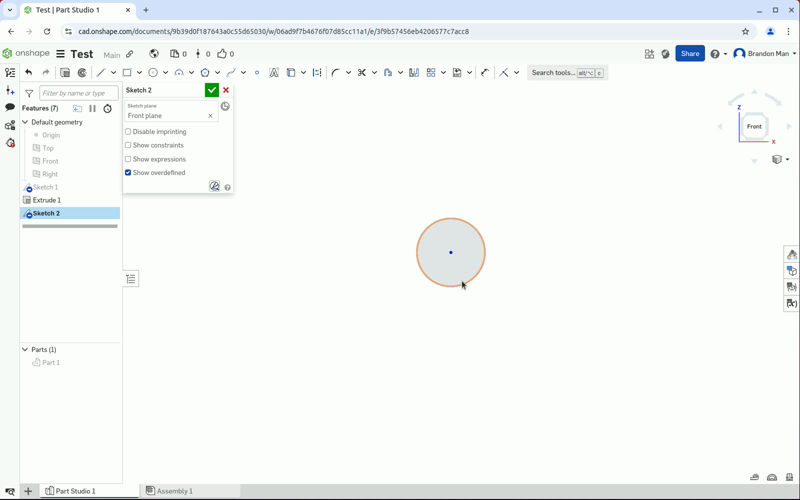
scroll(-6)
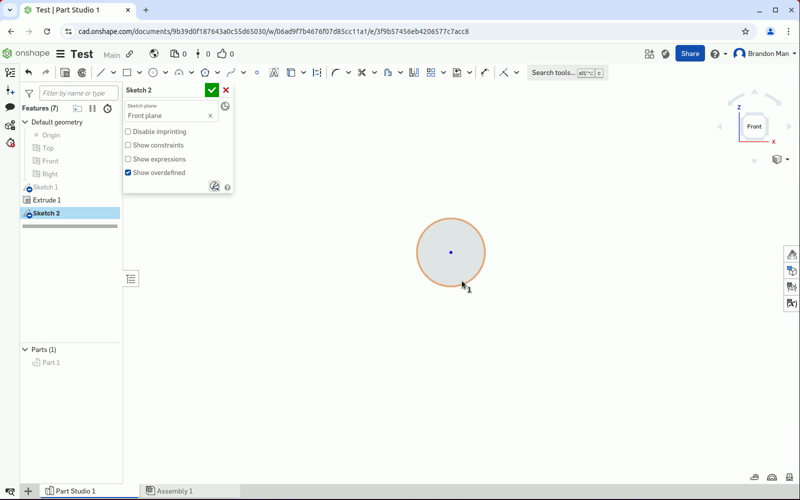
scroll(-6)
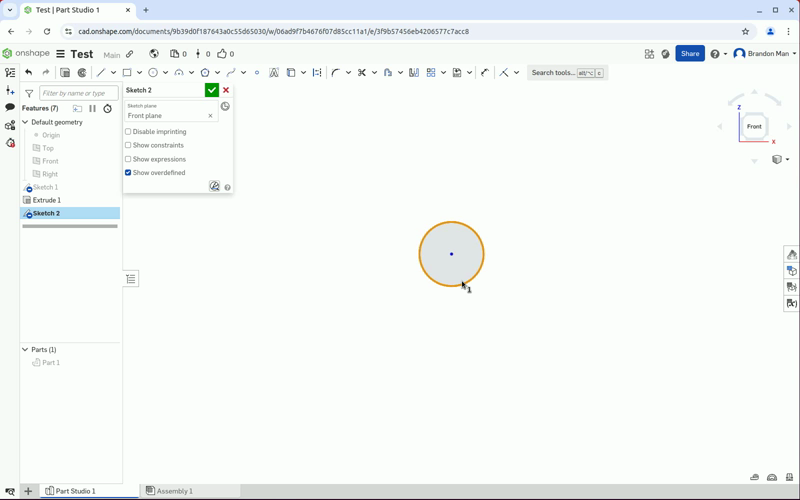
scroll(-6)
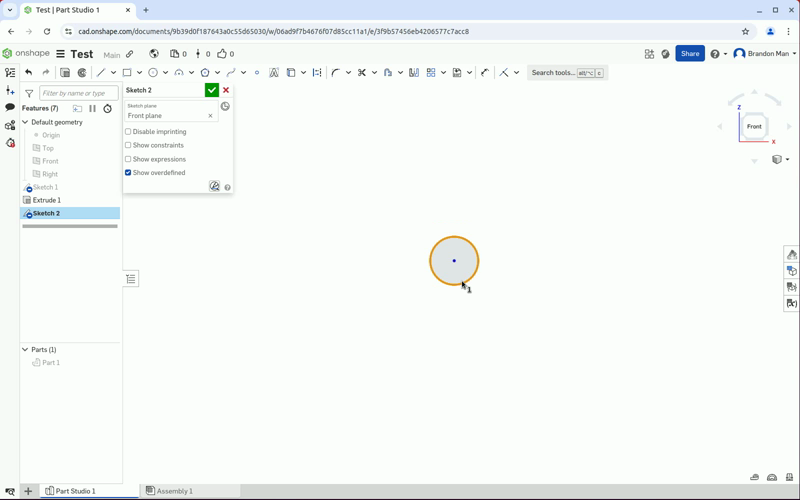
scroll(-6)
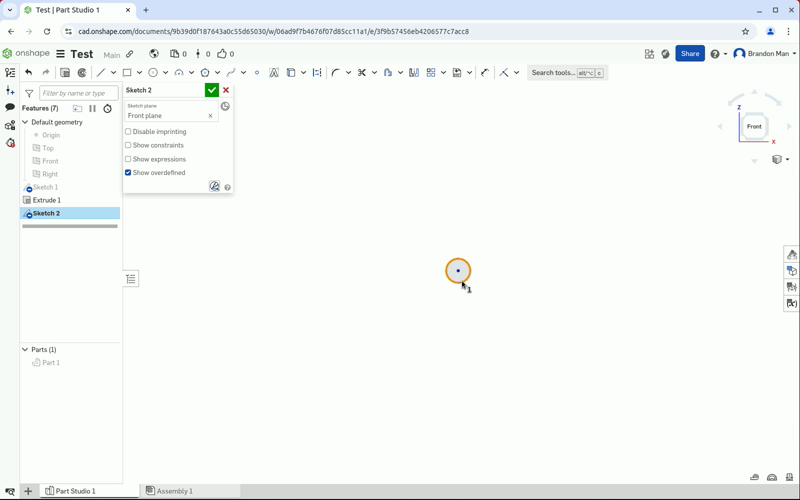
scroll(-6)
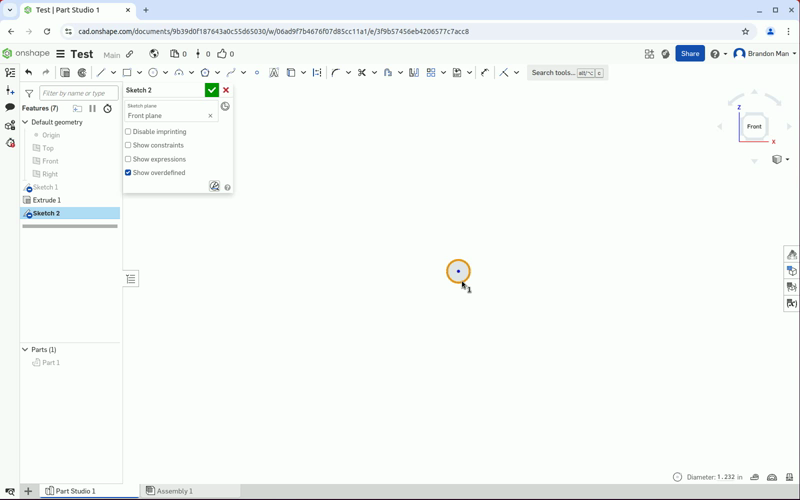
scroll(-6)
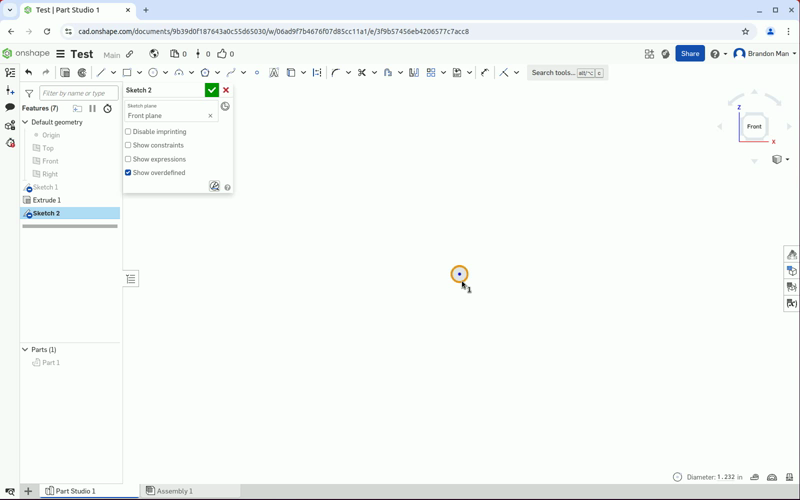
scroll(-6)
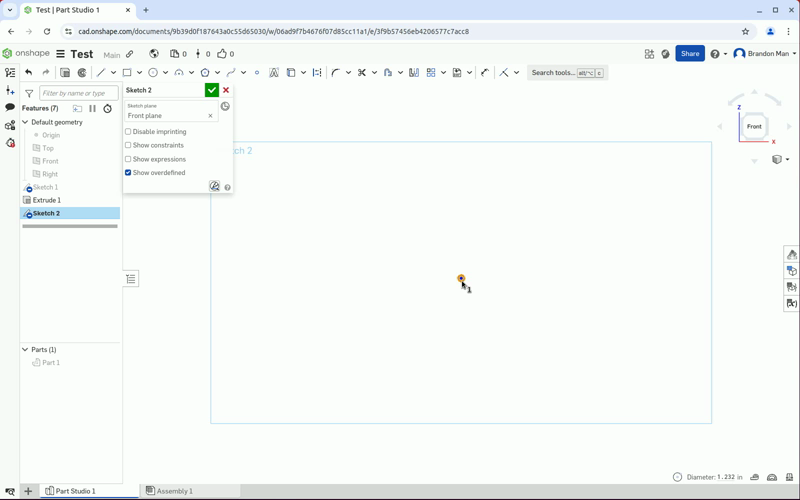
mouse_move(73, 352)
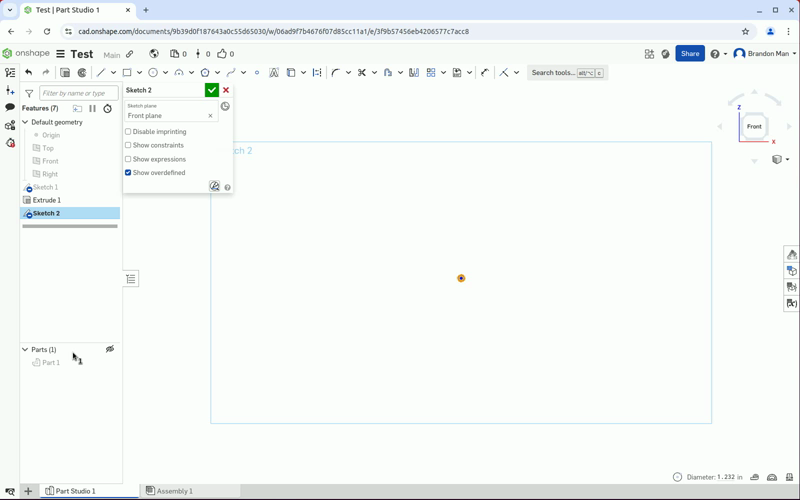
key(shift+y)
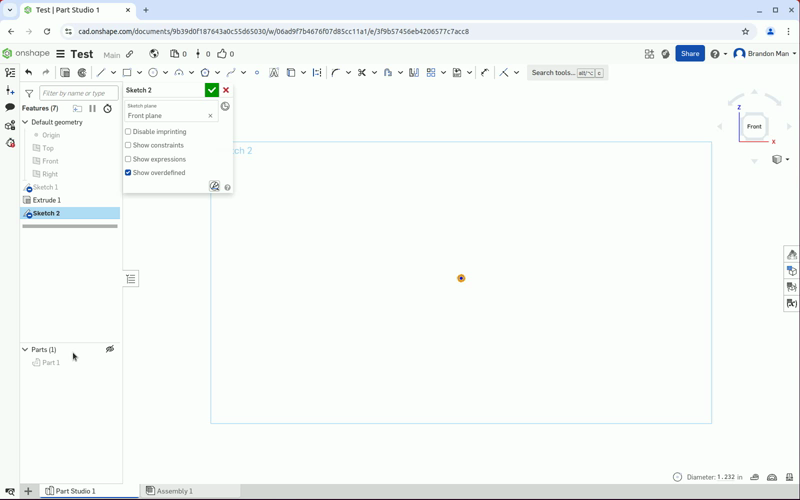
key(shift+e)
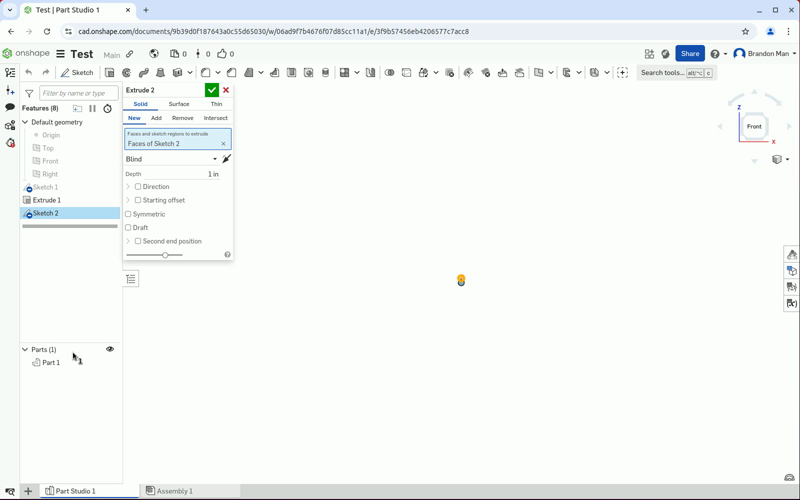
mouse_move(143, 106)
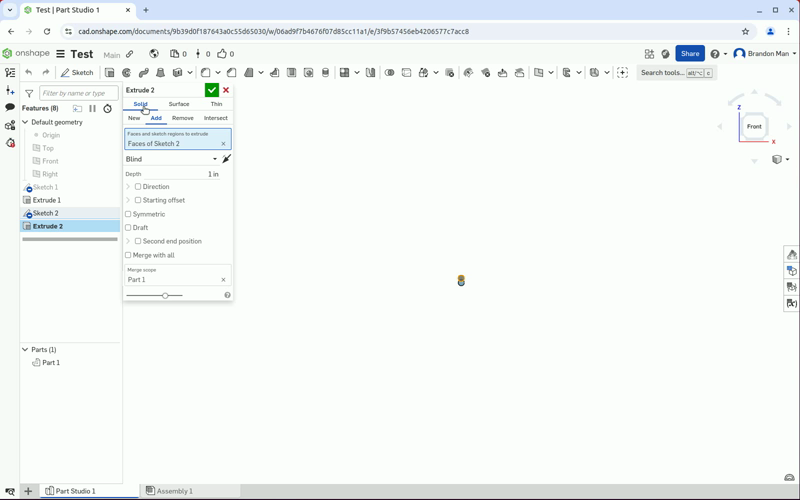
click(143, 106)
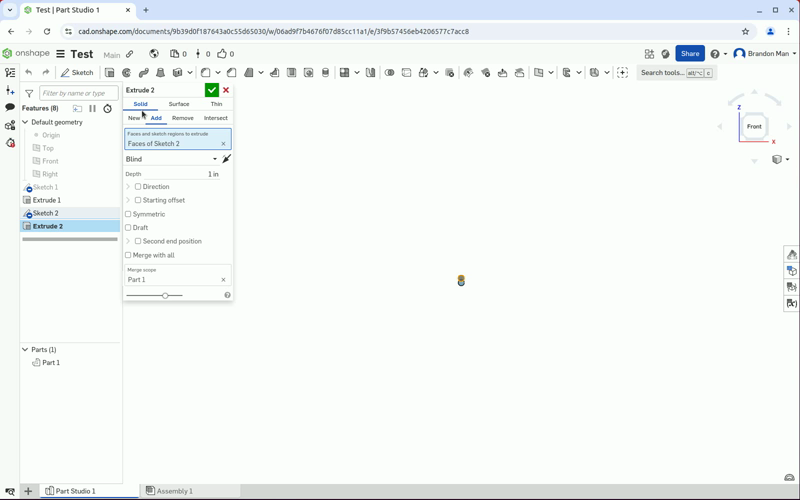
mouse_move(137, 120)
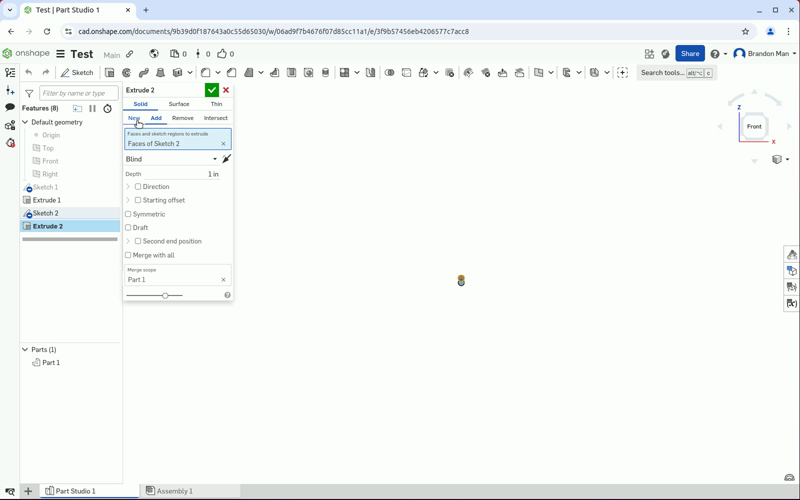
click(137, 120)
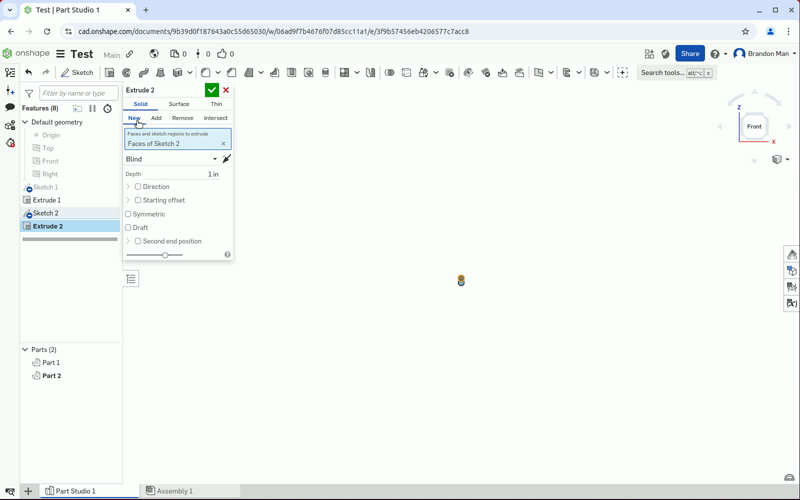
key(tab, 4)
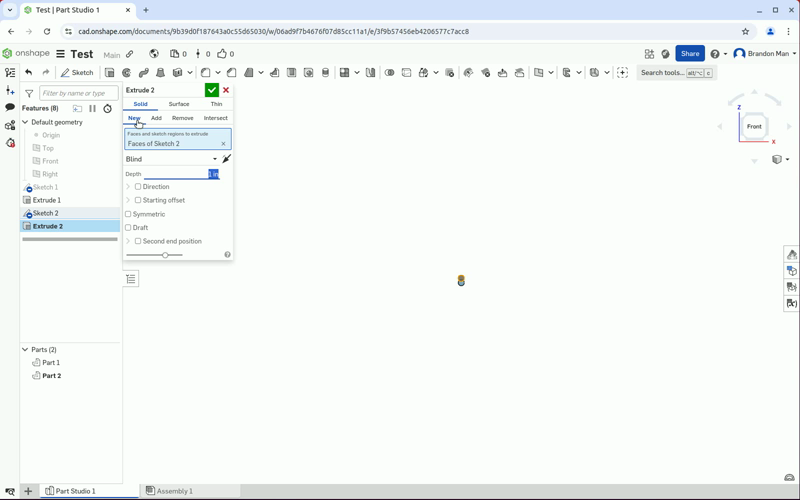
text(23.108)
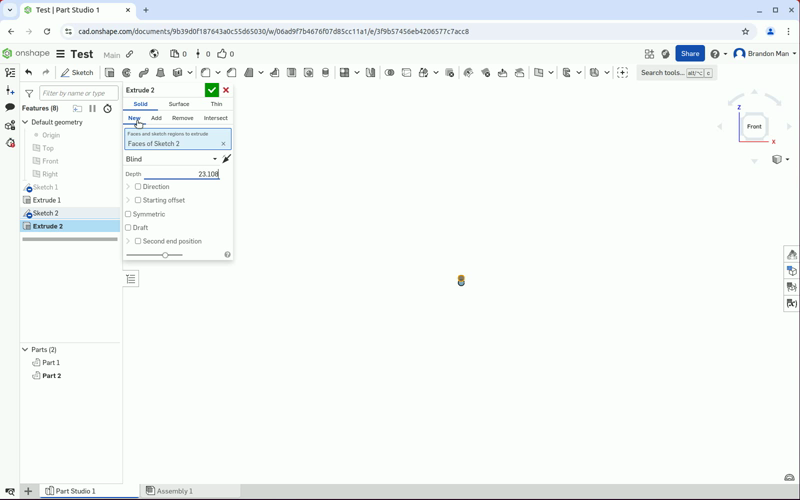
key(enter)
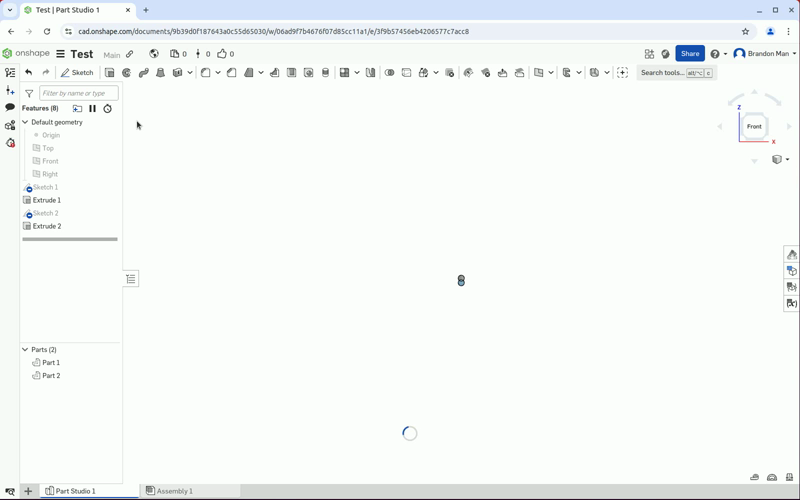
key(shift+h)
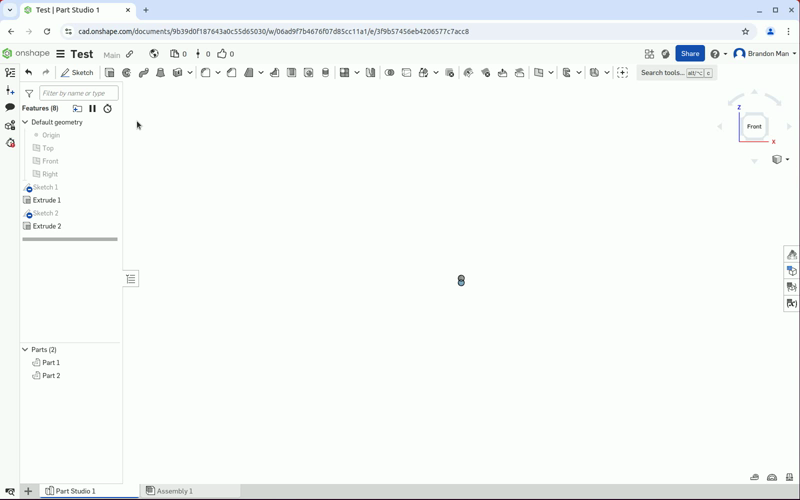
key(shift+h)
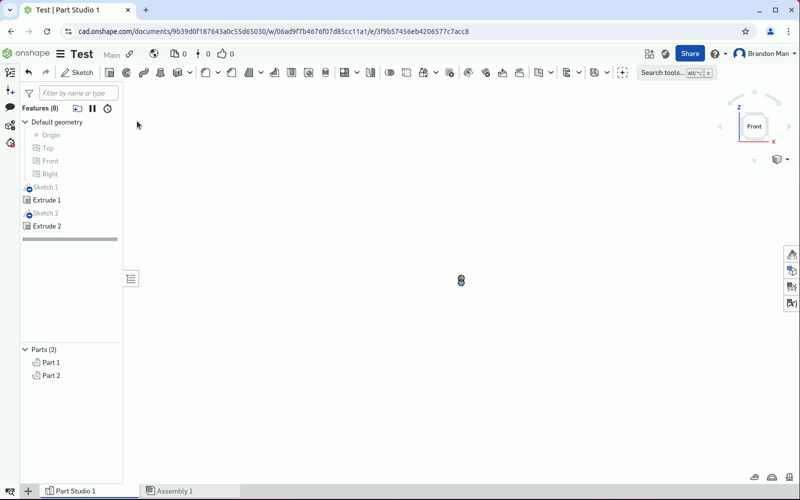
mouse_move(73, 189)
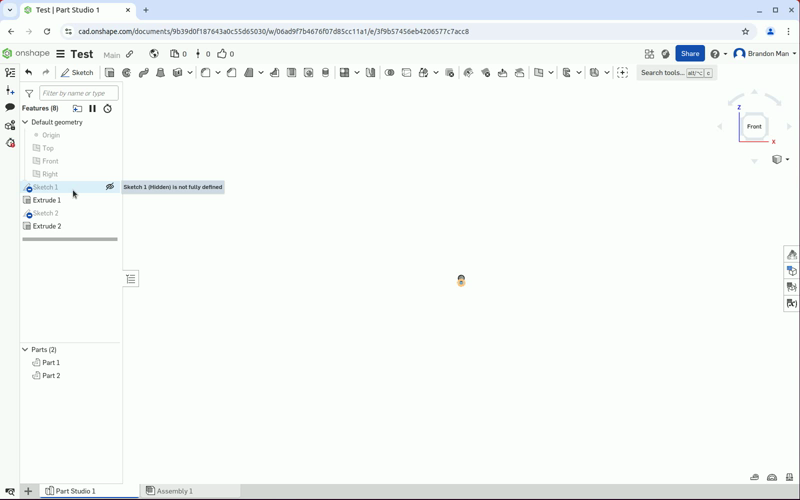
click(73, 189)
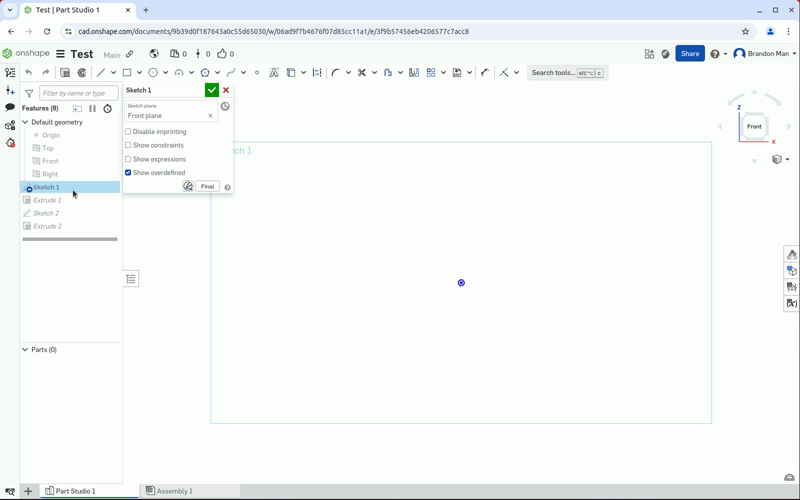
mouse_move(229, 92)
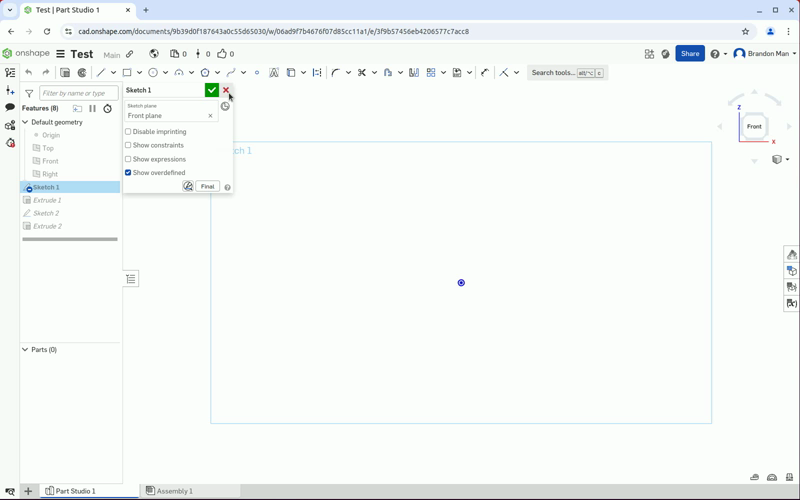
click(229, 92)
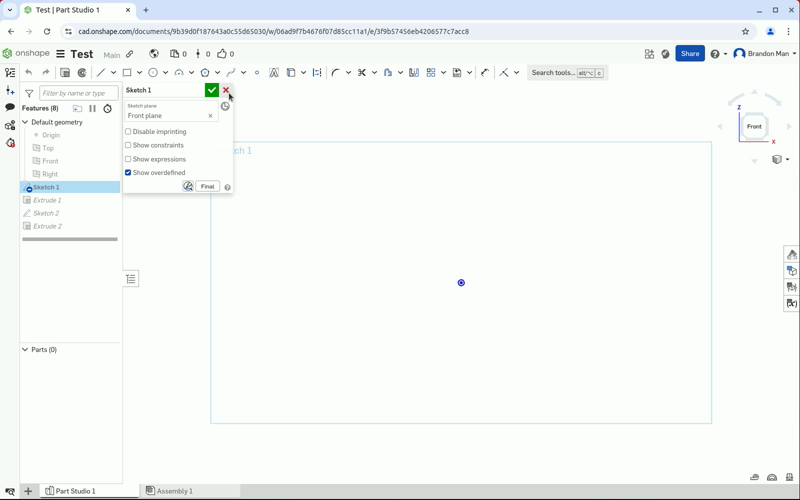
key(shift+s)
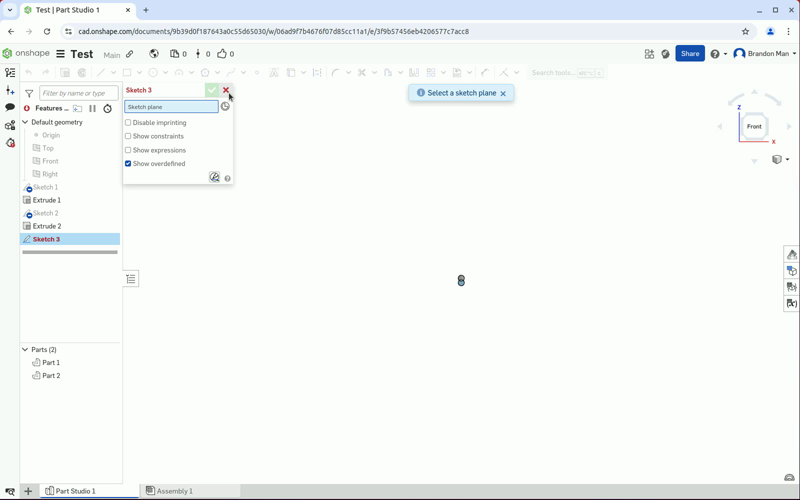
mouse_move(73, 163)
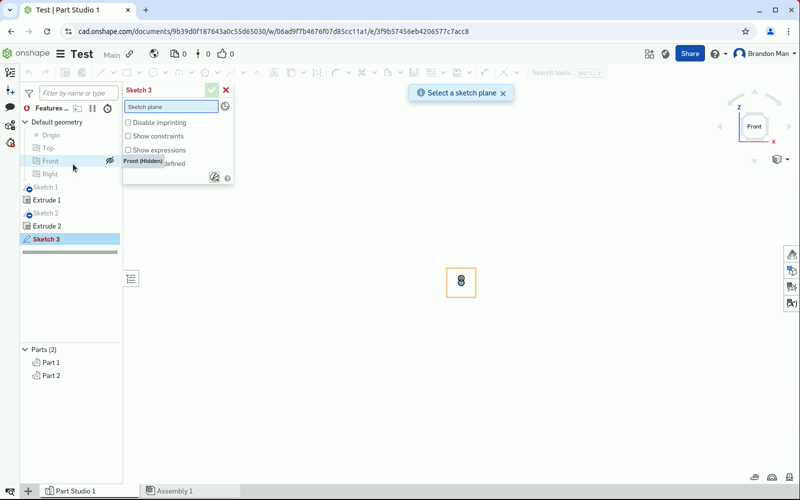
click(73, 163)
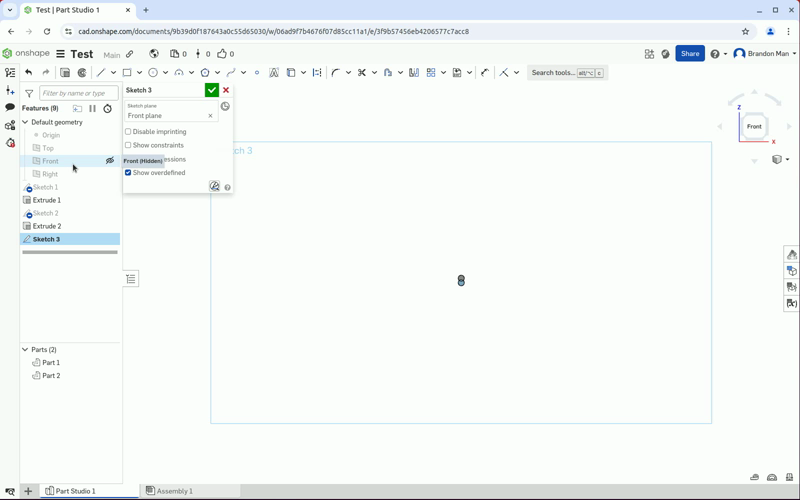
mouse_move(73, 352)
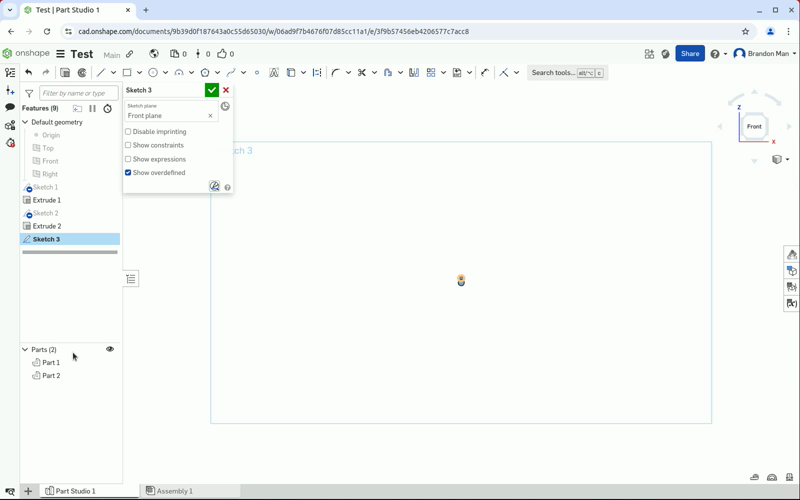
key(y)
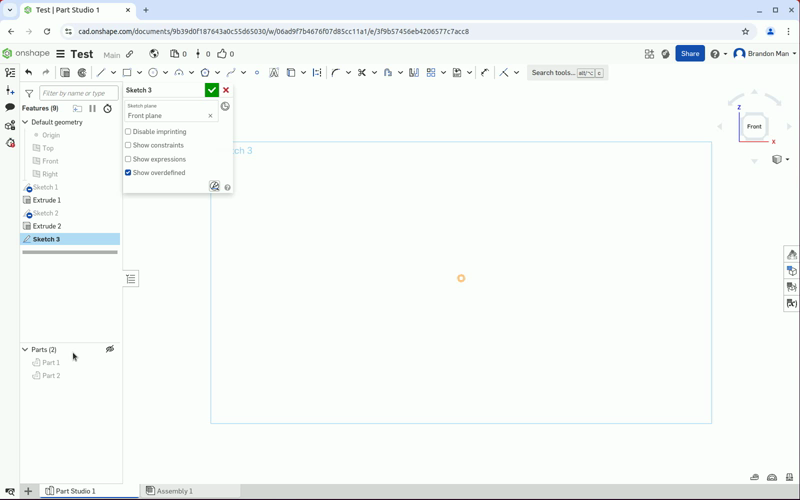
key(c)
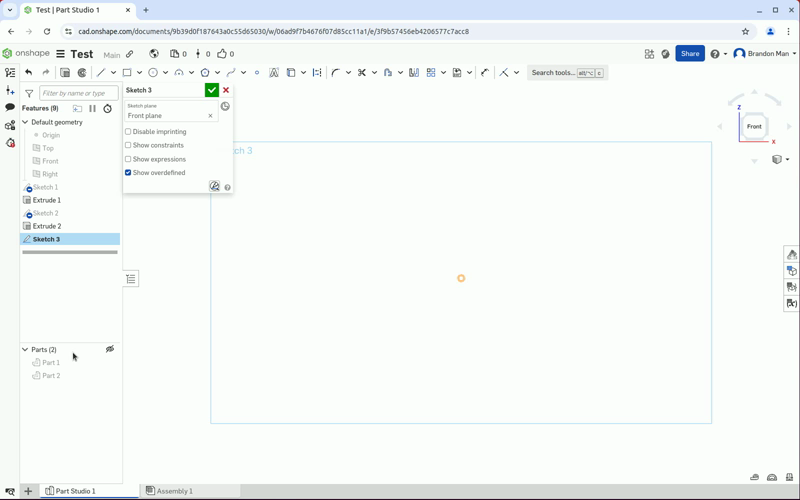
key_down(shift)
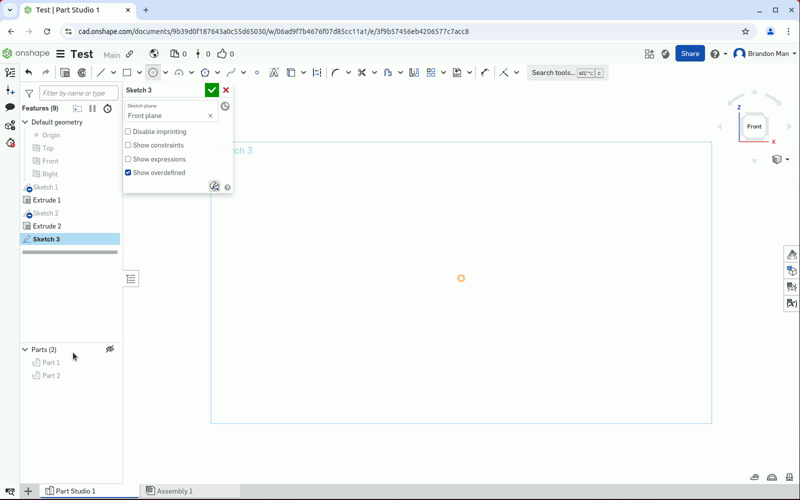
mouse_move(466, 282)
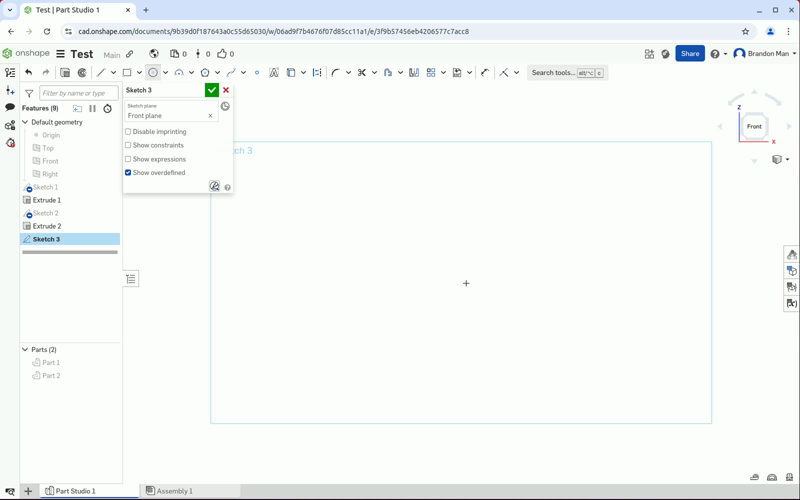
click(466, 282)
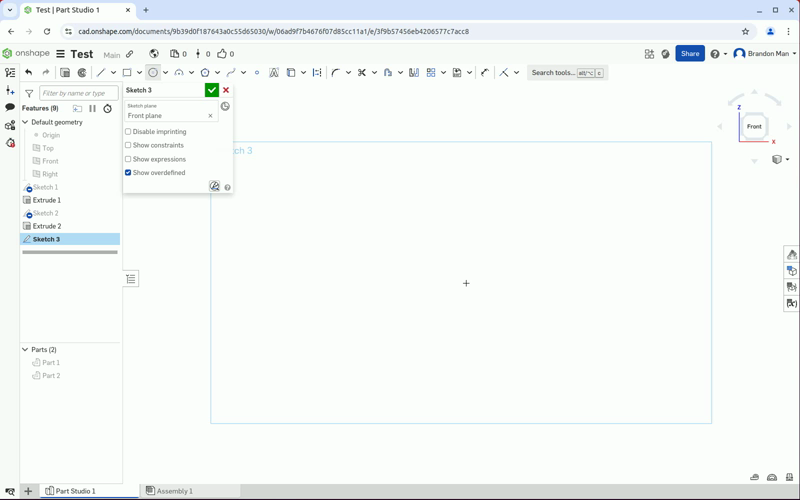
key_up(shift)
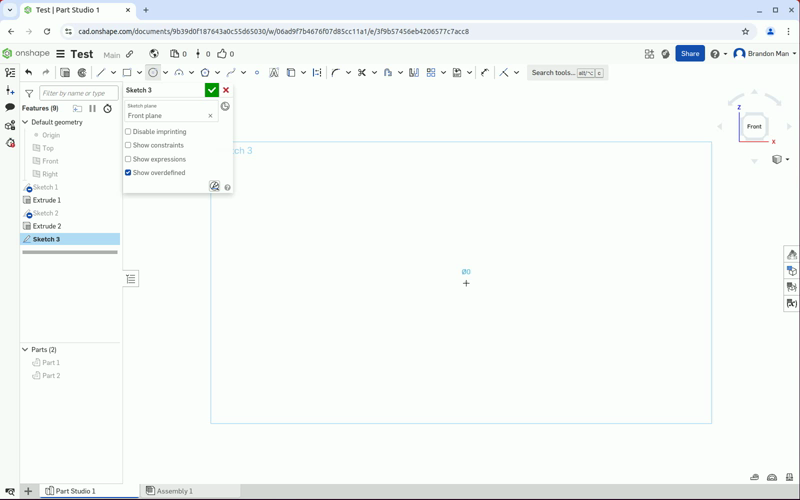
mouse_move(469, 282)
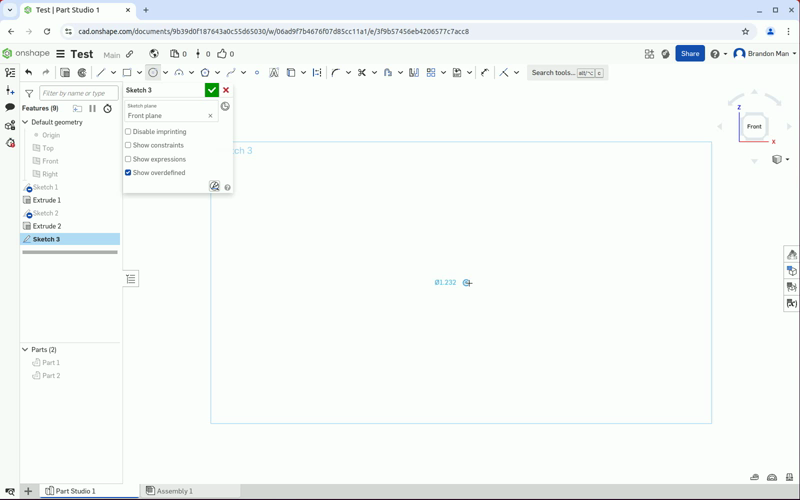
click(469, 282)
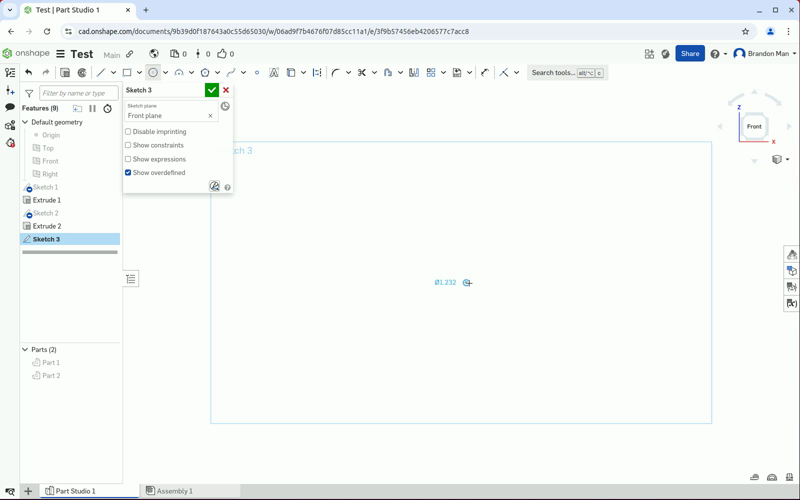
key(esc)
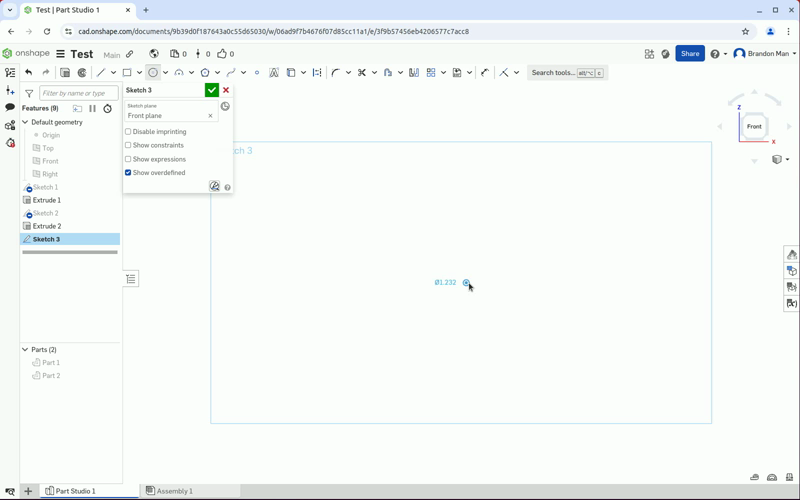
mouse_move(467, 280)
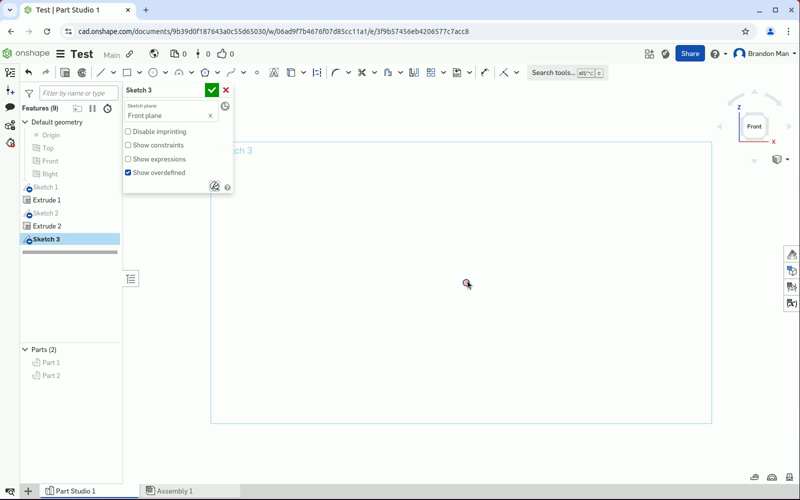
scroll(6)
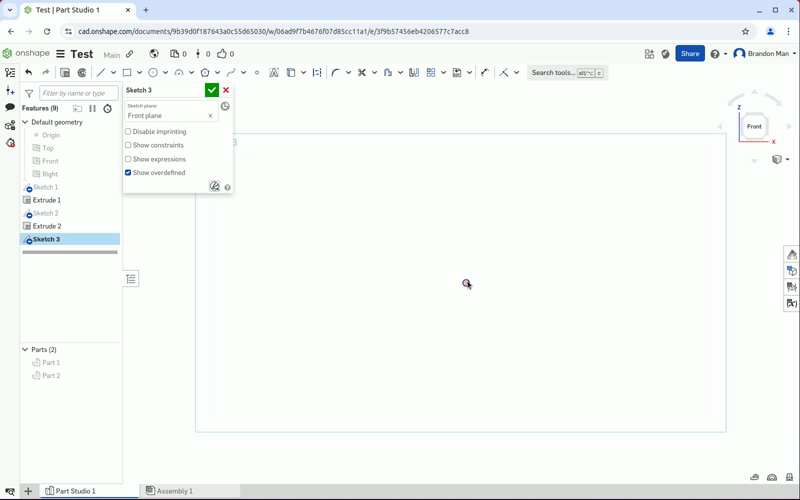
scroll(6)
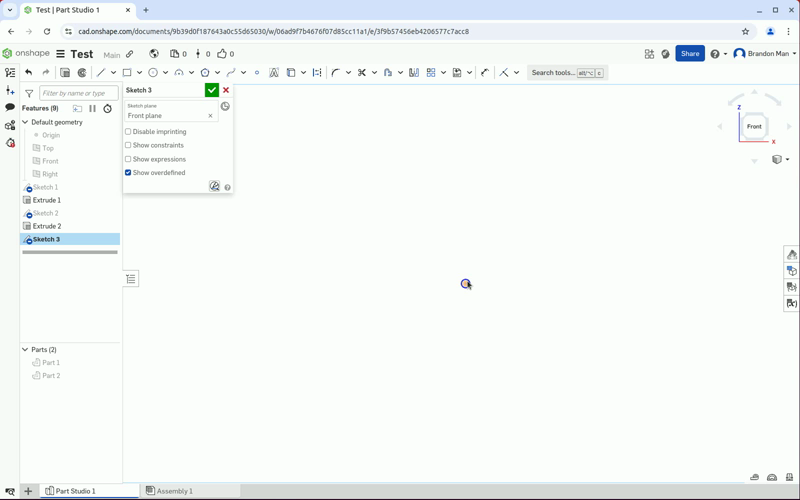
scroll(6)
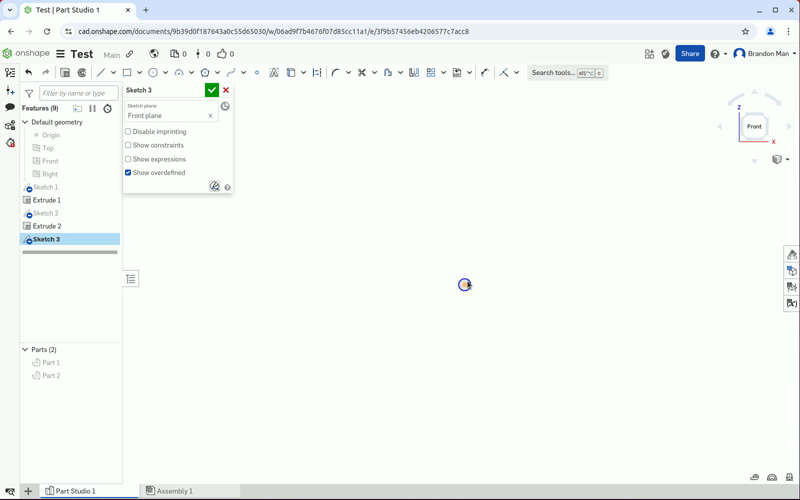
scroll(6)
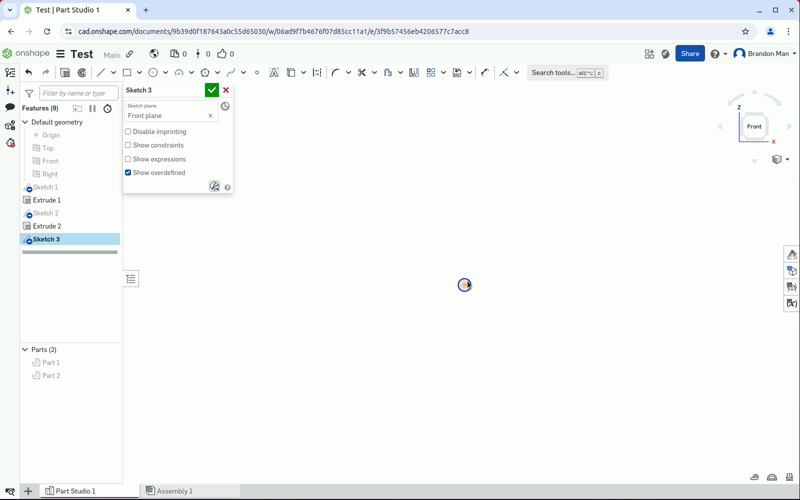
scroll(6)
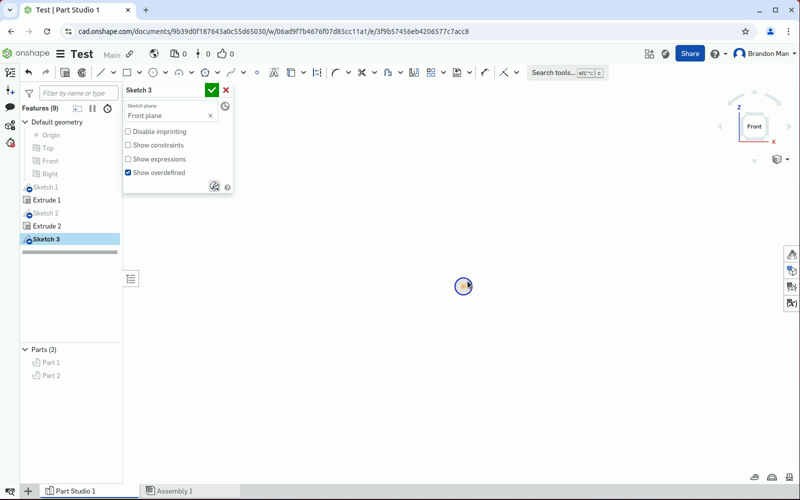
scroll(6)
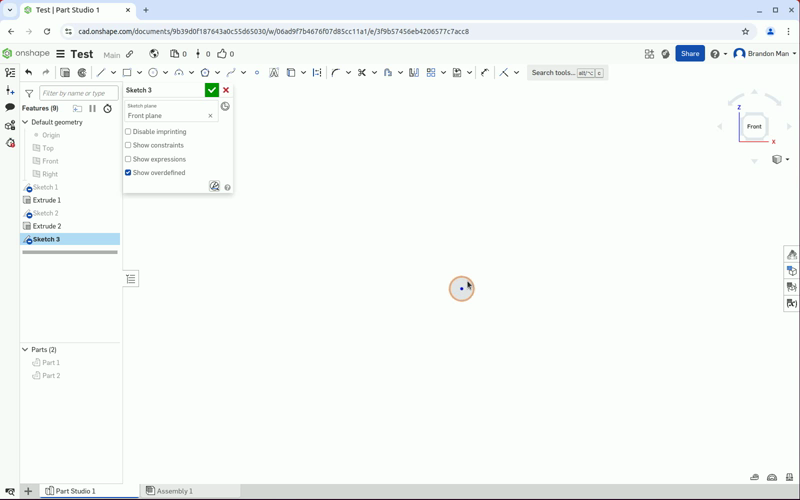
scroll(6)
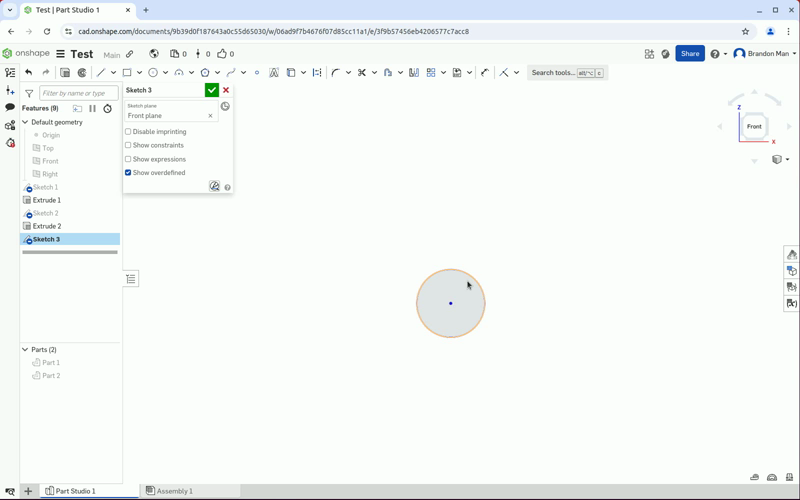
click(467, 280)
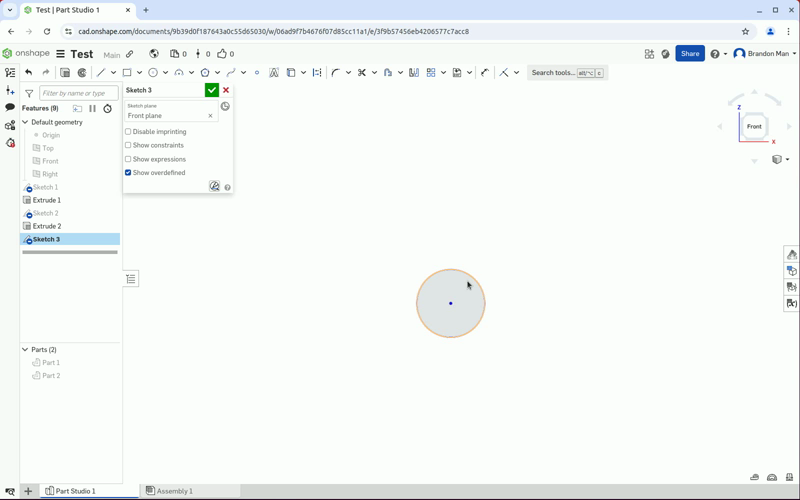
scroll(-6)
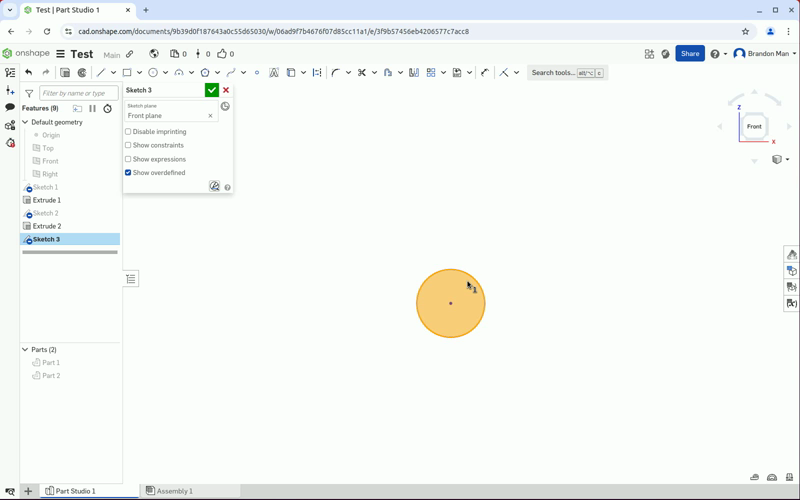
scroll(-6)
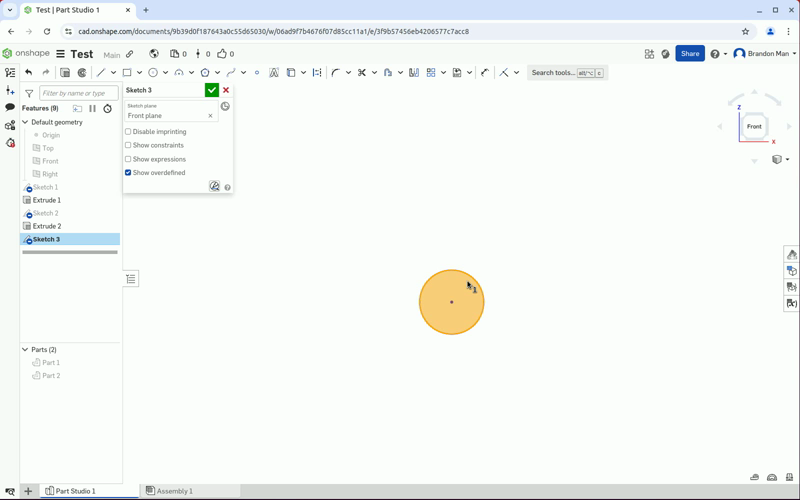
scroll(-6)
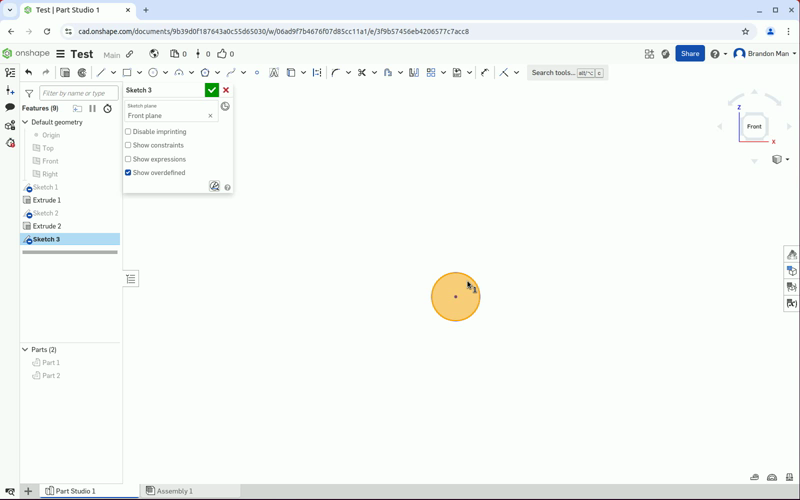
scroll(-6)
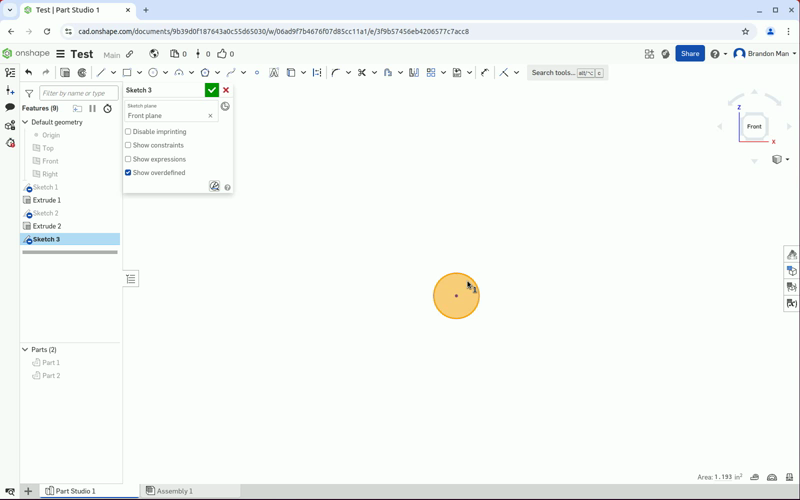
scroll(-6)
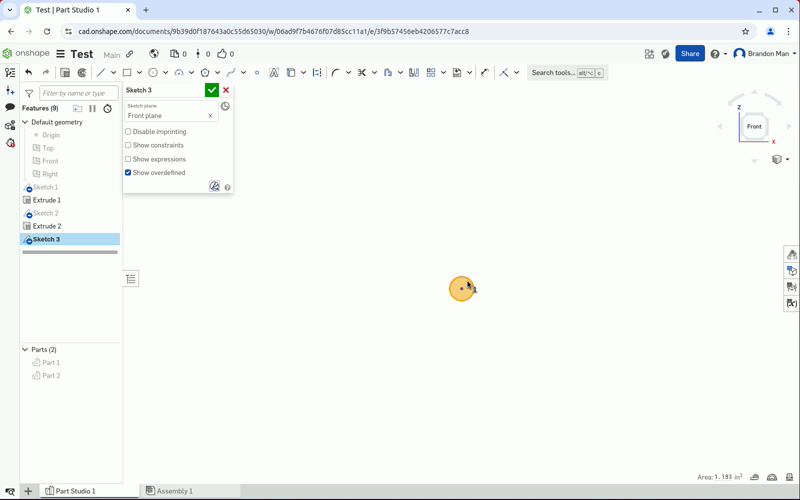
scroll(-6)
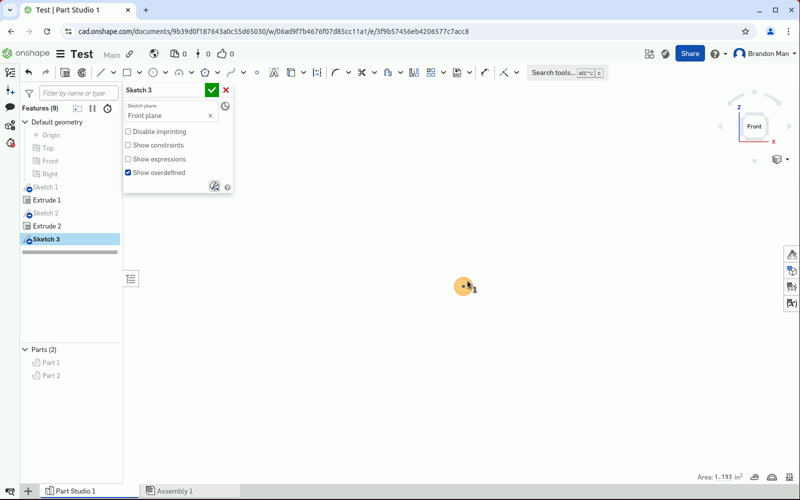
scroll(-6)
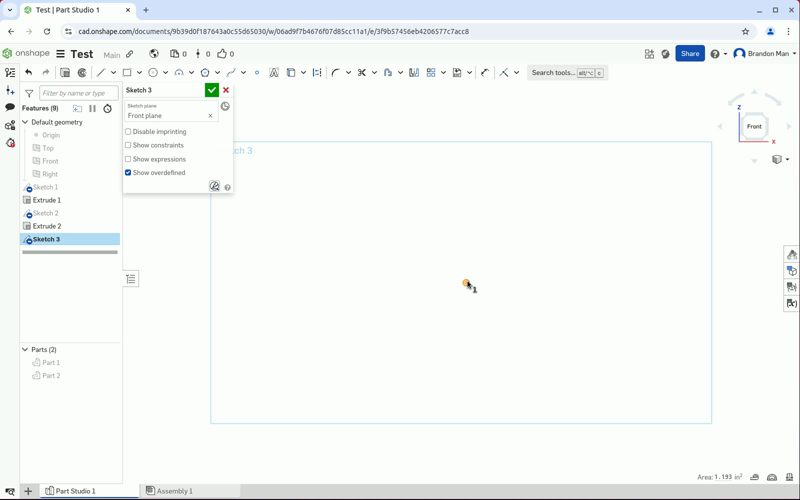
mouse_move(73, 352)
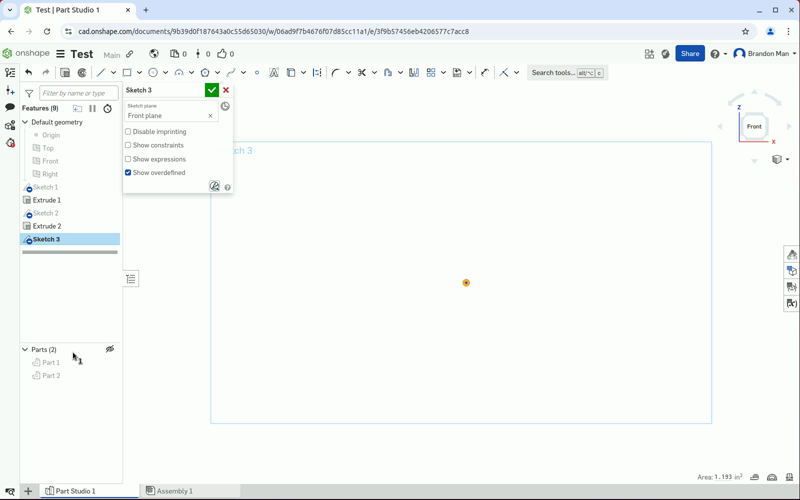
key(shift+y)
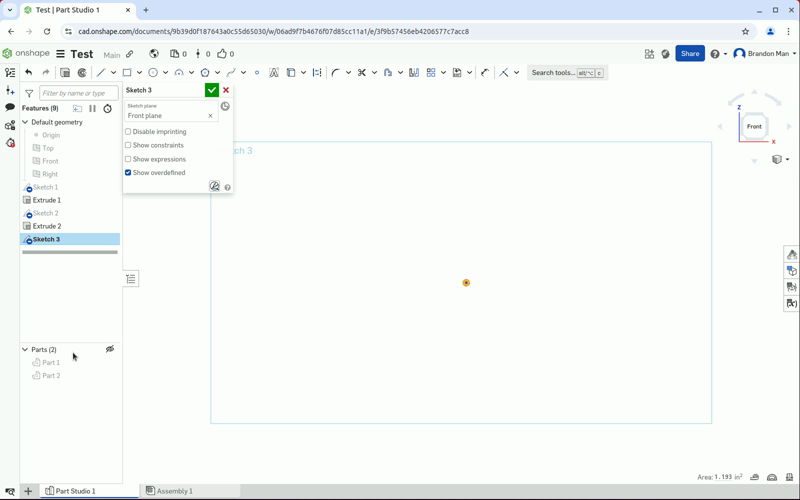
key(shift+e)
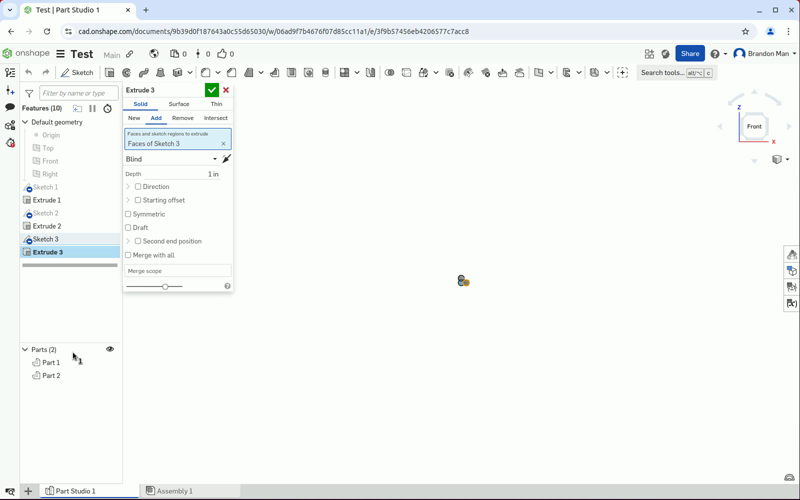
mouse_move(143, 106)
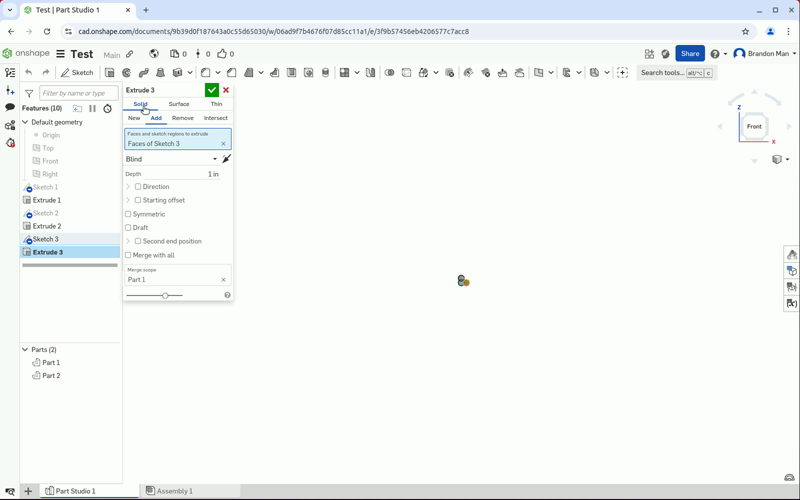
click(143, 106)
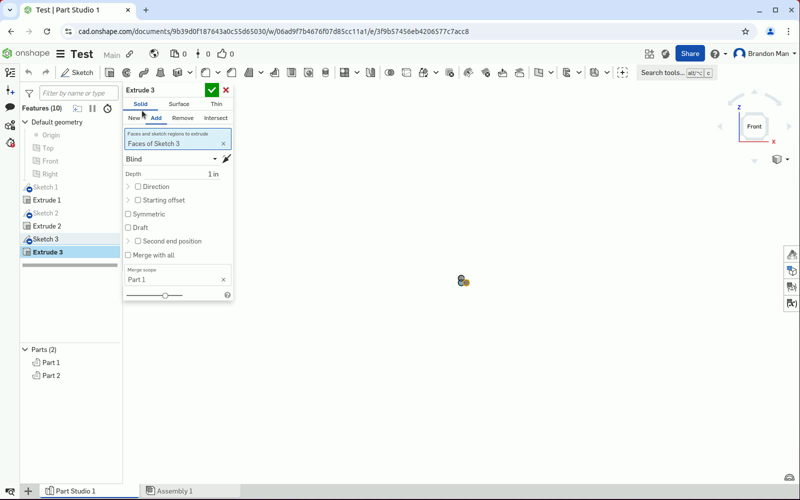
mouse_move(137, 120)
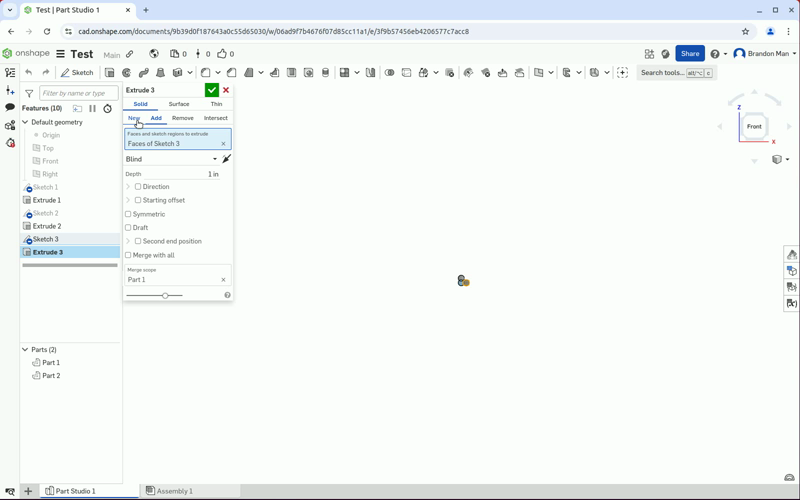
click(137, 120)
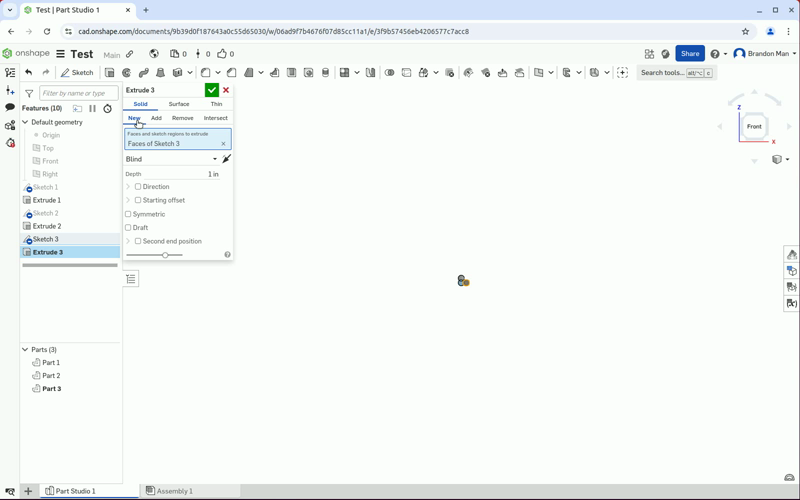
key(tab, 4)
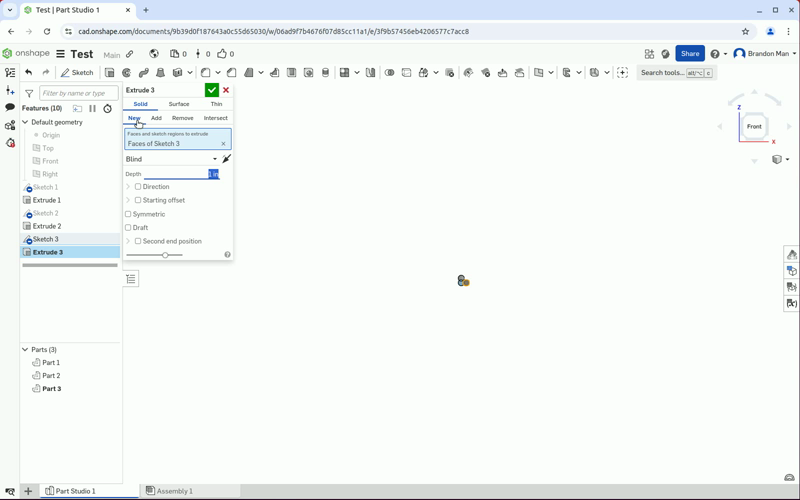
text(23.108)
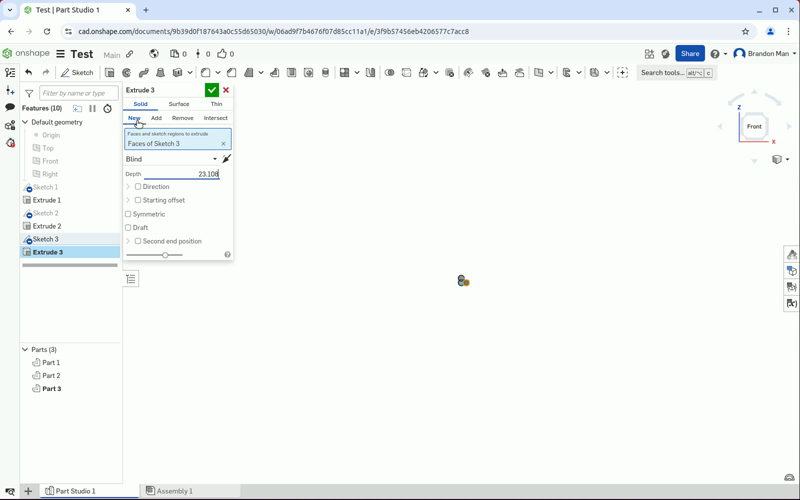
key(enter)
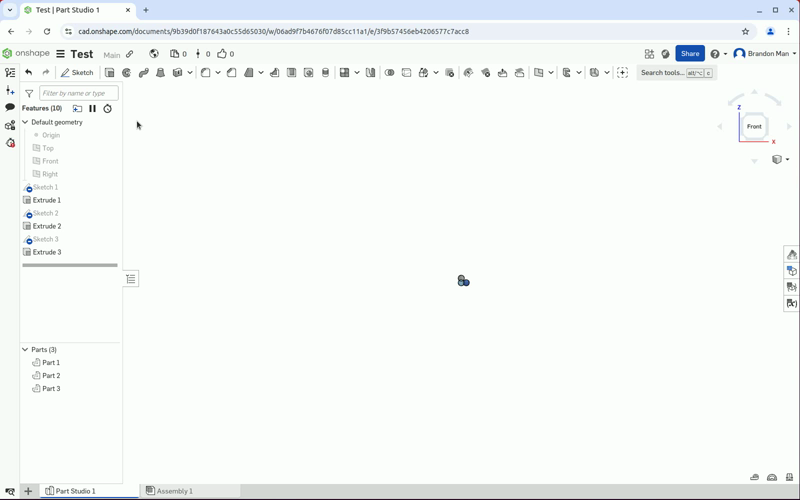
key(shift+h)
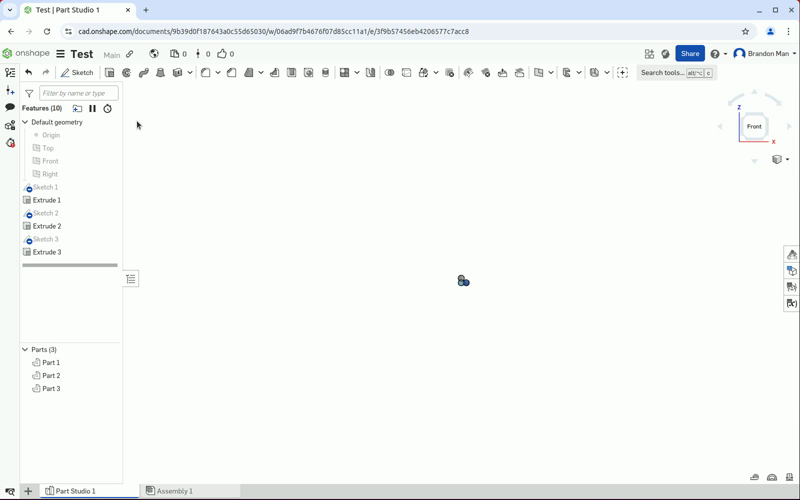
key(shift+h)
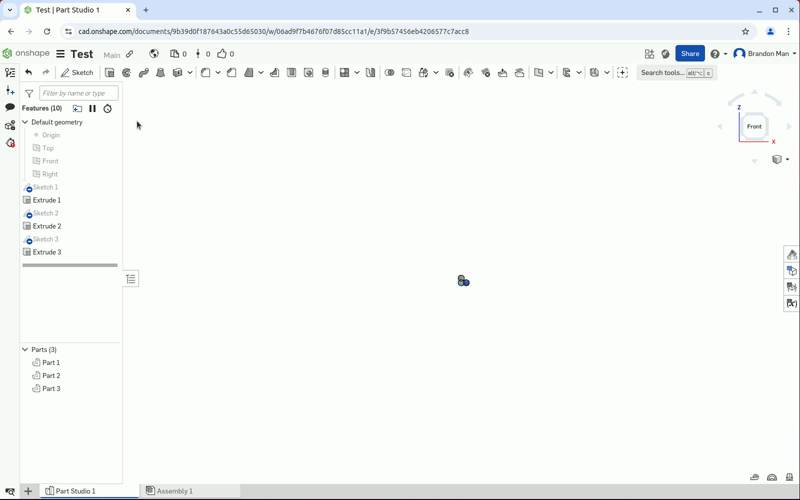
mouse_move(73, 189)
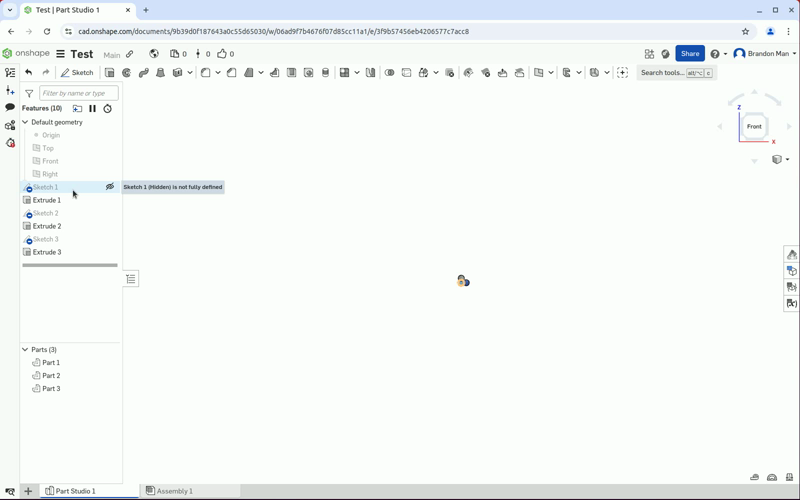
click(73, 189)
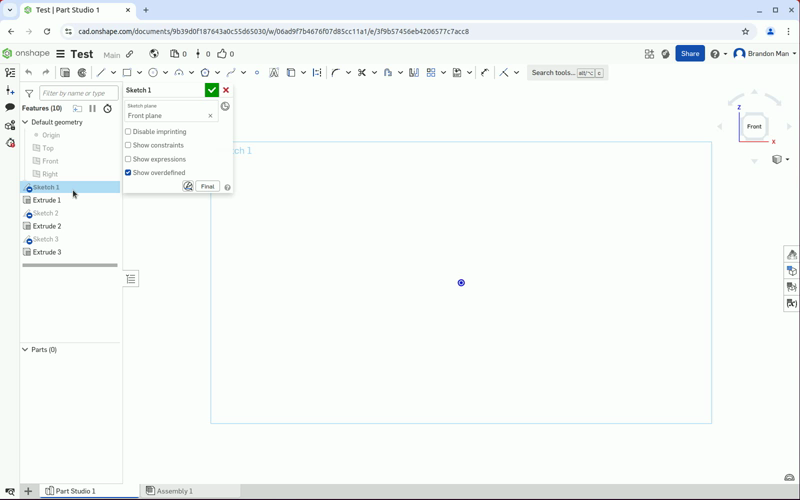
mouse_move(229, 92)
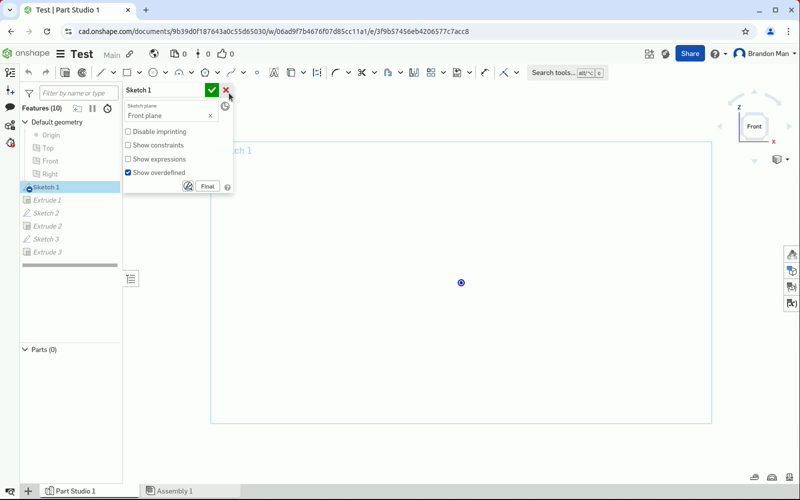
click(229, 92)
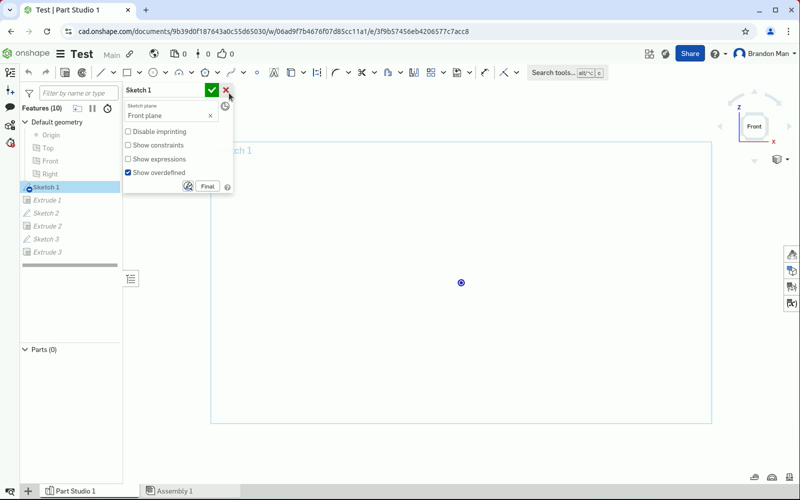
key(shift+s)
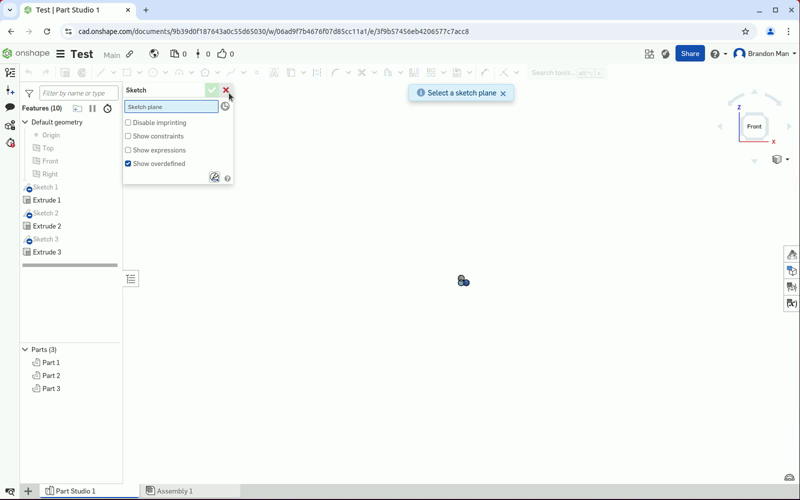
mouse_move(73, 163)
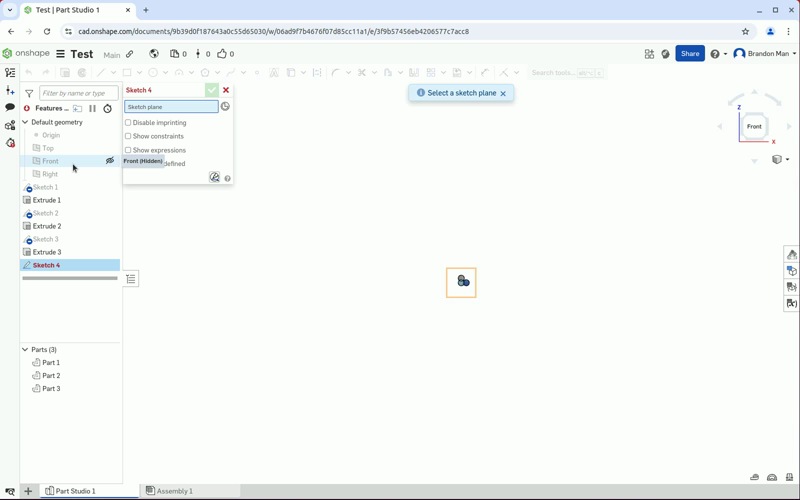
click(73, 163)
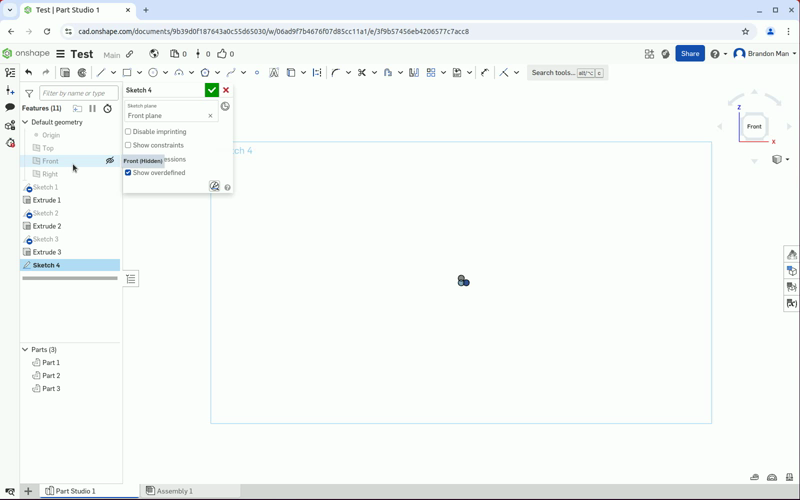
mouse_move(73, 352)
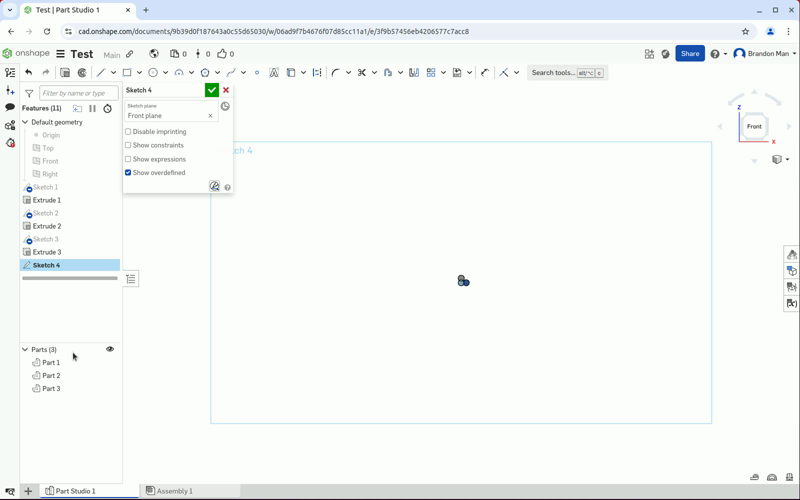
key(y)
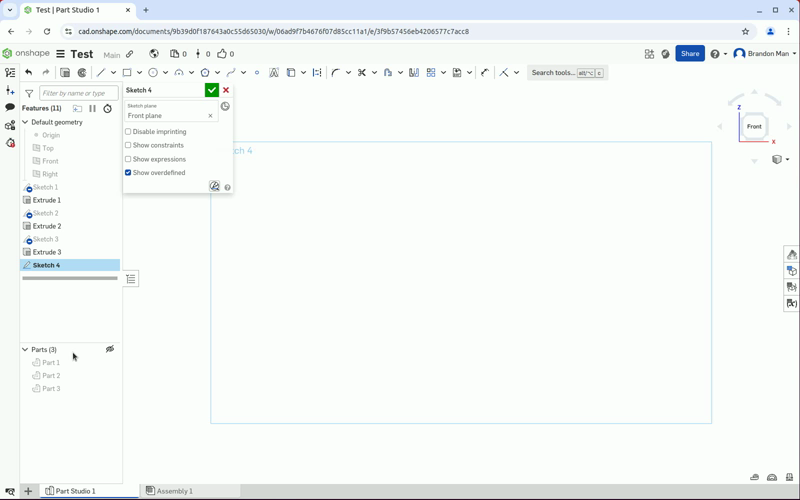
key(c)
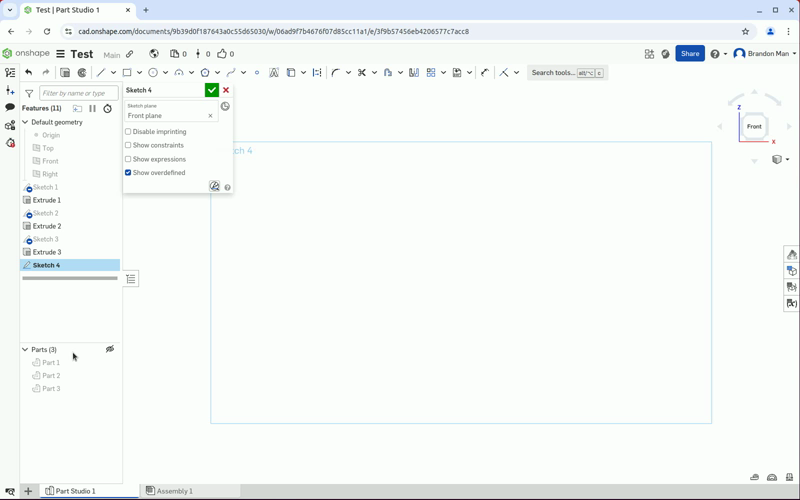
key_down(shift)
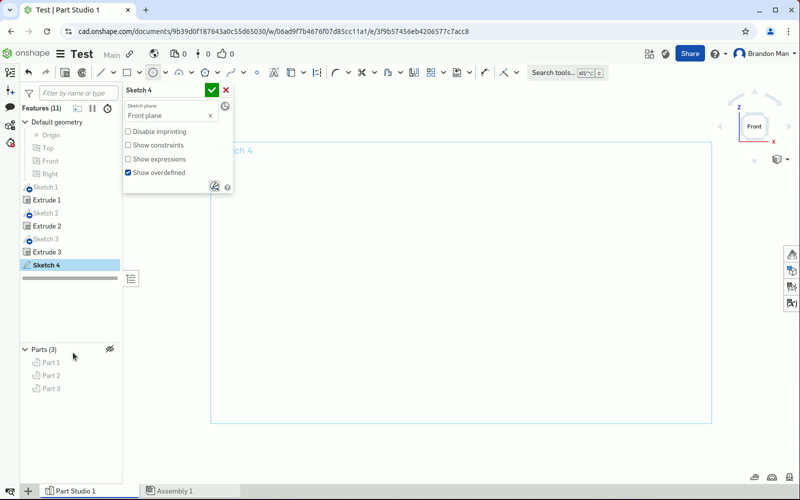
mouse_move(461, 287)
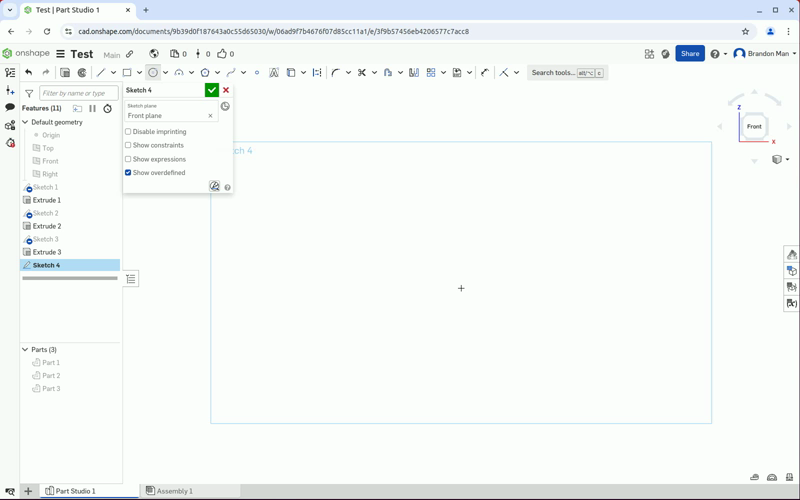
click(461, 287)
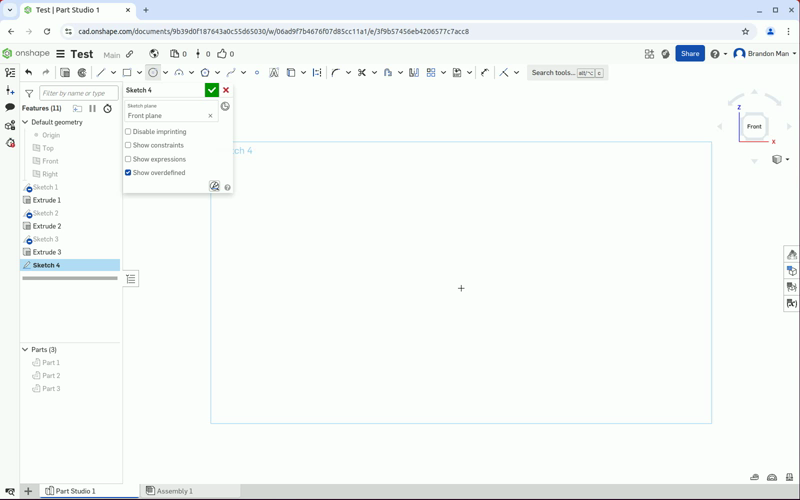
key_up(shift)
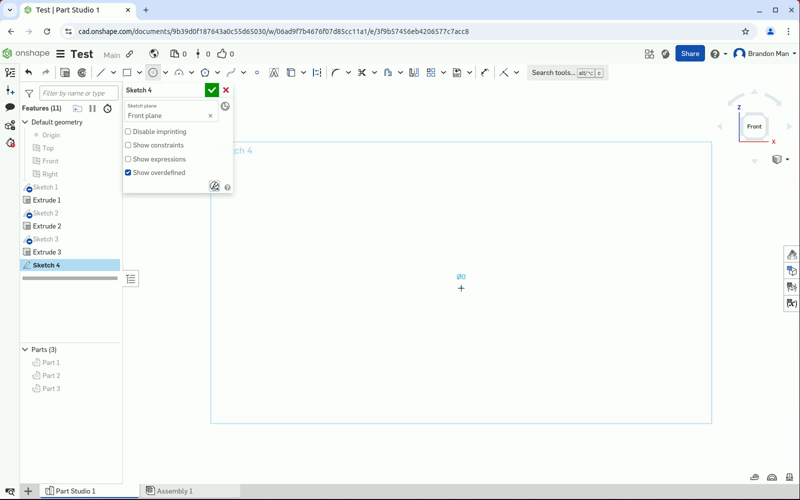
mouse_move(464, 287)
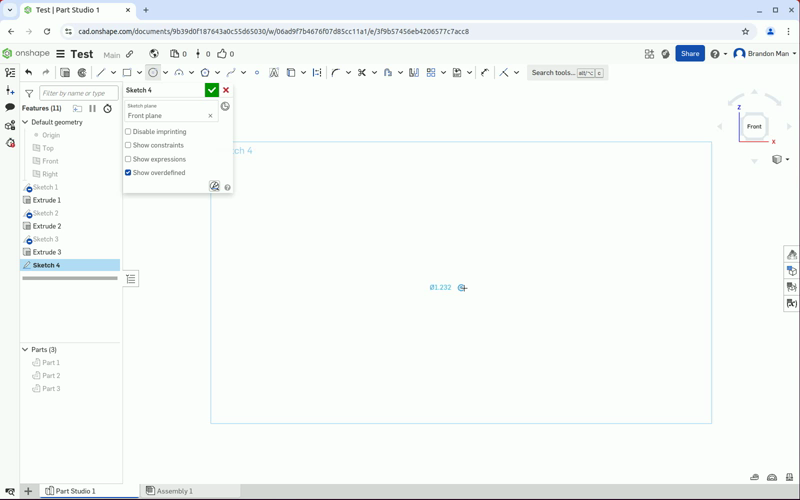
click(464, 287)
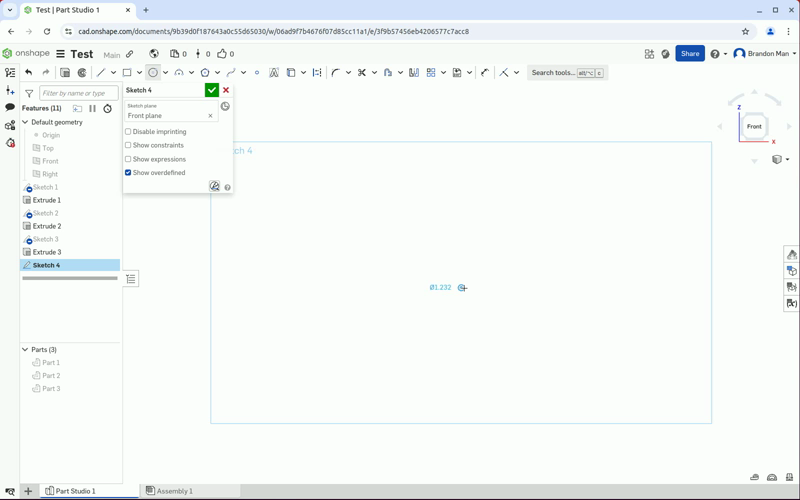
key(esc)
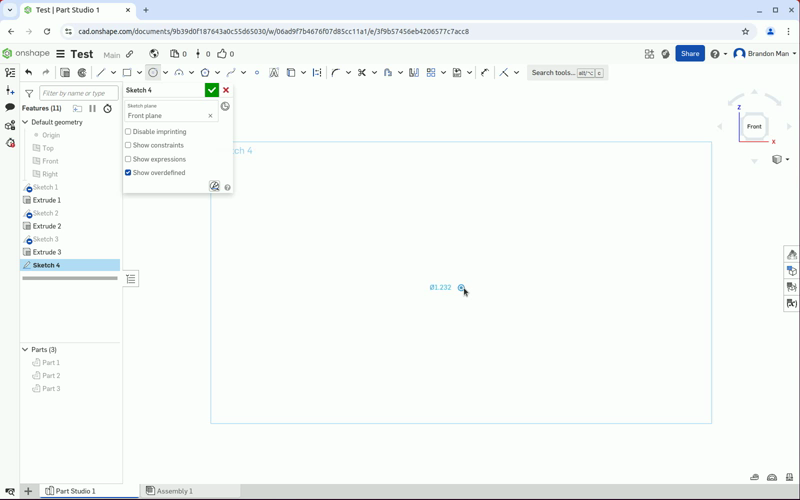
mouse_move(463, 286)
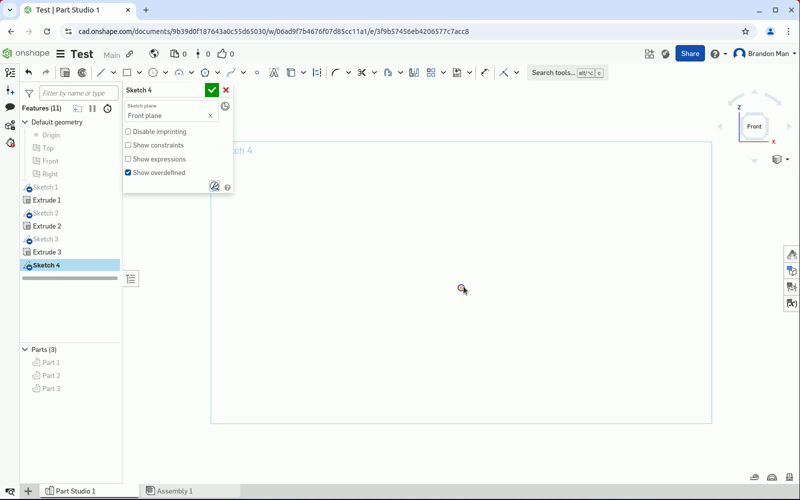
scroll(6)
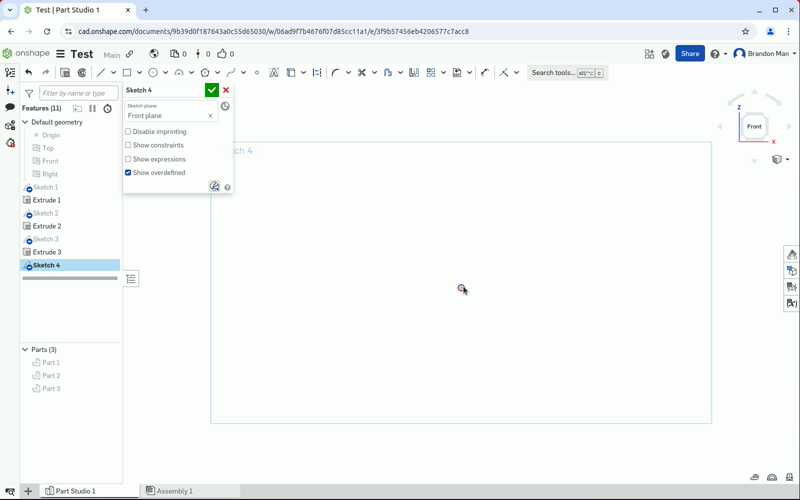
scroll(6)
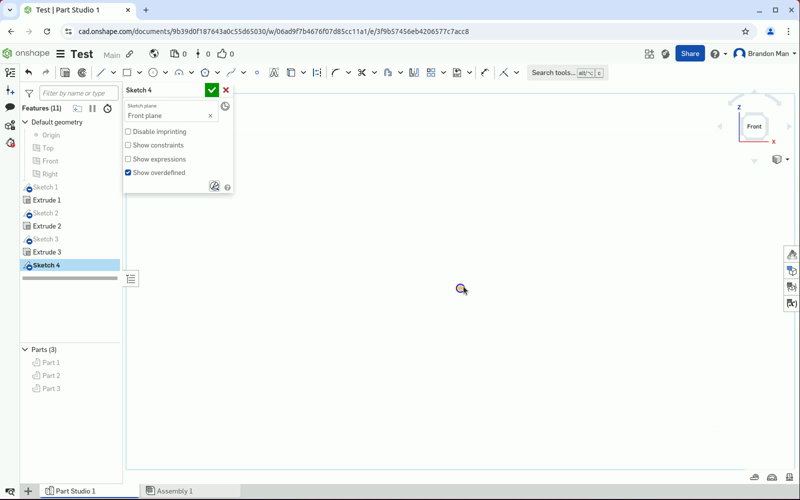
scroll(6)
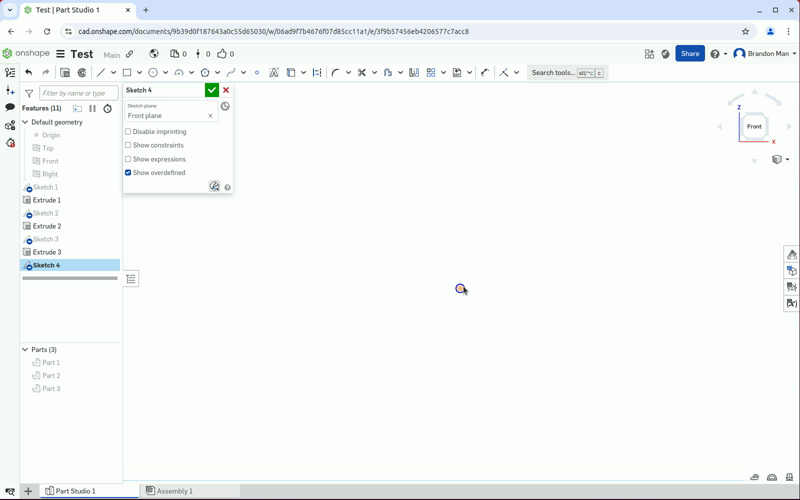
scroll(6)
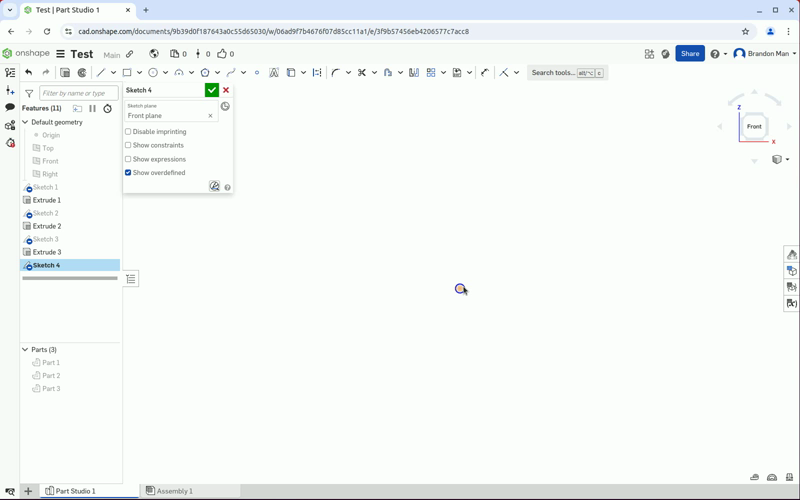
scroll(6)
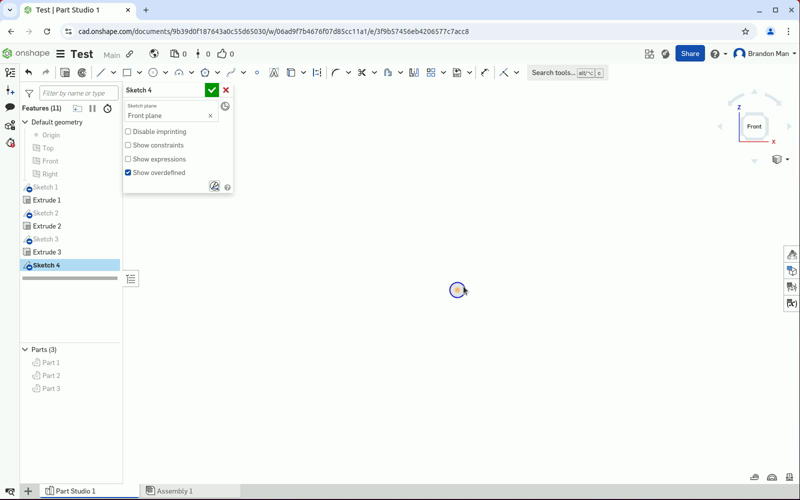
scroll(6)
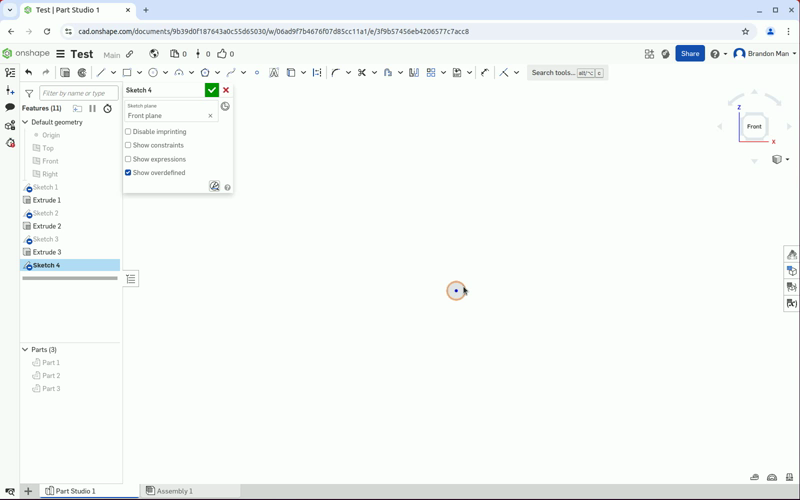
scroll(6)
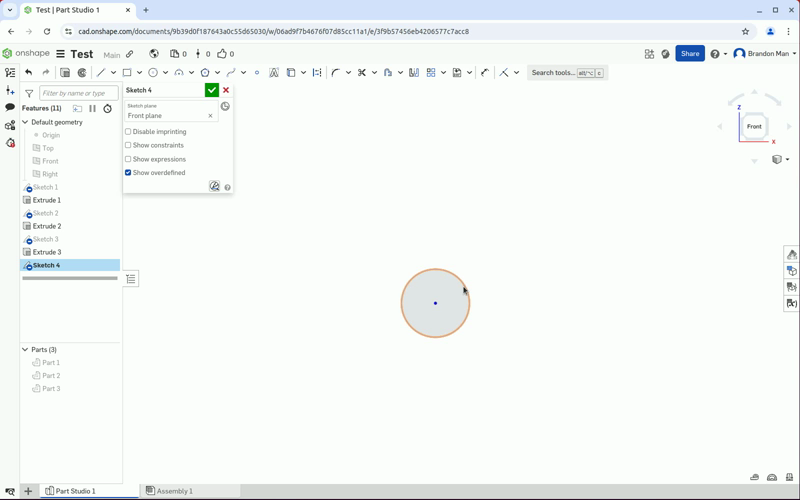
click(463, 286)
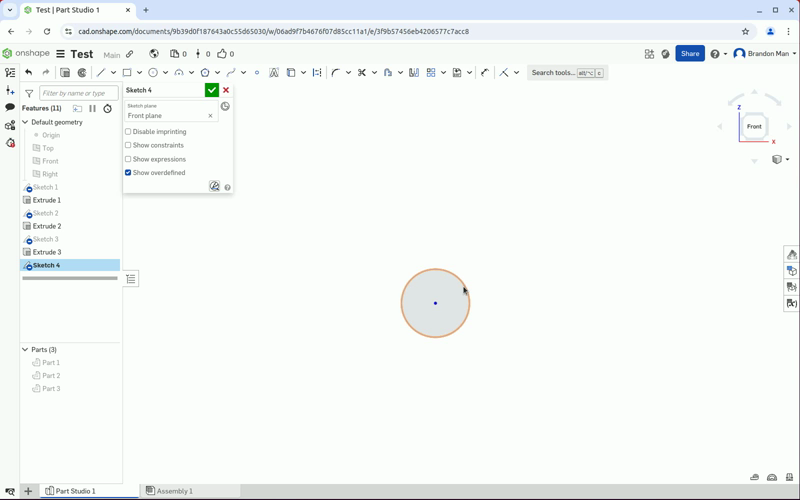
scroll(-6)
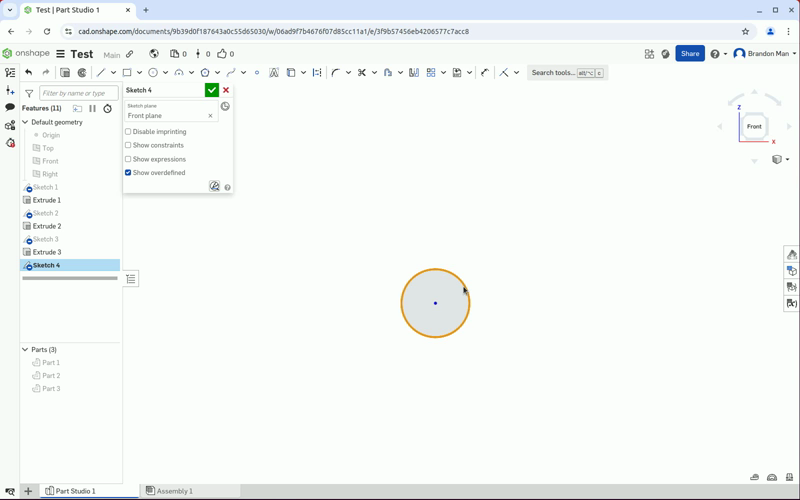
scroll(-6)
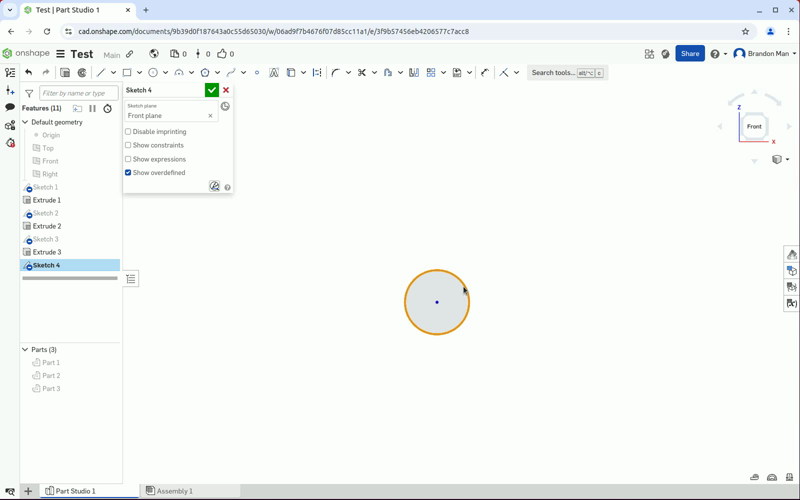
scroll(-6)
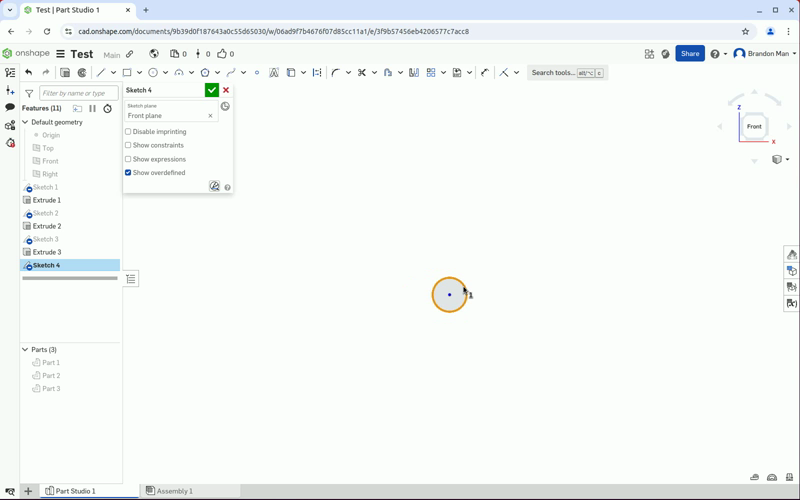
scroll(-6)
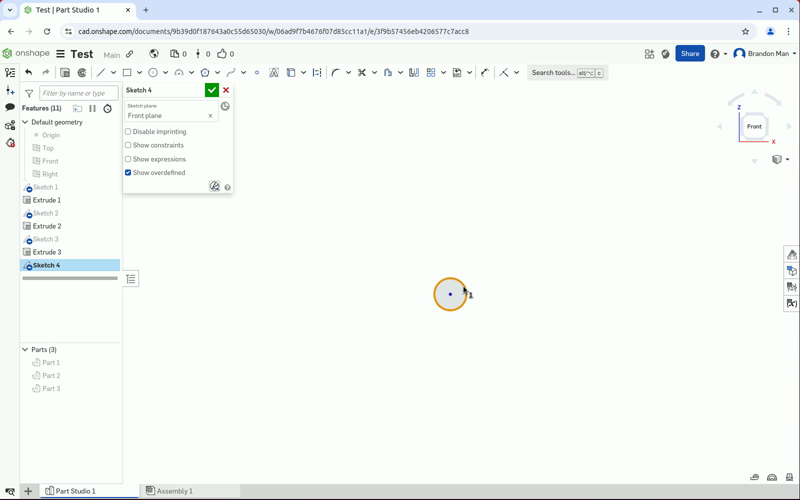
scroll(-6)
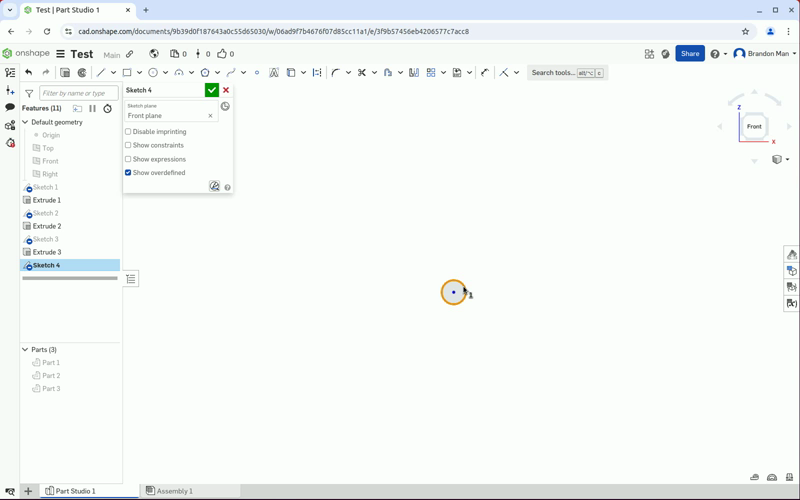
scroll(-6)
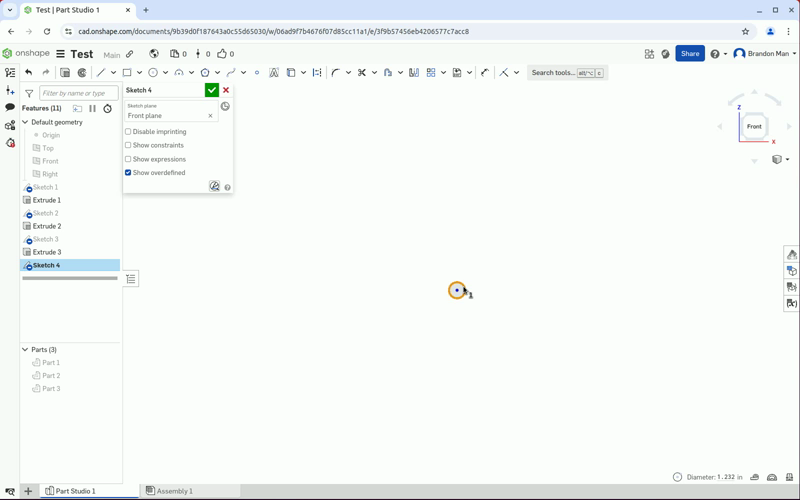
scroll(-6)
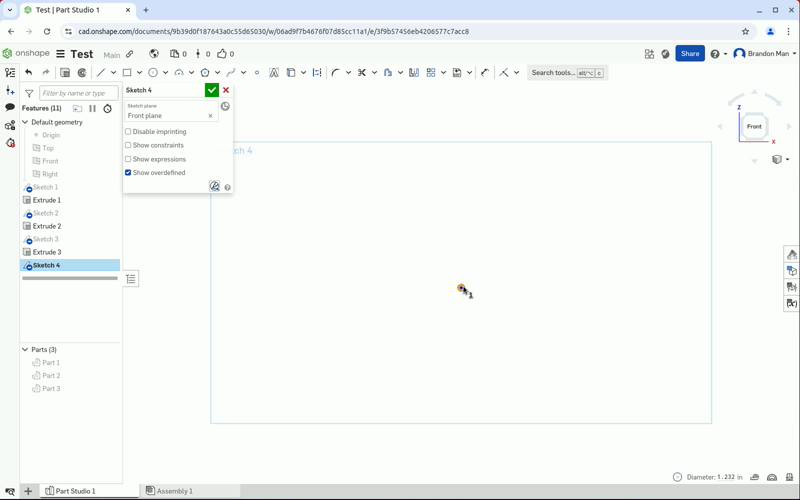
mouse_move(73, 352)
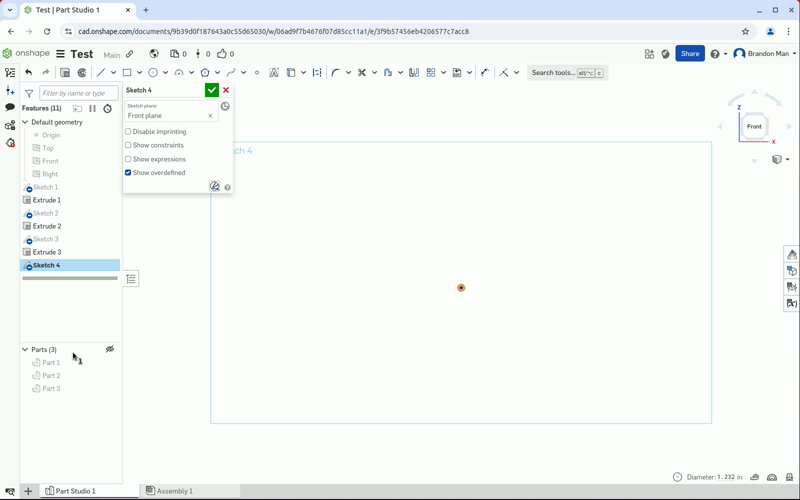
key(shift+y)
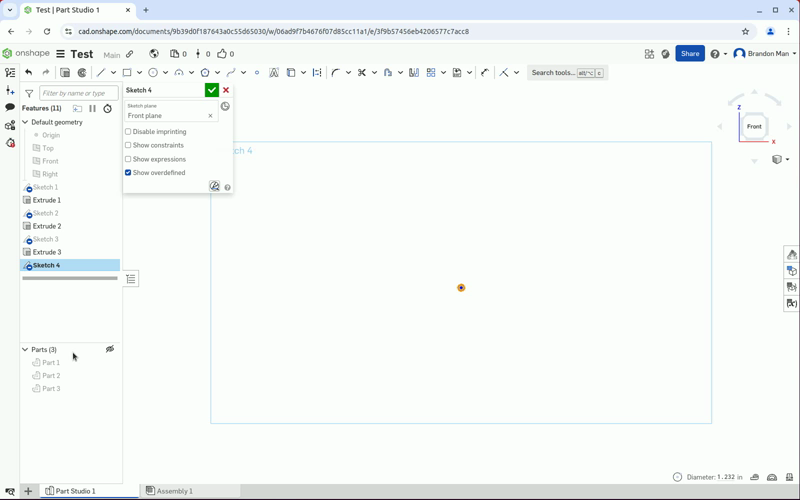
key(shift+e)
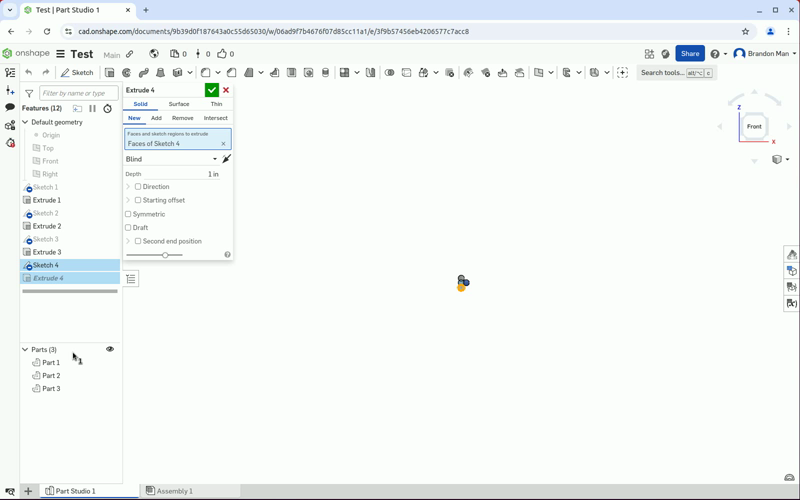
mouse_move(143, 106)
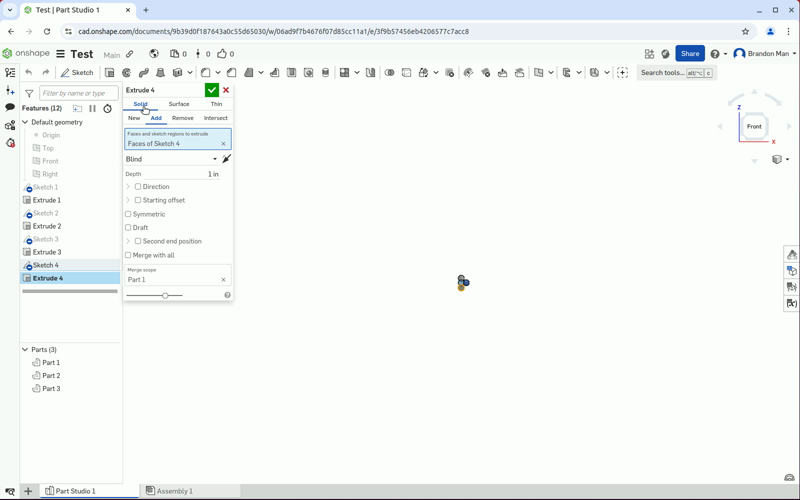
click(143, 106)
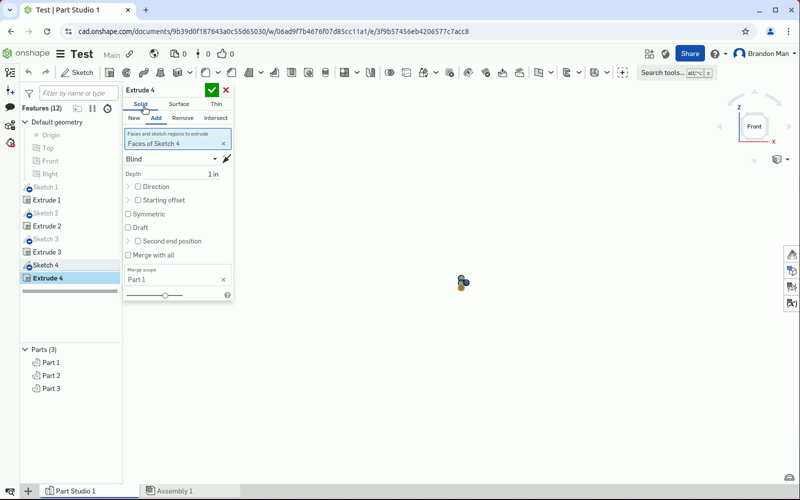
mouse_move(137, 120)
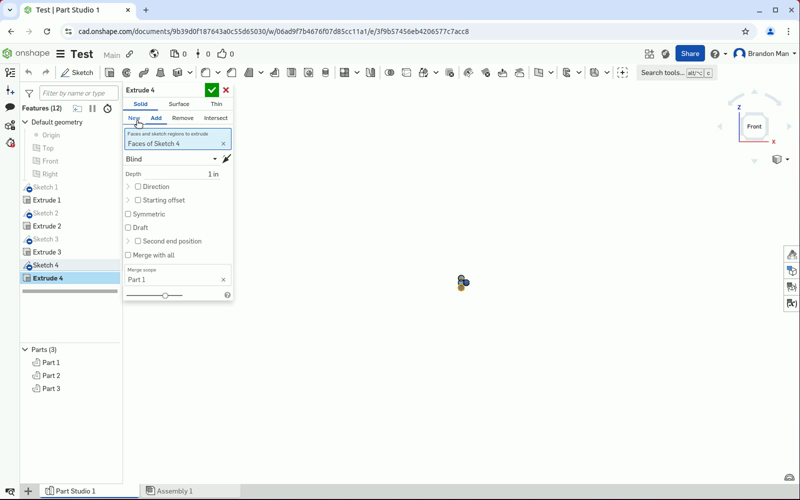
click(137, 120)
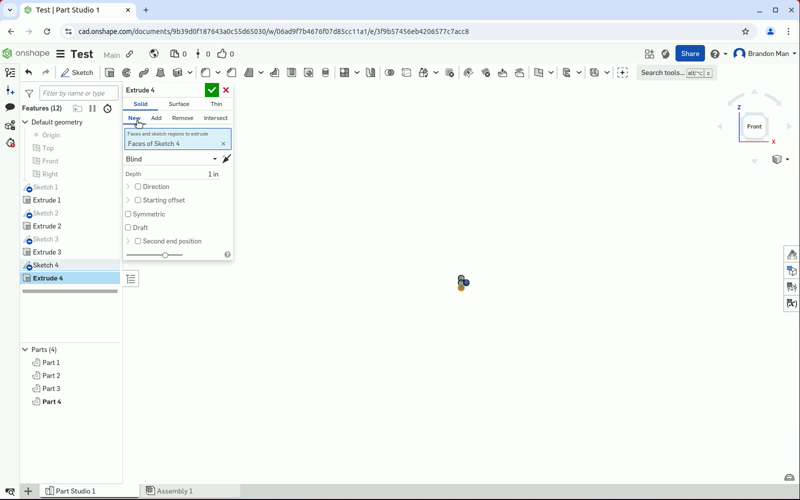
key(tab, 4)
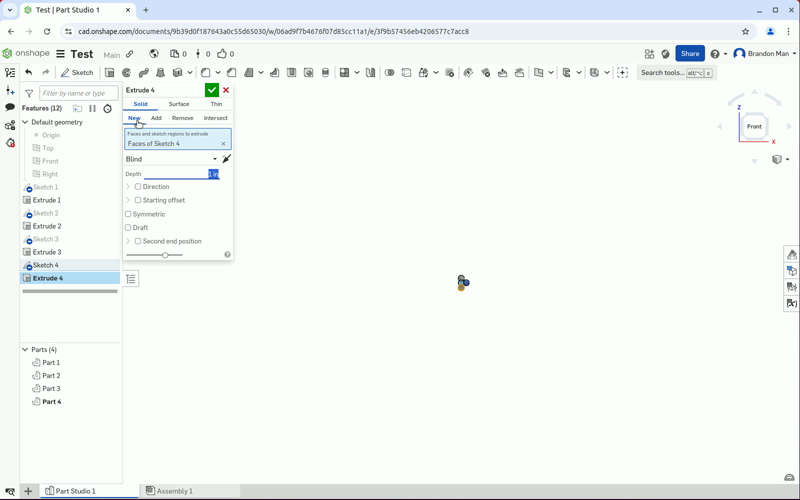
text(23.108)
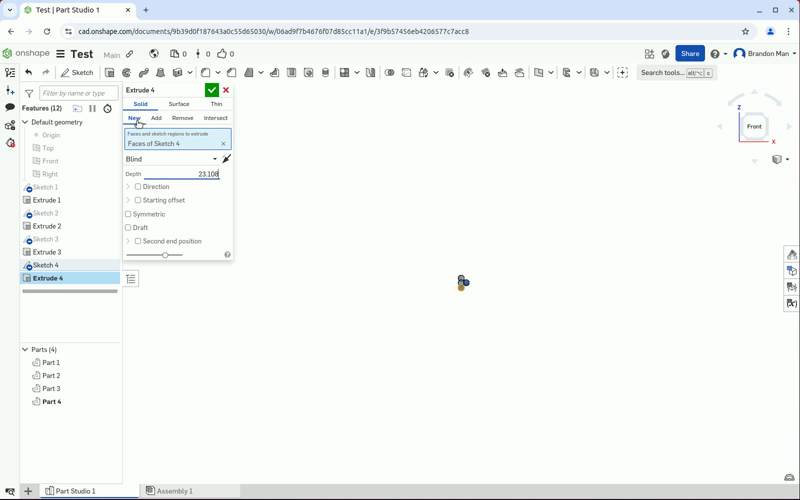
key(enter)
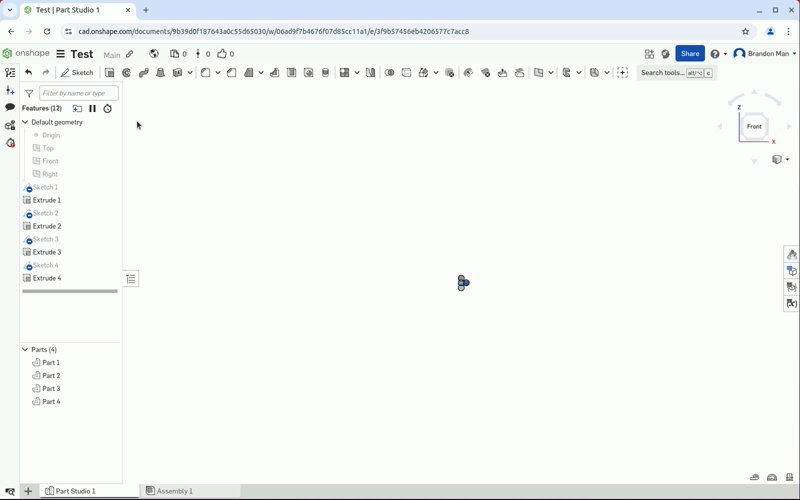
key(shift+h)
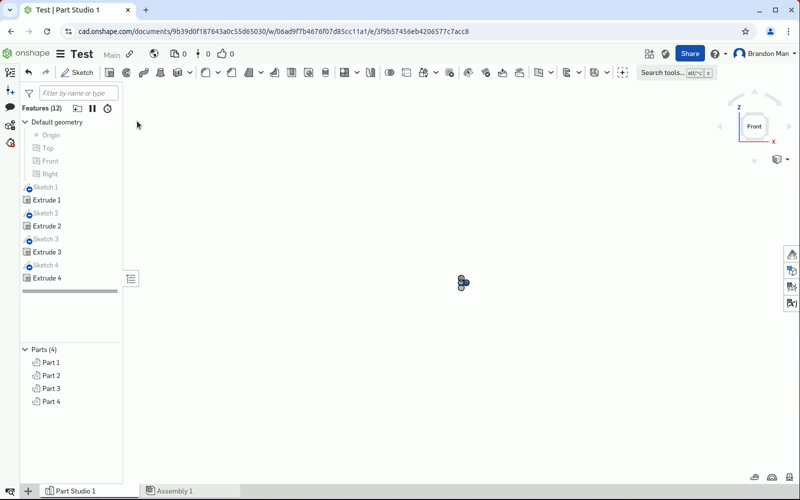
key(shift+h)
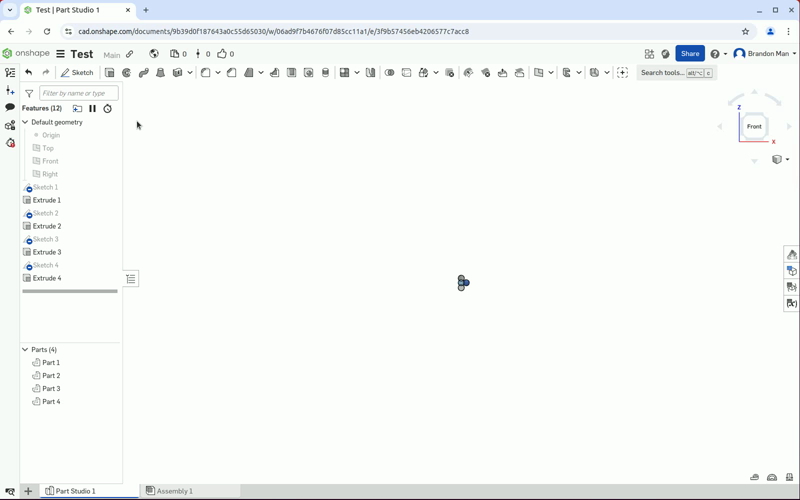
mouse_move(73, 189)
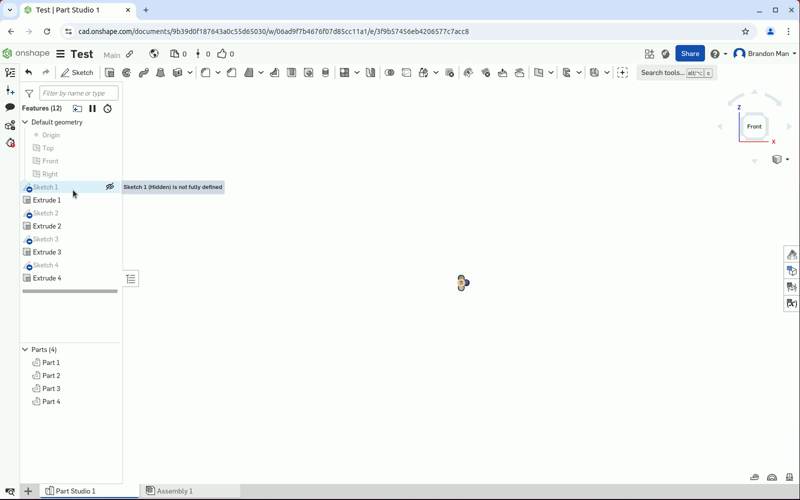
click(73, 189)
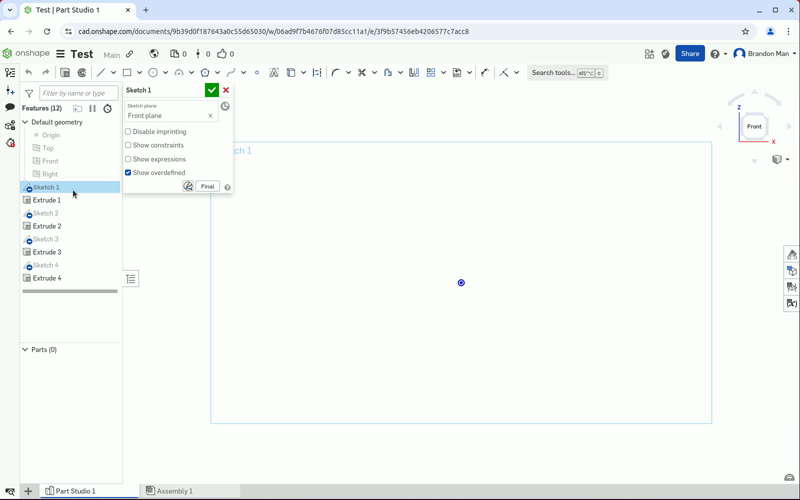
mouse_move(229, 92)
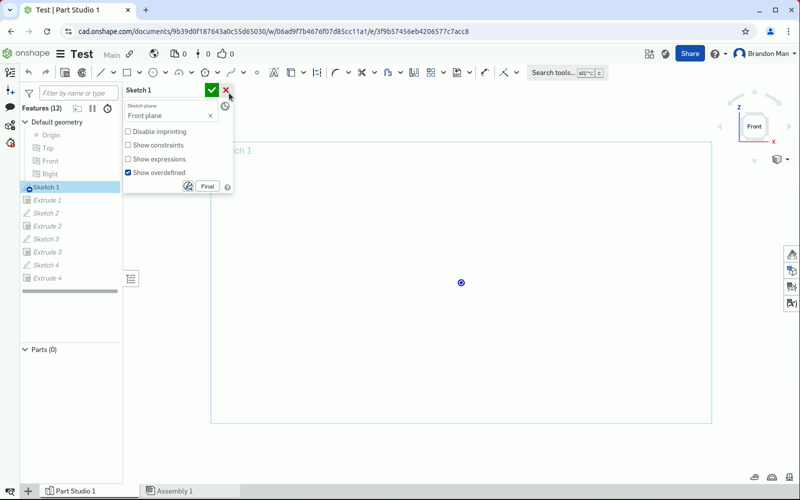
click(229, 92)
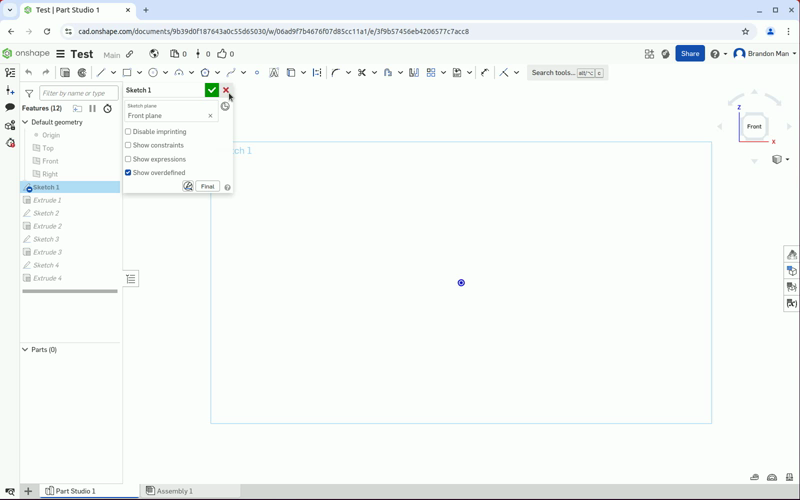
key(shift+s)
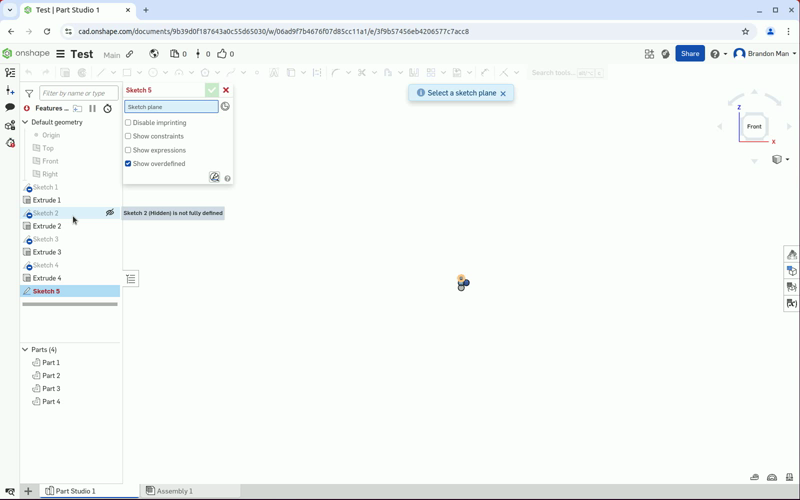
scroll(3)
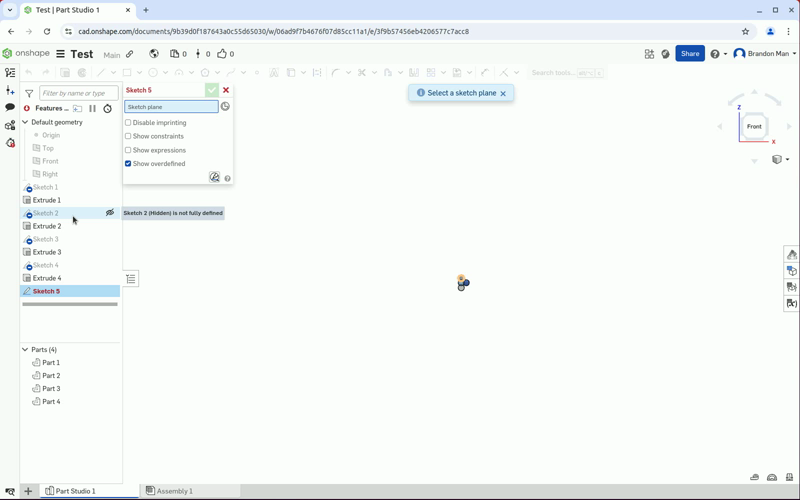
mouse_move(73, 163)
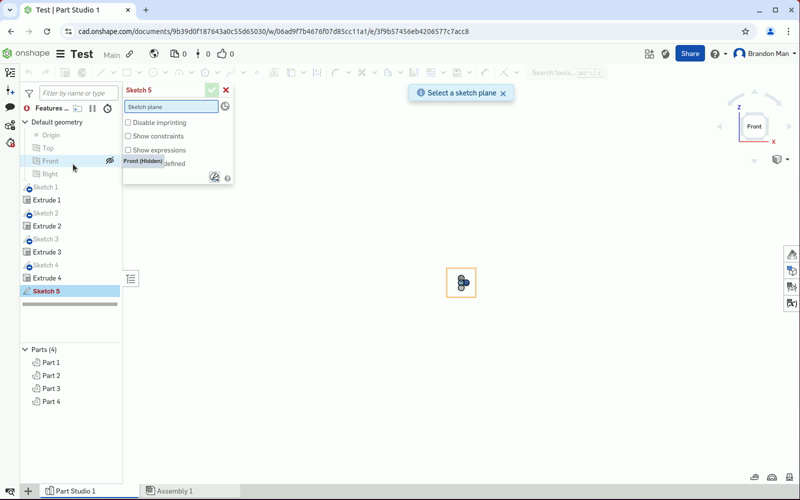
click(73, 163)
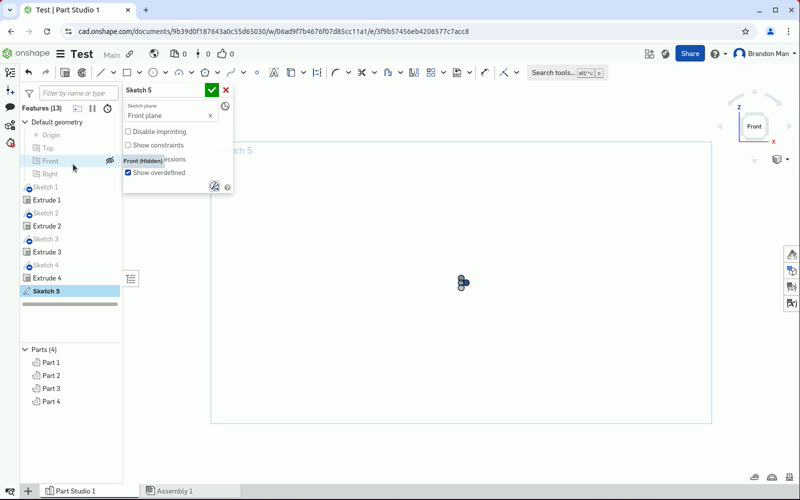
mouse_move(73, 352)
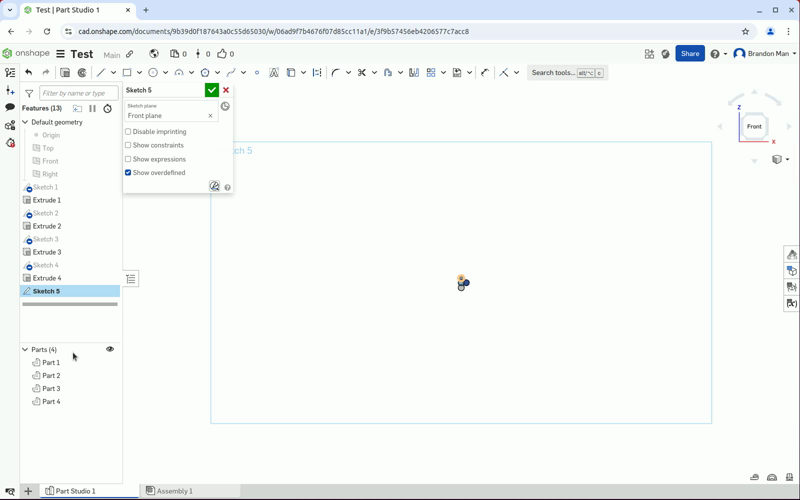
key(y)
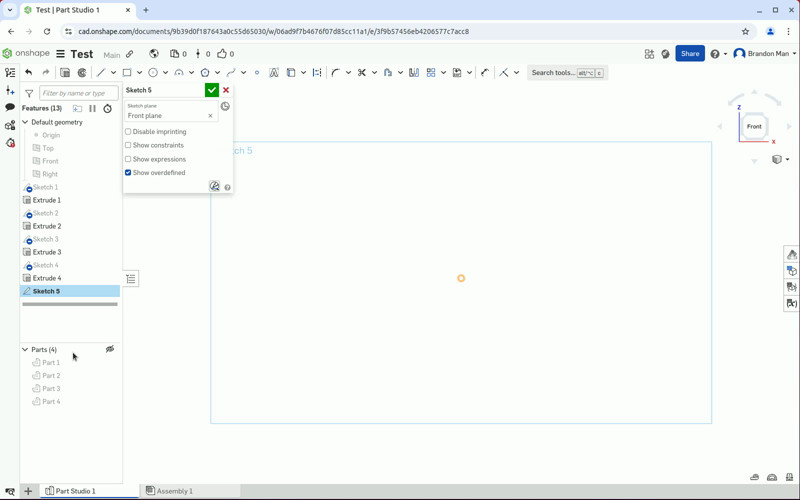
key(c)
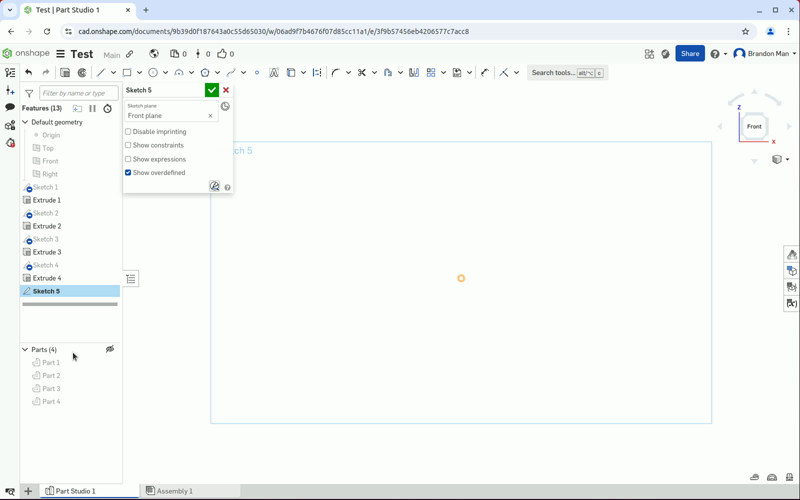
key_down(shift)
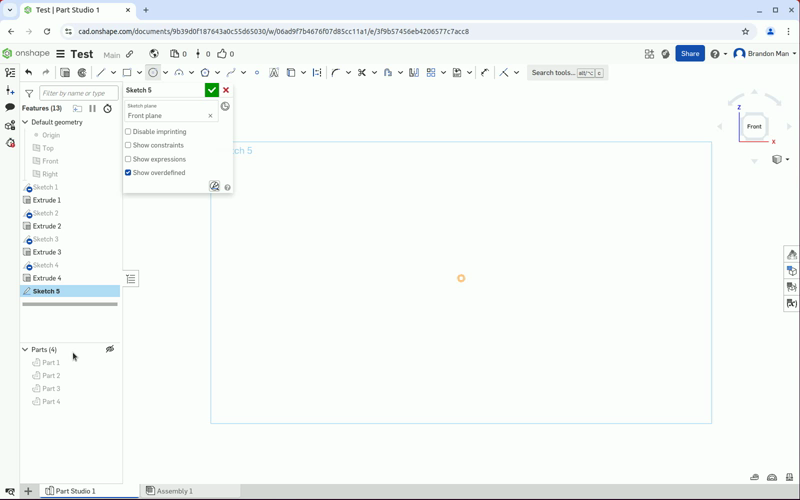
mouse_move(456, 282)
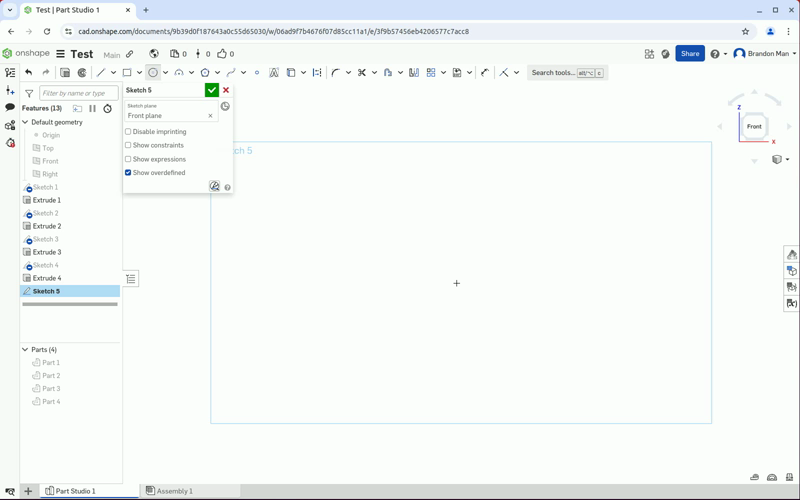
click(456, 282)
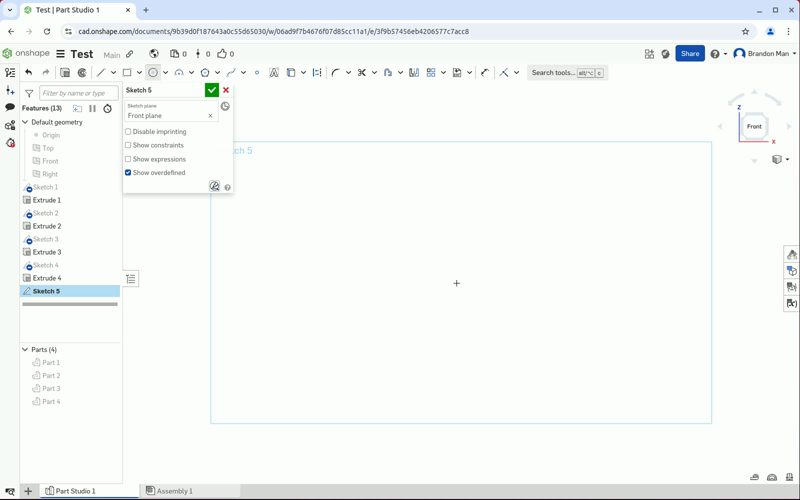
key_up(shift)
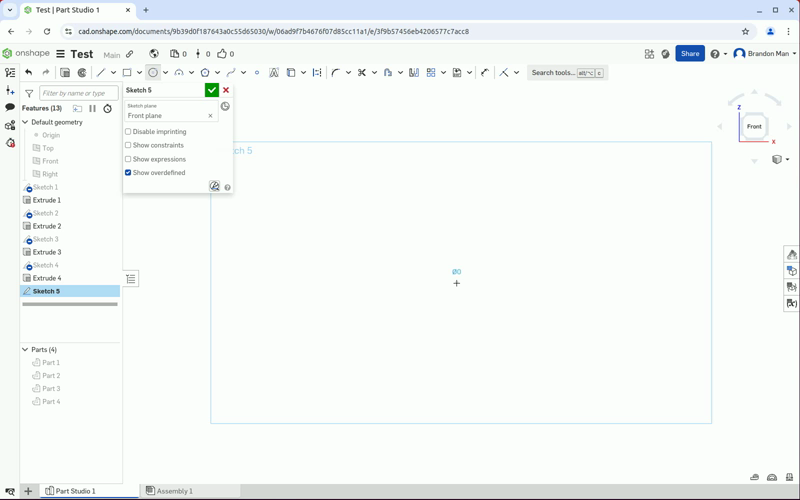
mouse_move(459, 282)
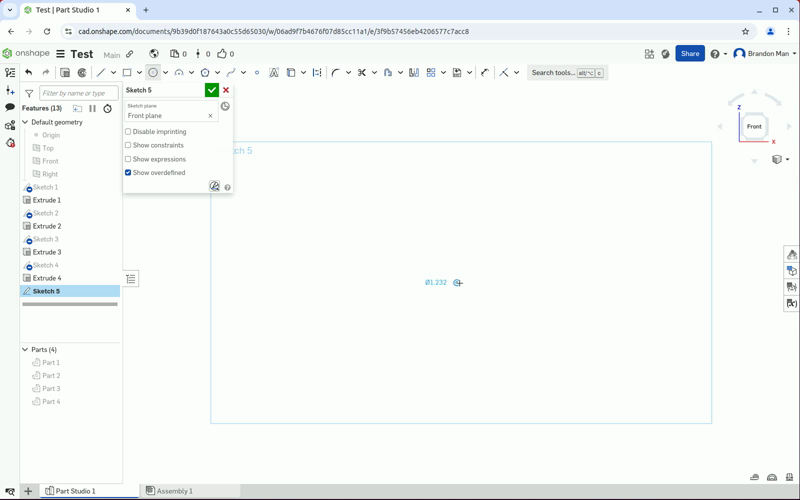
click(459, 282)
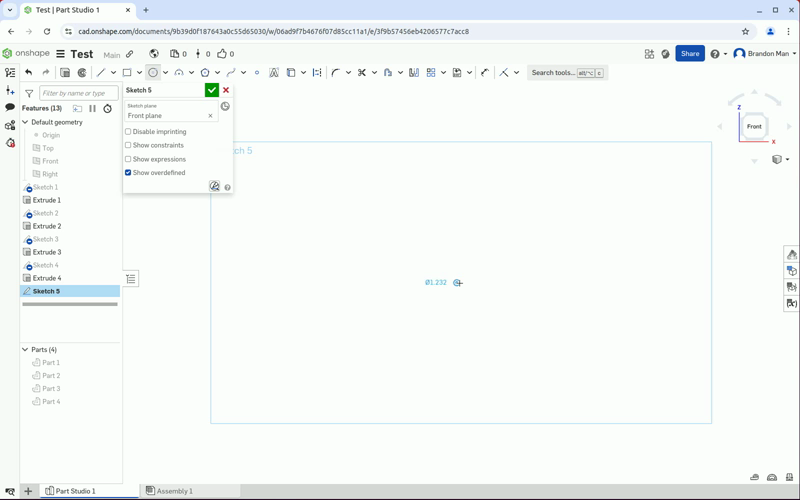
key(esc)
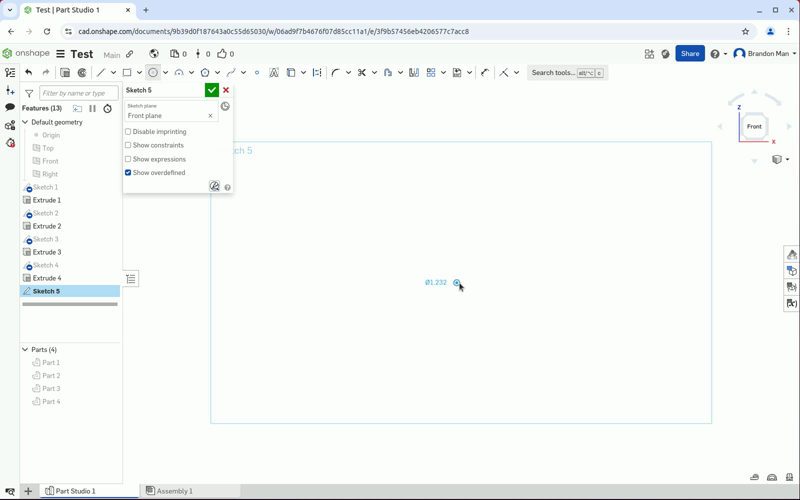
mouse_move(456, 284)
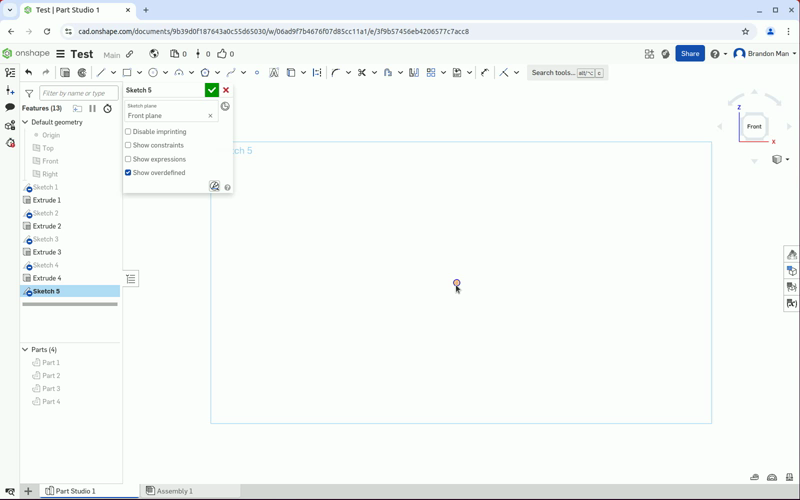
scroll(6)
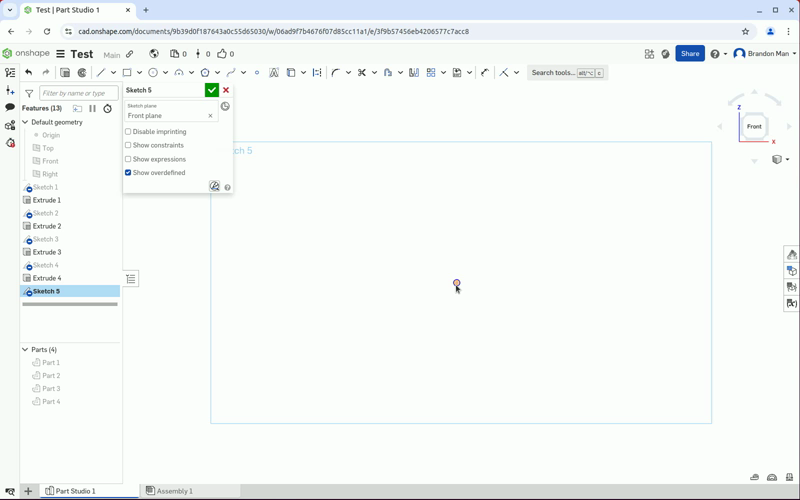
scroll(6)
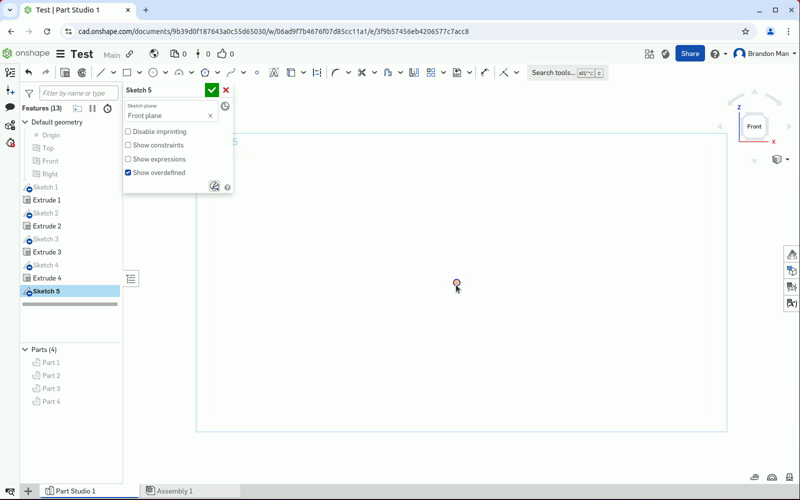
scroll(6)
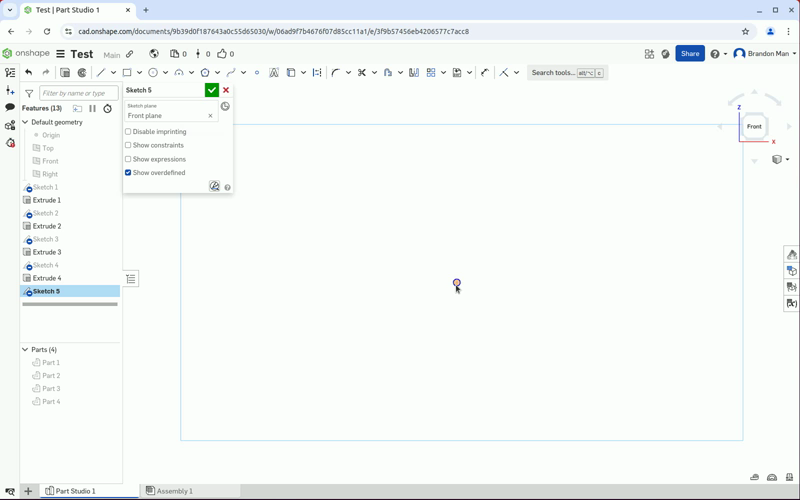
scroll(6)
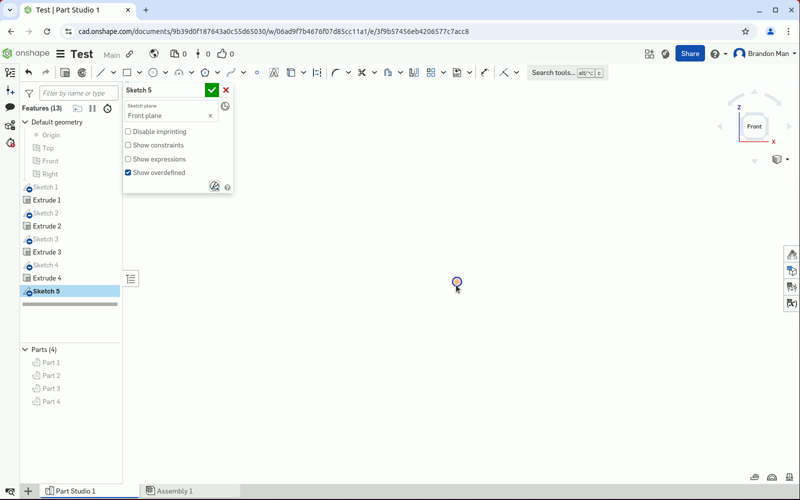
scroll(6)
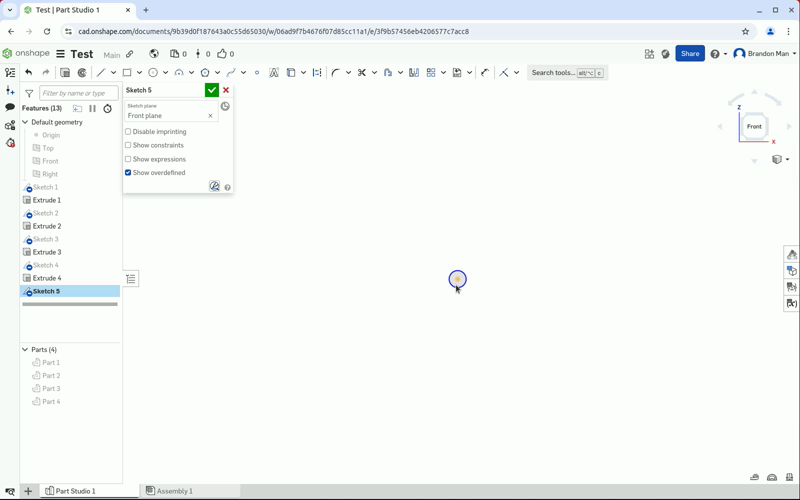
scroll(6)
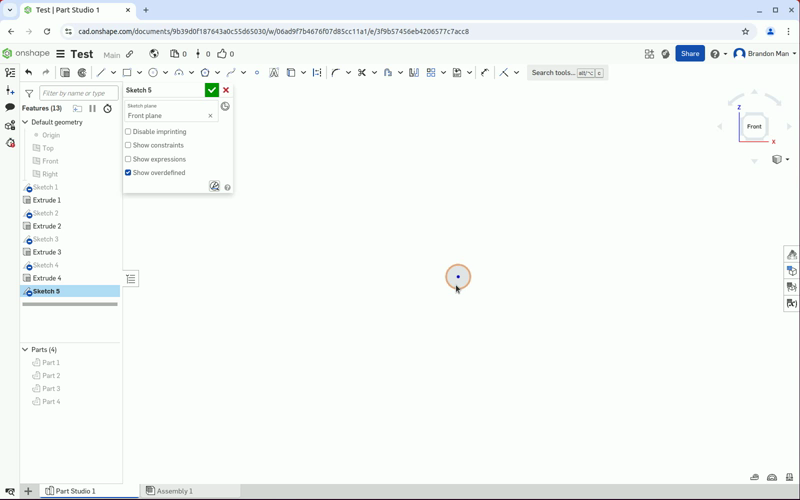
scroll(6)
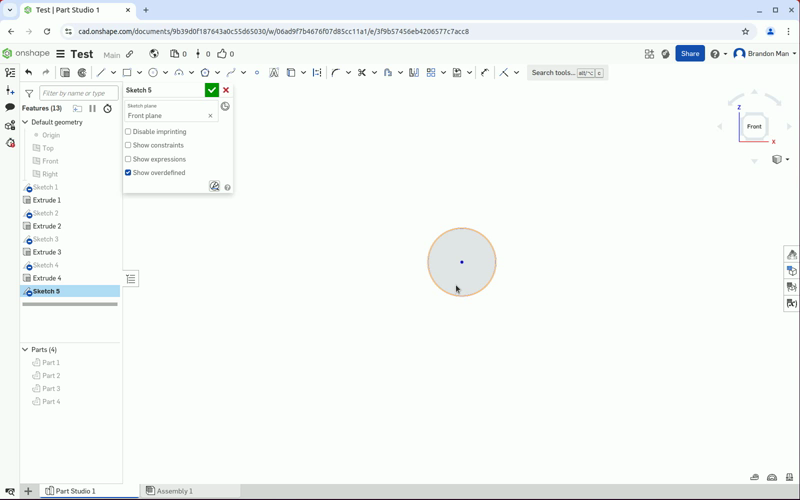
click(456, 284)
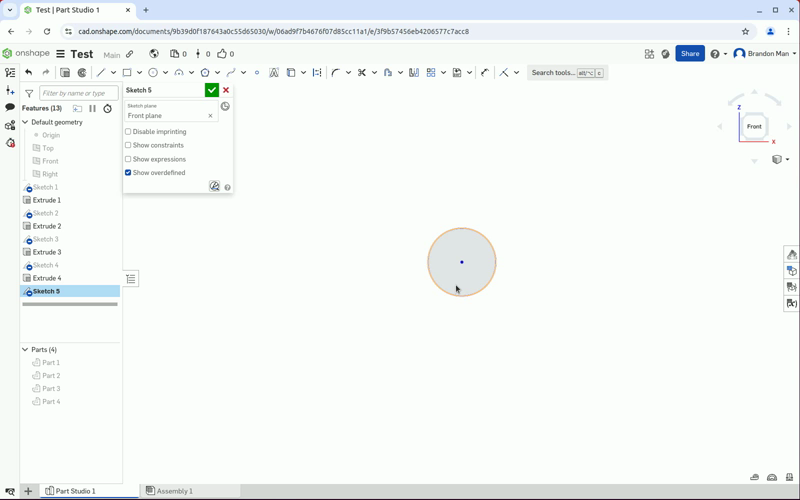
scroll(-6)
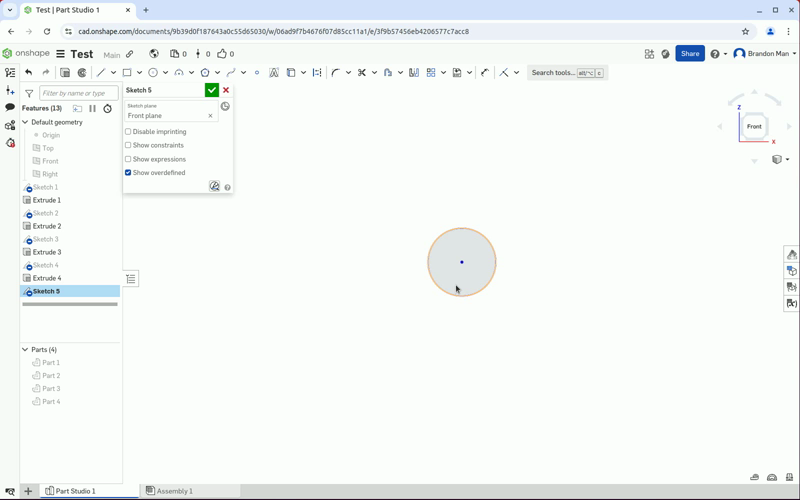
scroll(-6)
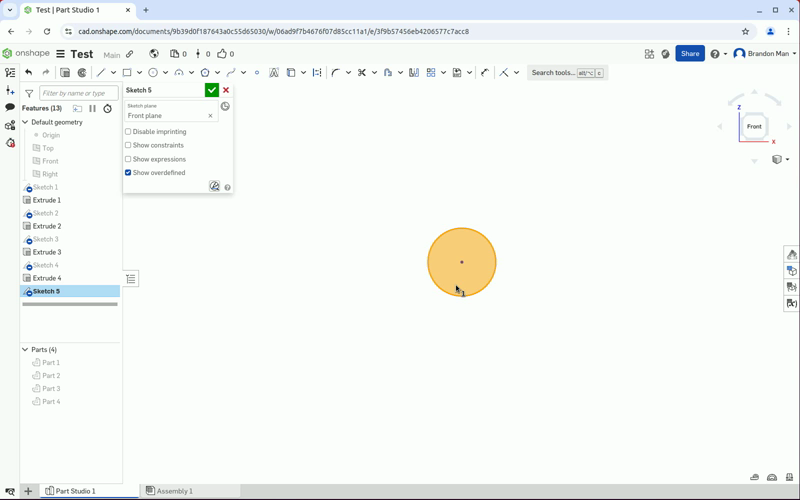
scroll(-6)
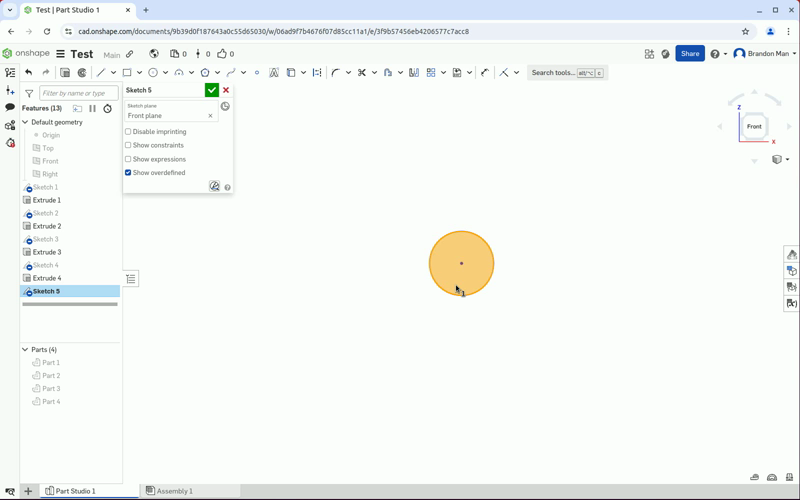
scroll(-6)
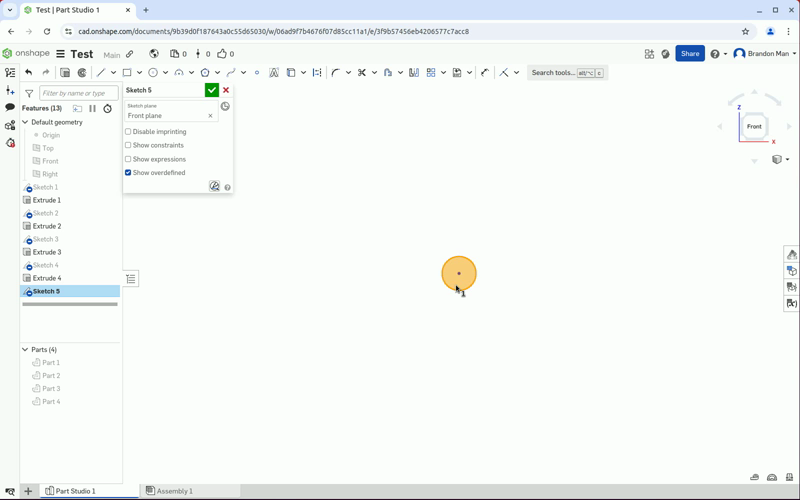
scroll(-6)
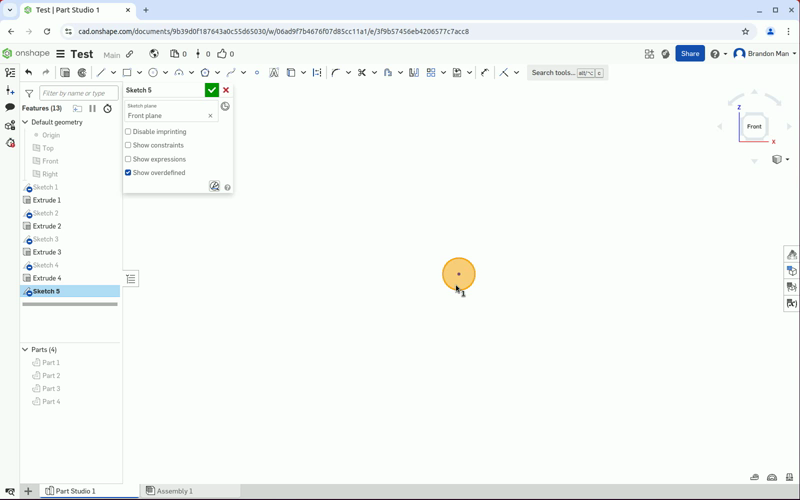
scroll(-6)
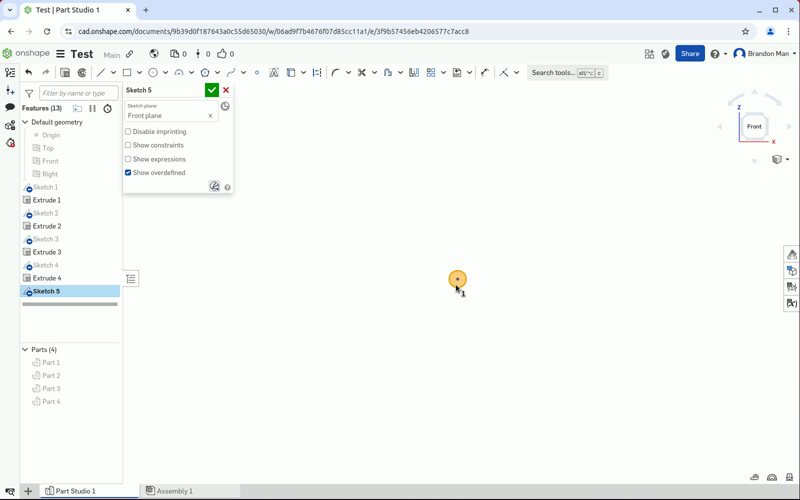
scroll(-6)
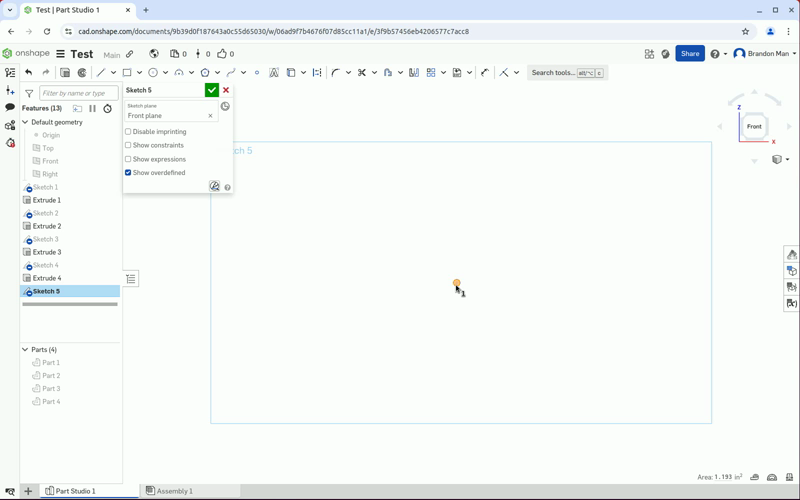
mouse_move(73, 352)
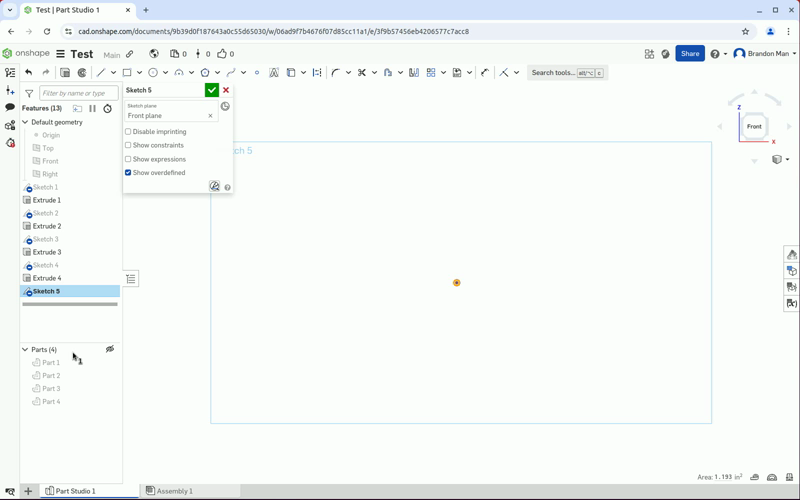
key(shift+y)
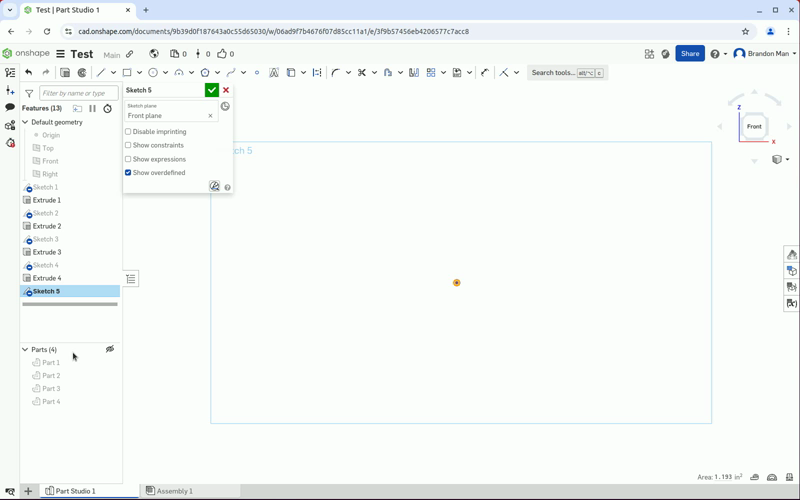
key(shift+e)
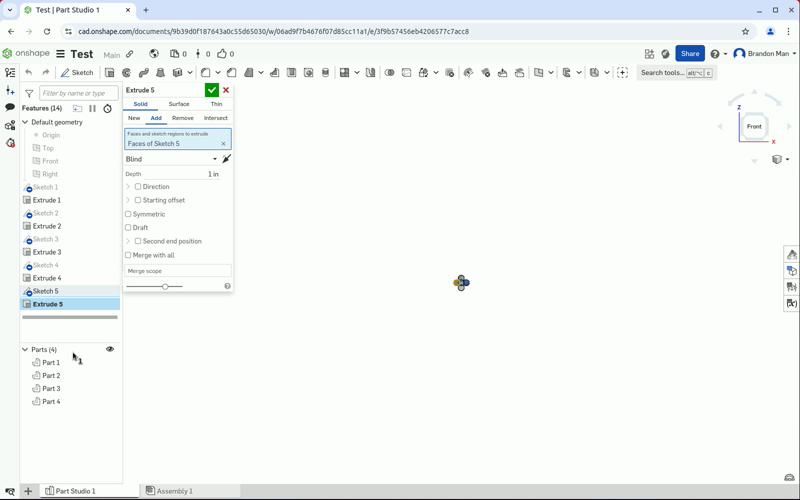
mouse_move(143, 106)
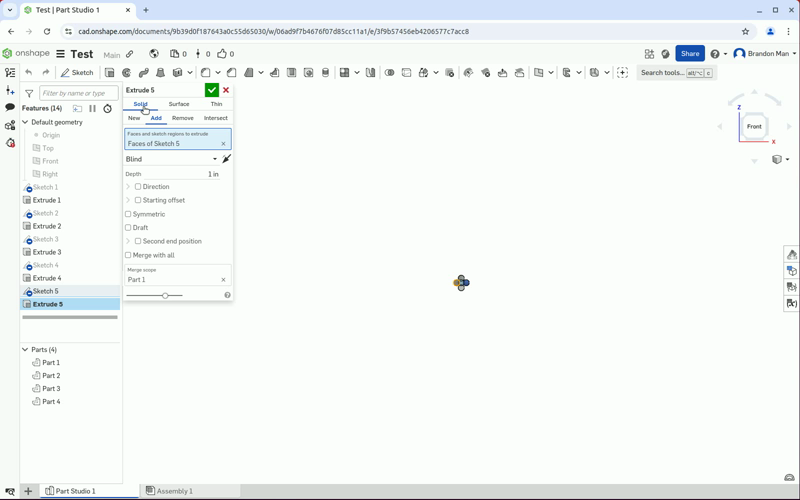
click(143, 106)
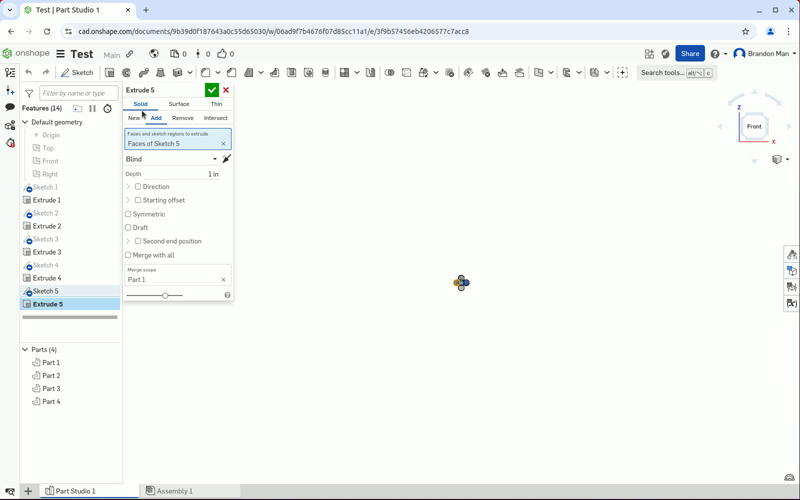
mouse_move(137, 120)
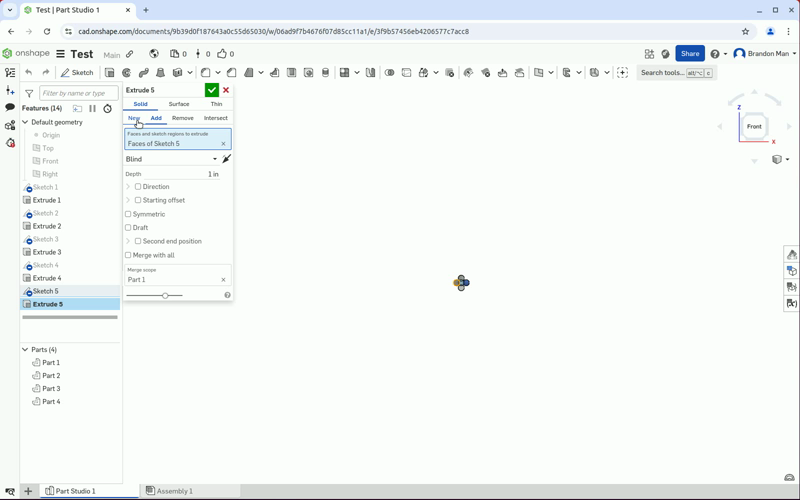
click(137, 120)
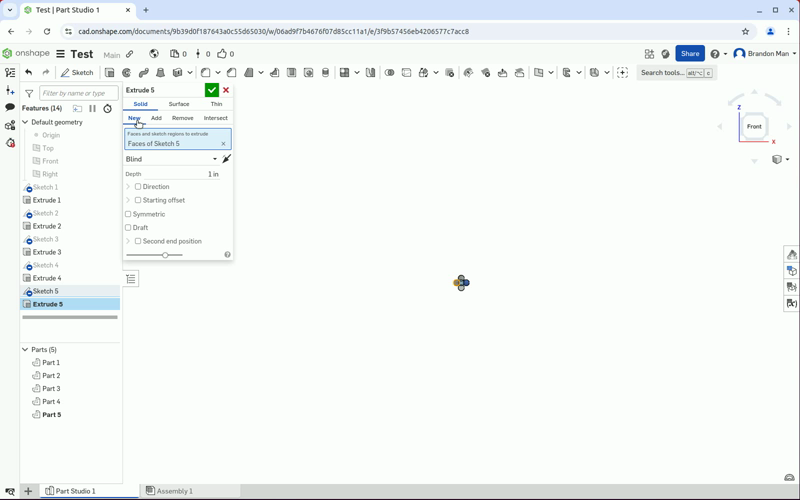
key(tab, 4)
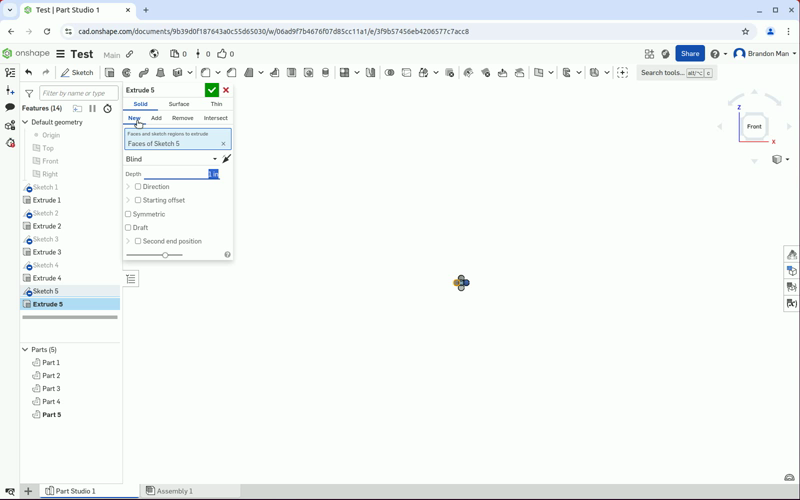
text(23.108)
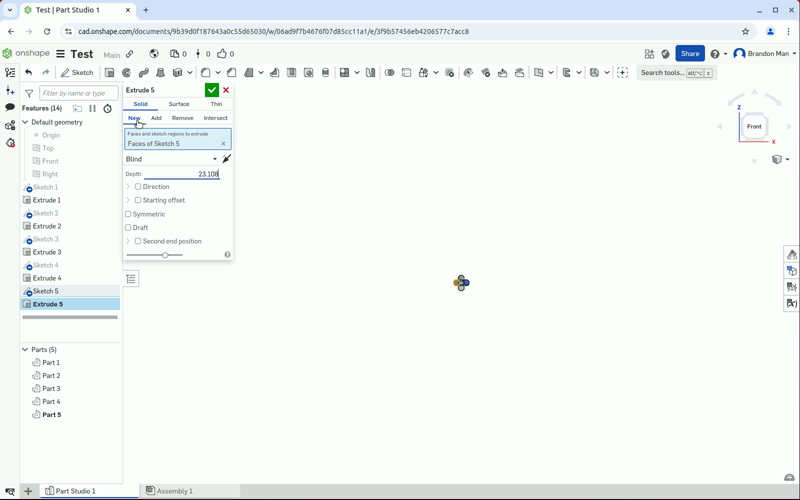
key(enter)
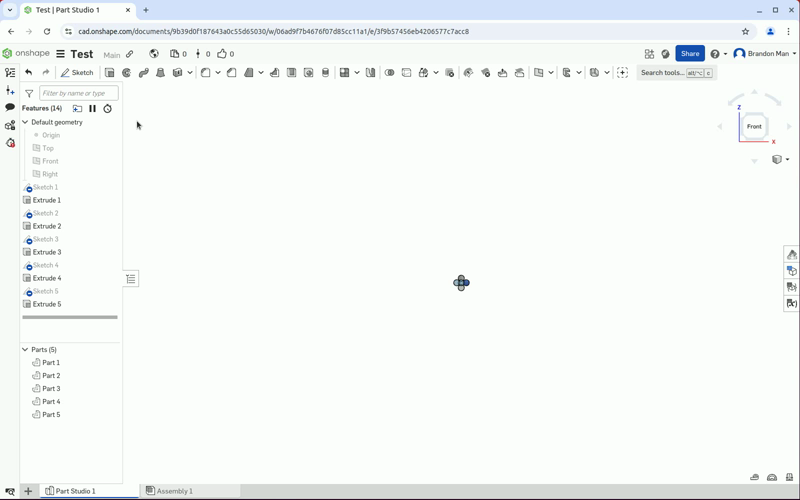
key(shift+h)
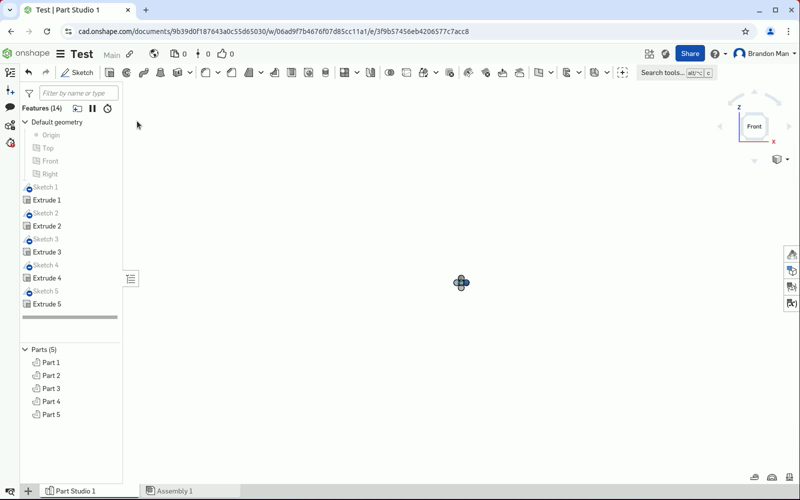
key(shift+h)
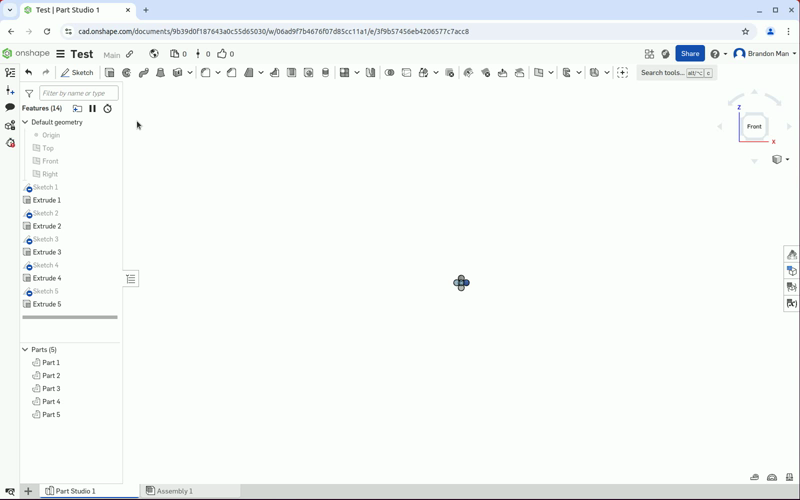
key(shift+7)
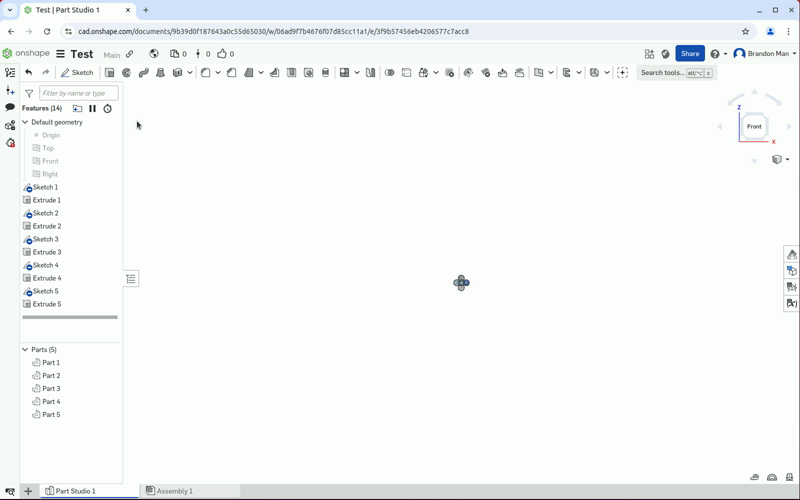
key(left, 2)
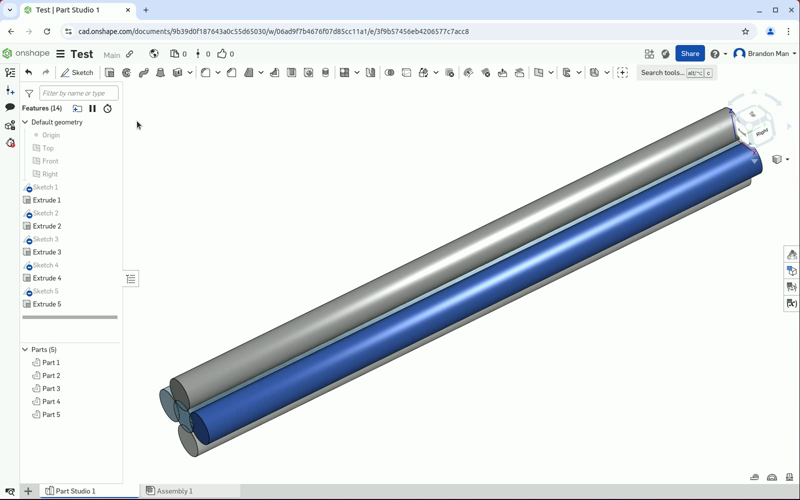
key(down, 2)
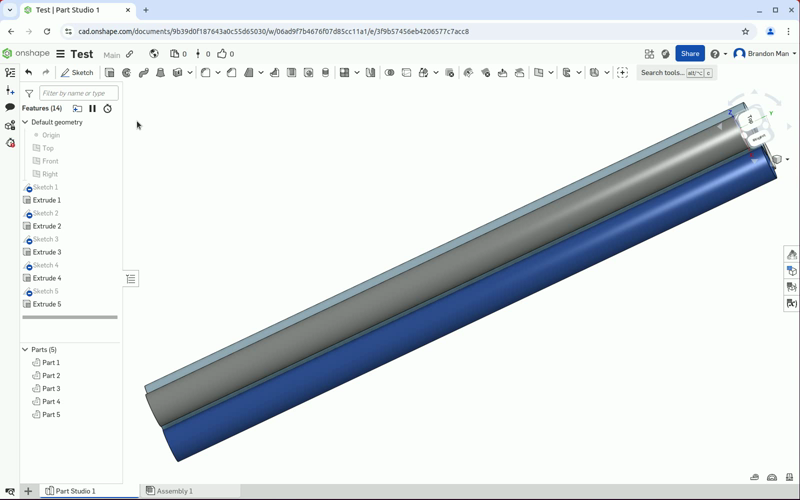
key(up, 2)
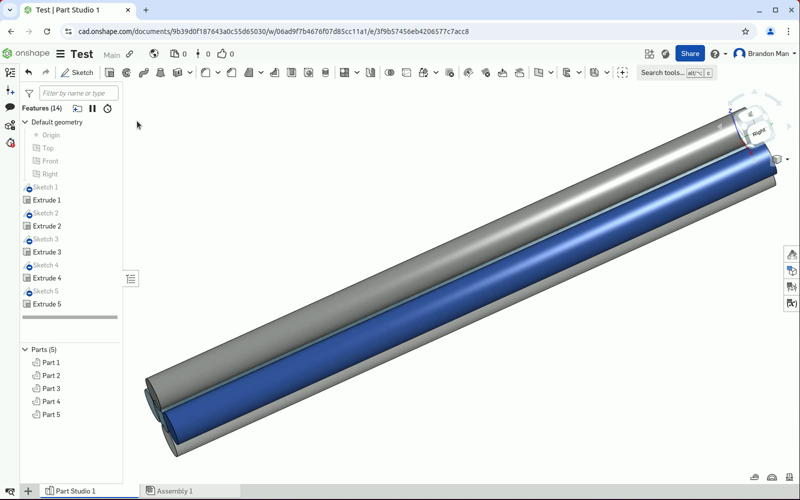
key(right, 2)
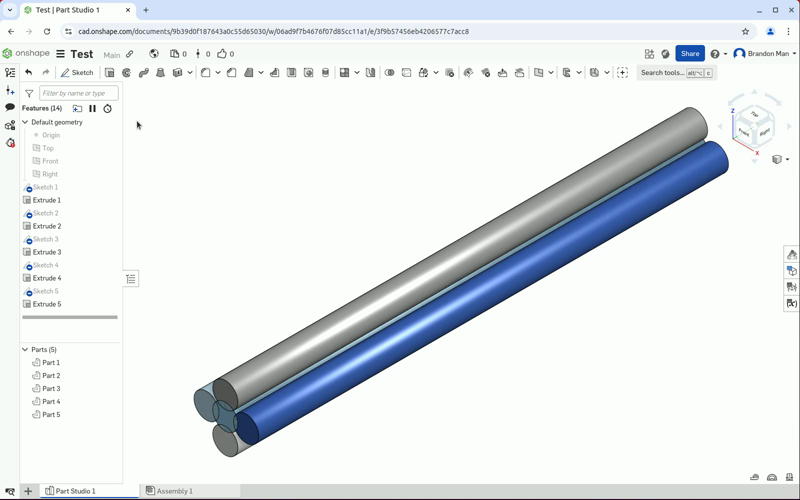
mouse_move(73, 189)
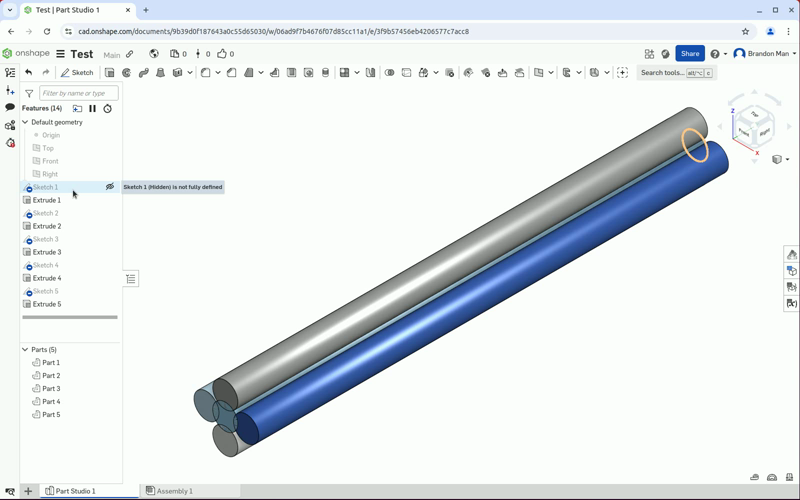
click(73, 189)